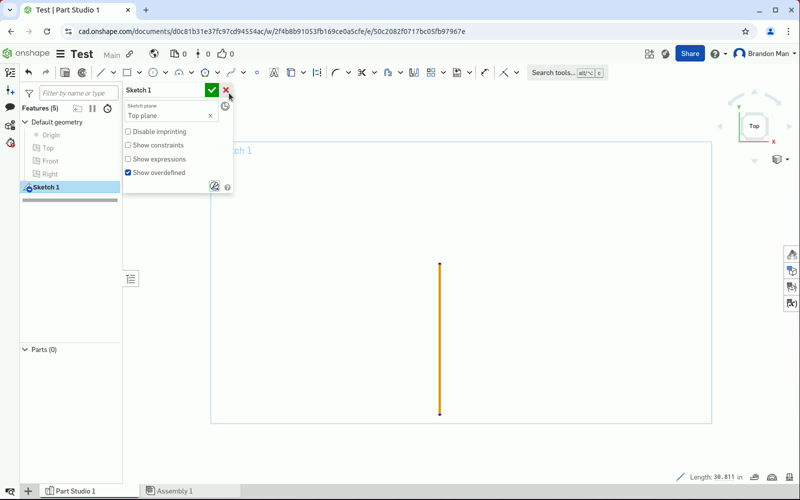
key(shift+h)
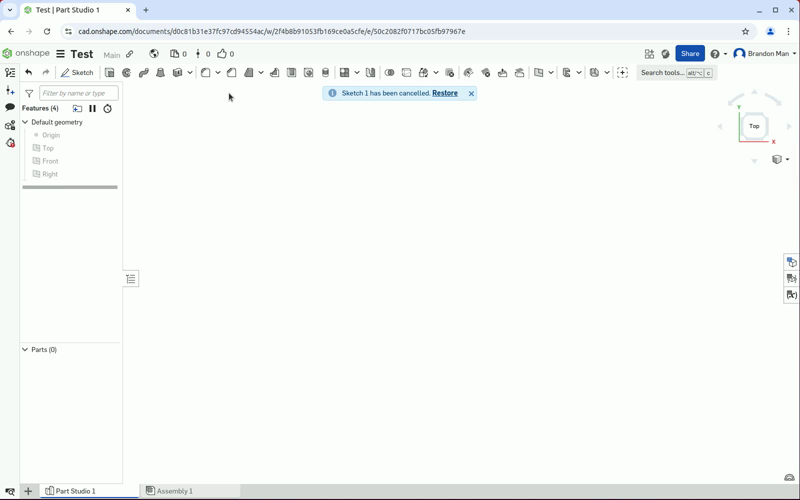
mouse_move(73, 352)
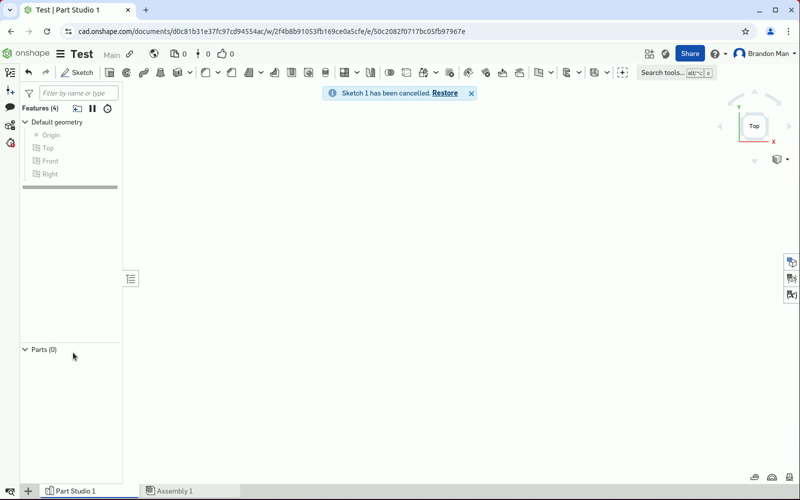
key(y)
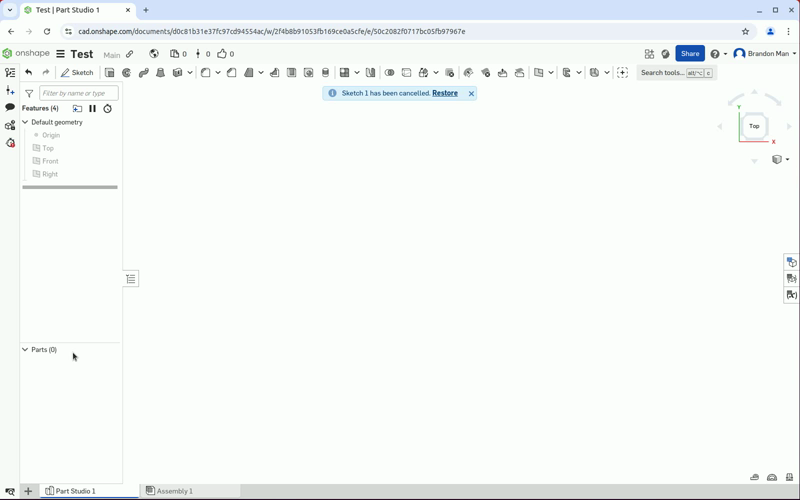
key(shift+p)
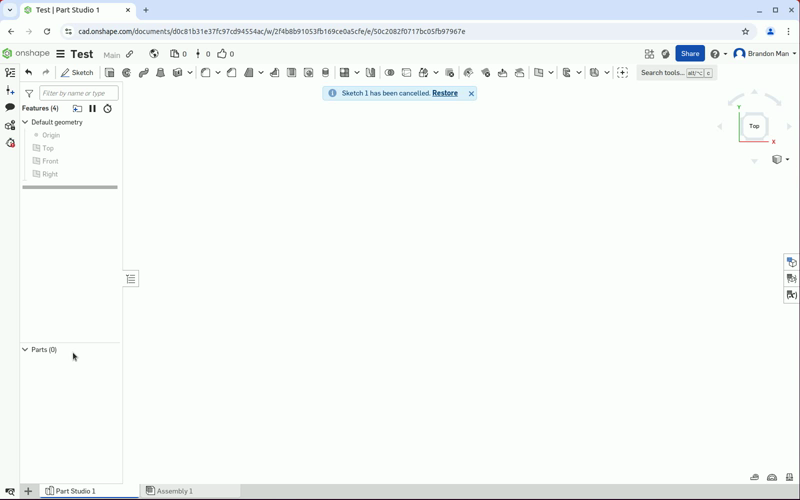
key(space)
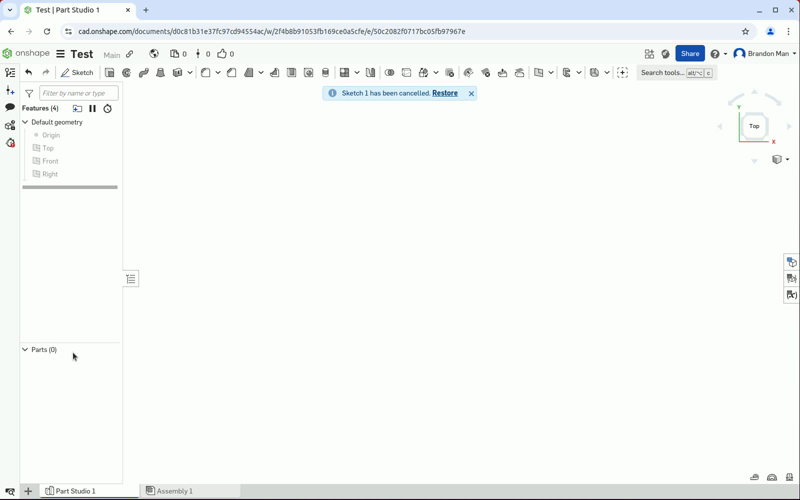
key_down(shift)
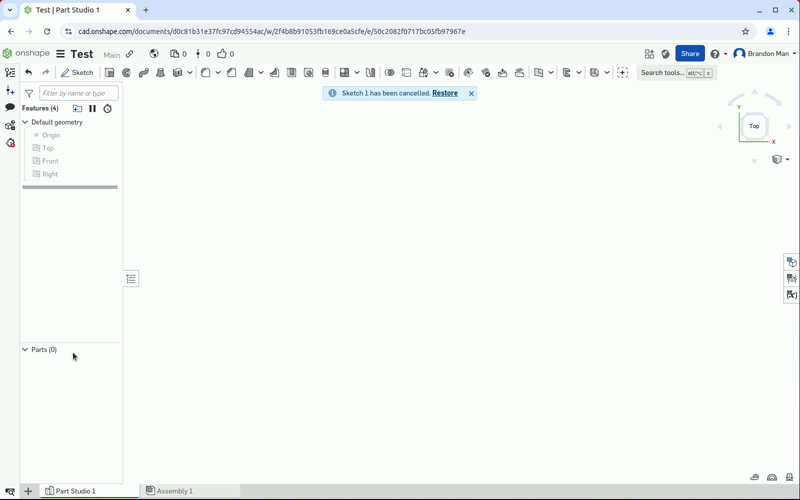
key(up)
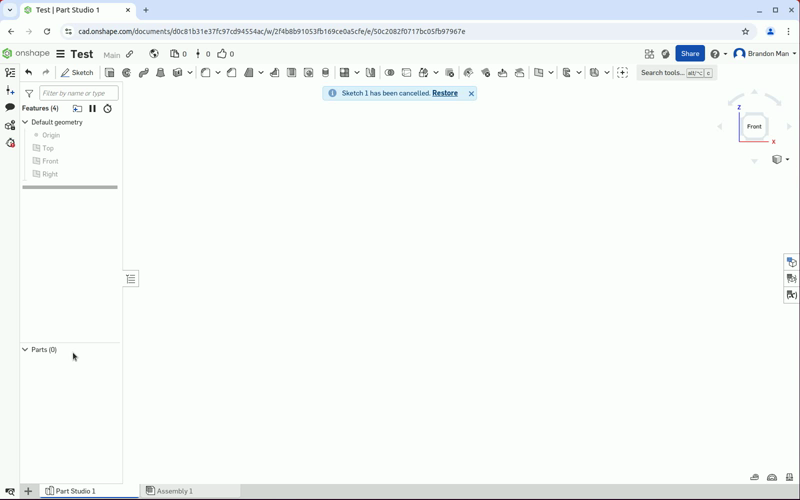
key_up(shift)
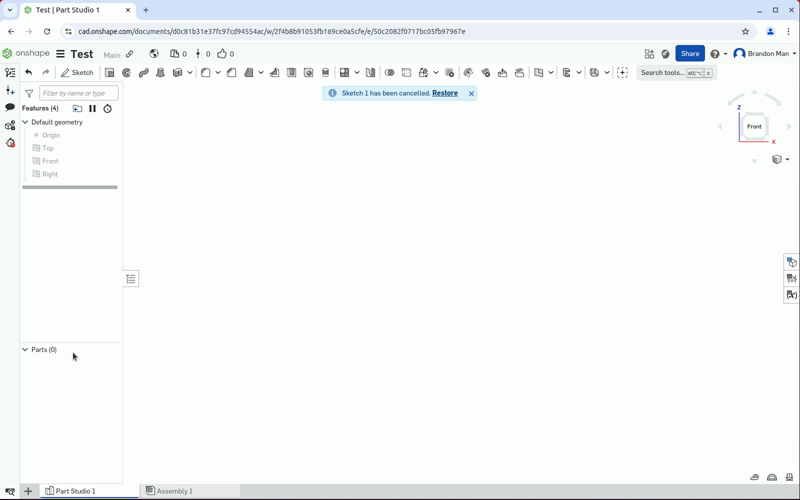
mouse_move(73, 352)
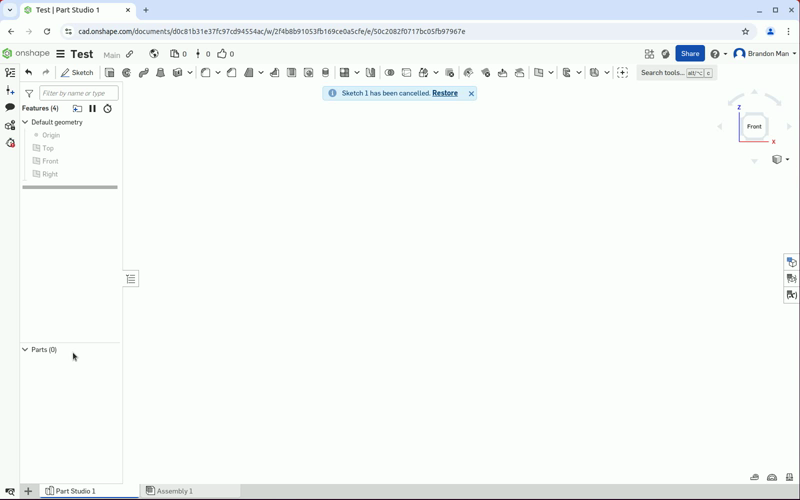
key(shift+y)
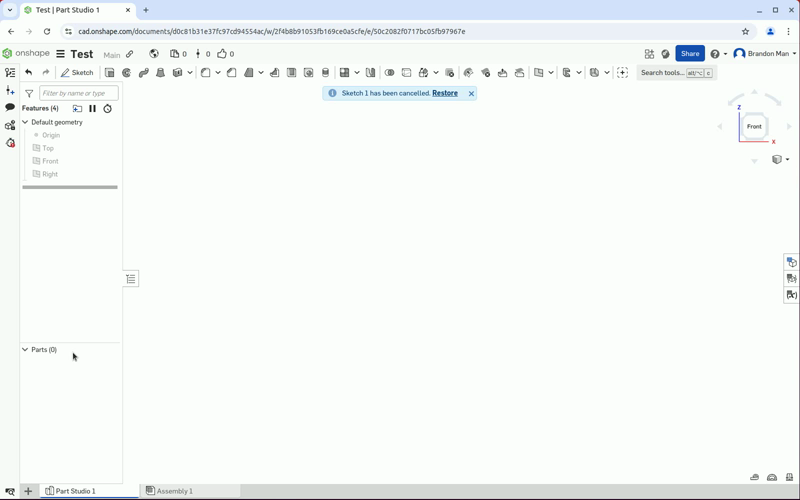
key(shift+s)
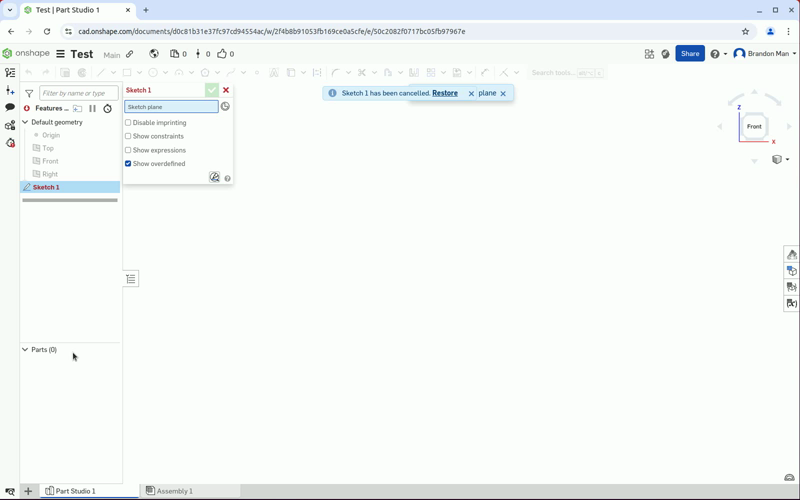
mouse_move(73, 163)
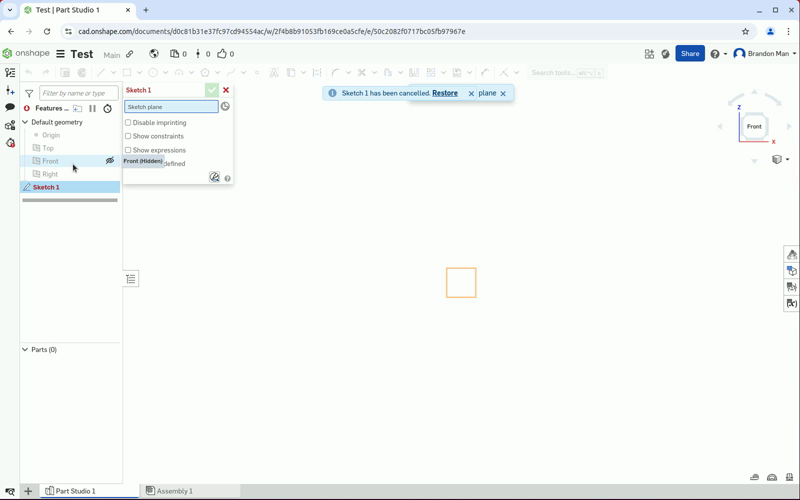
click(73, 163)
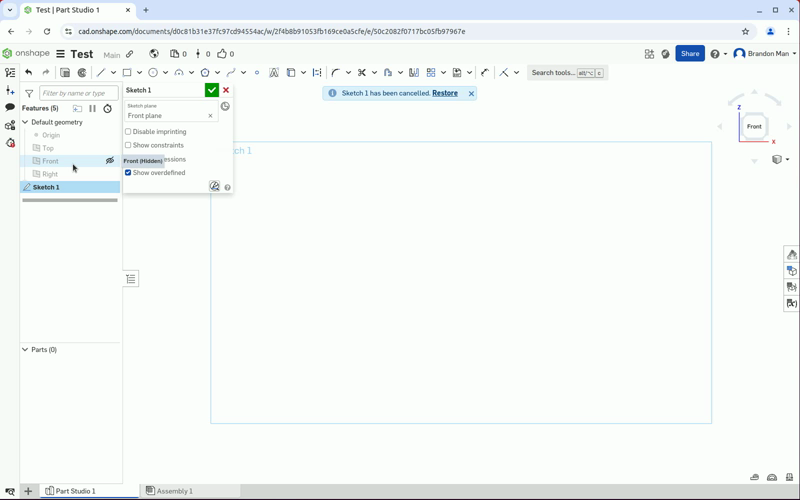
mouse_move(73, 352)
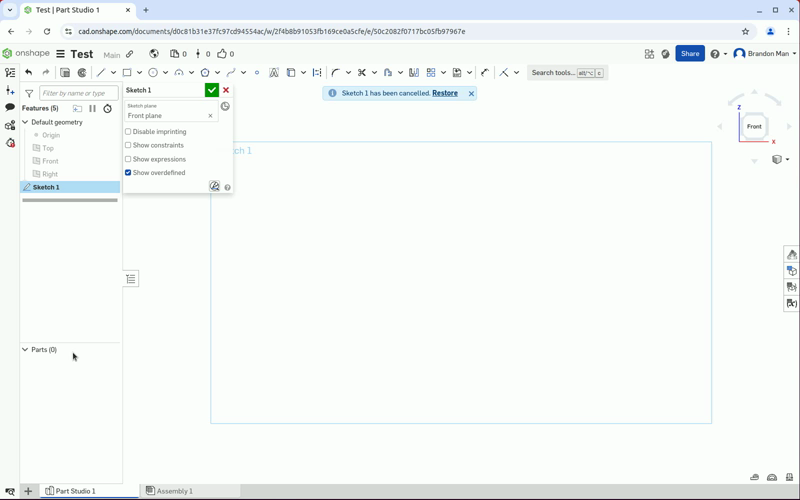
key(y)
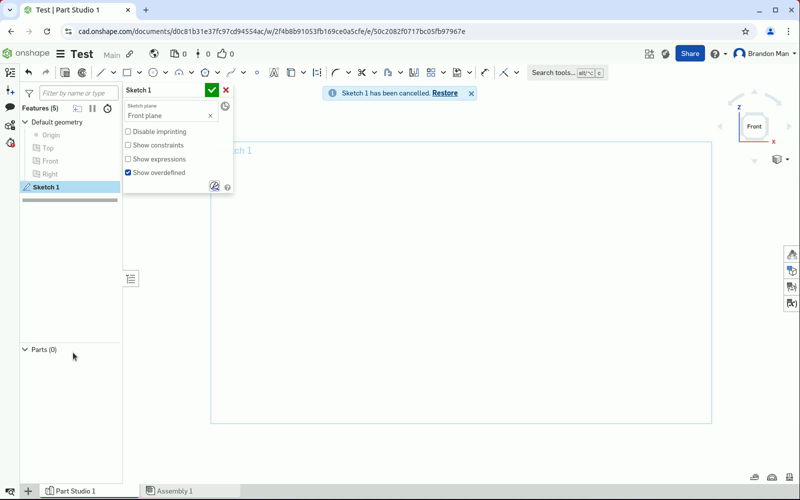
key(l)
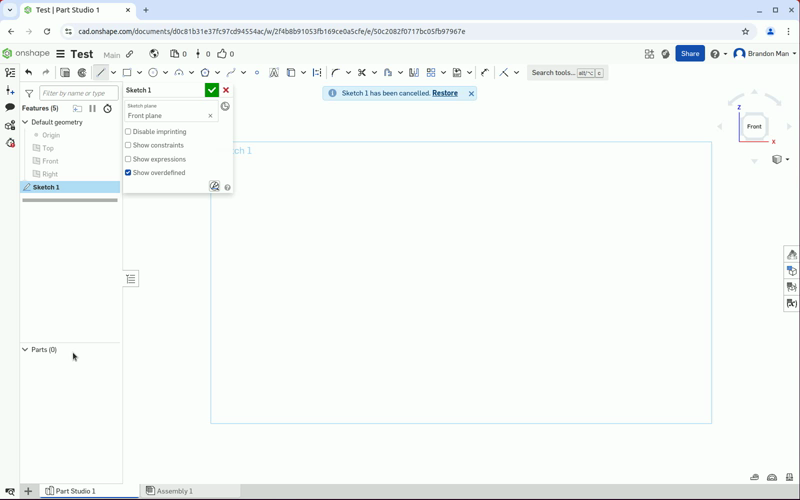
key_down(shift)
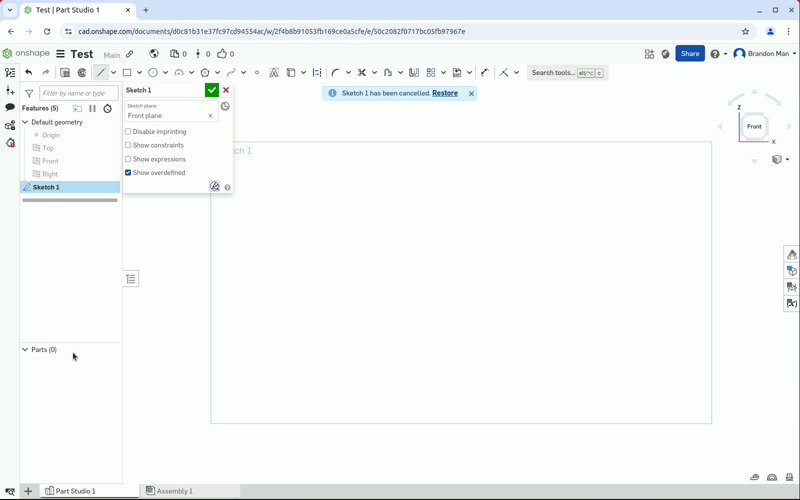
mouse_move(445, 282)
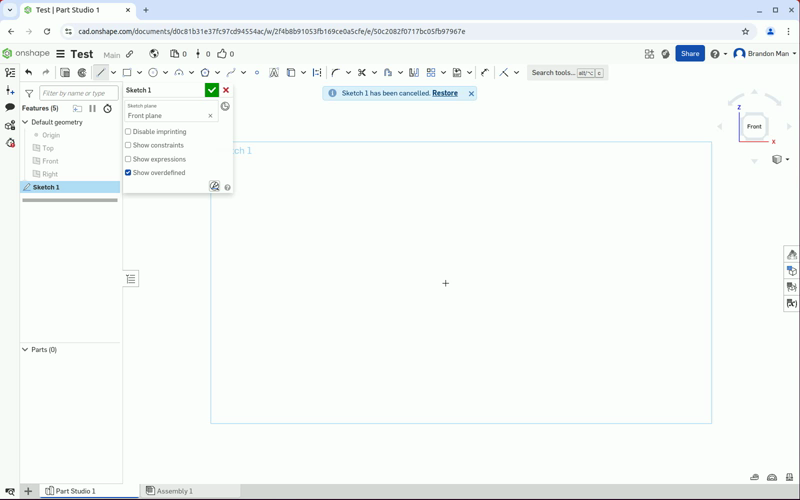
click(445, 282)
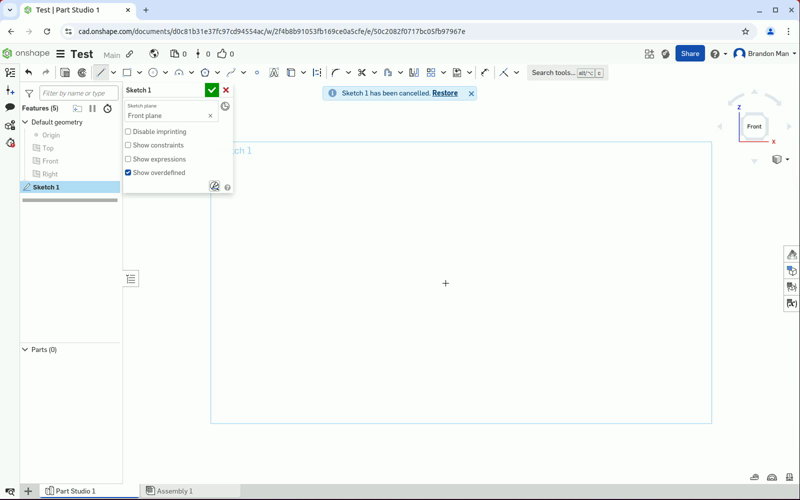
key_up(shift)
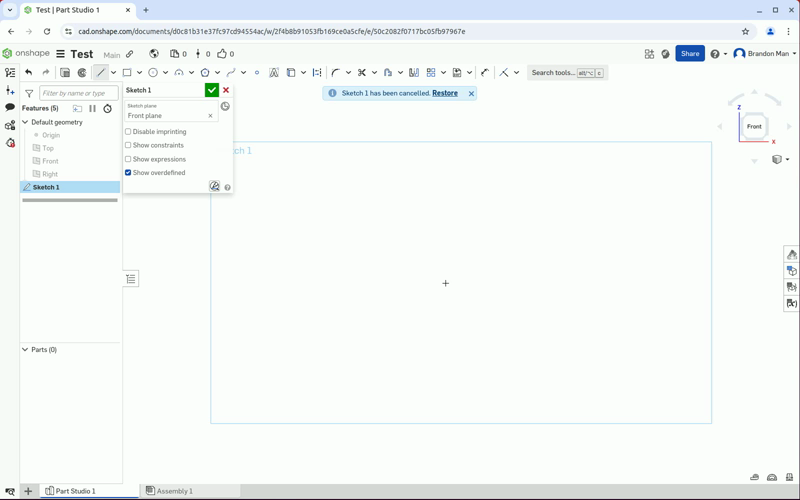
key_down(shift)
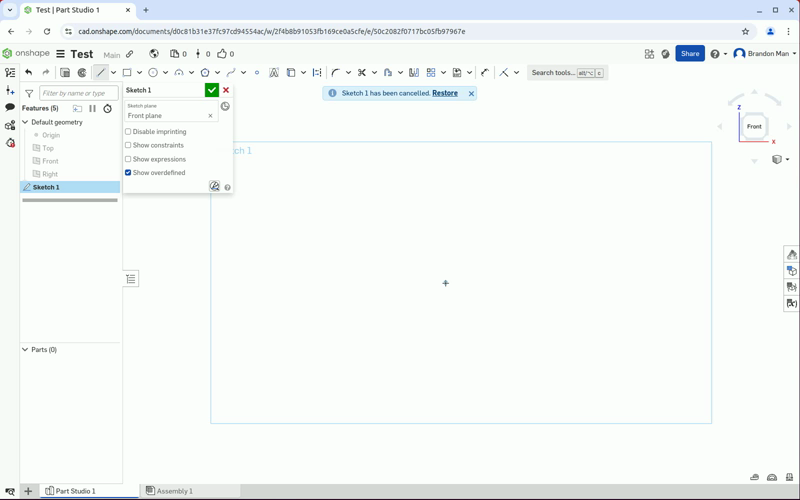
mouse_move(475, 282)
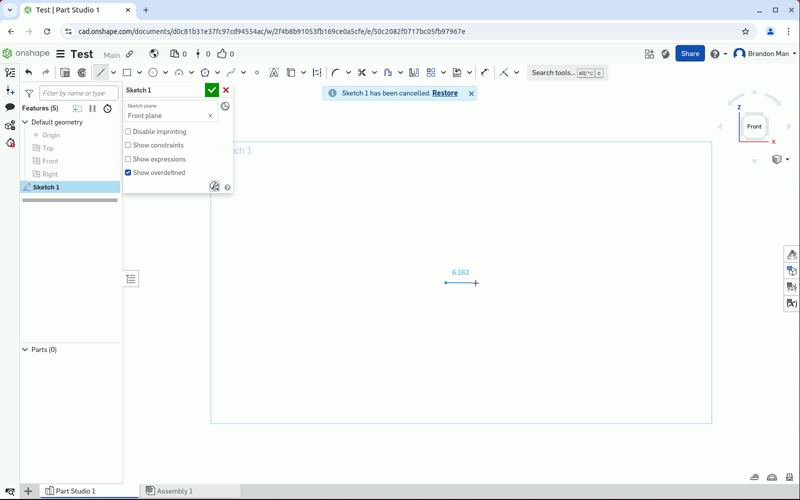
mouse_move(453, 297)
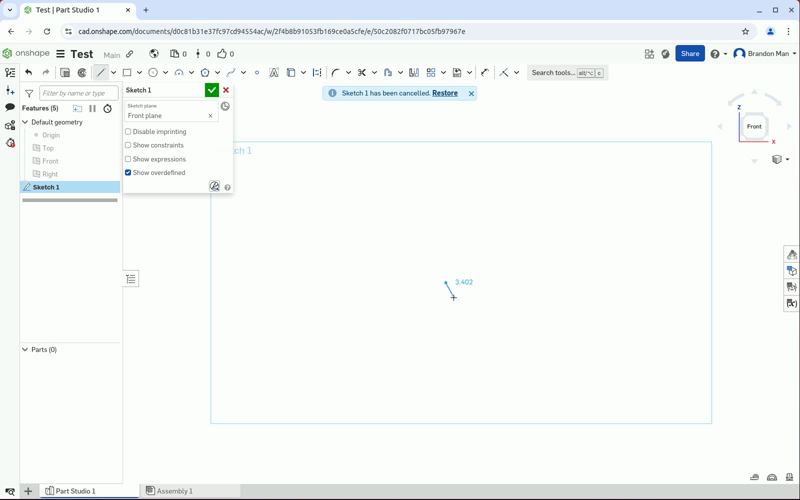
click(453, 297)
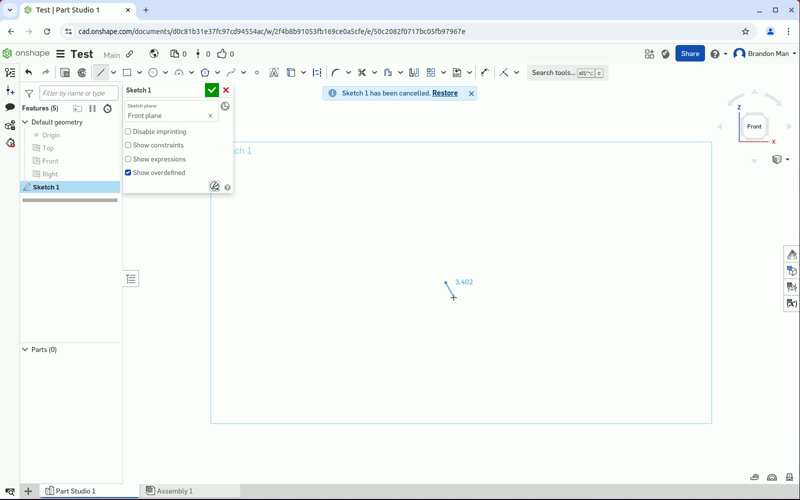
key_up(shift)
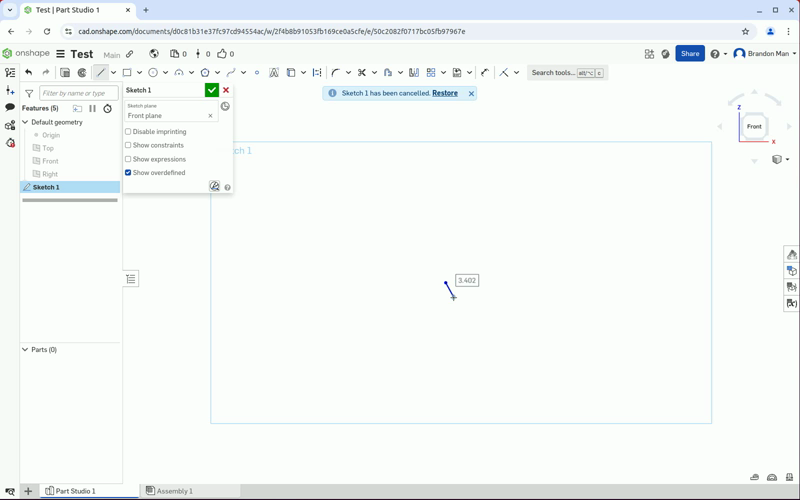
key_down(shift)
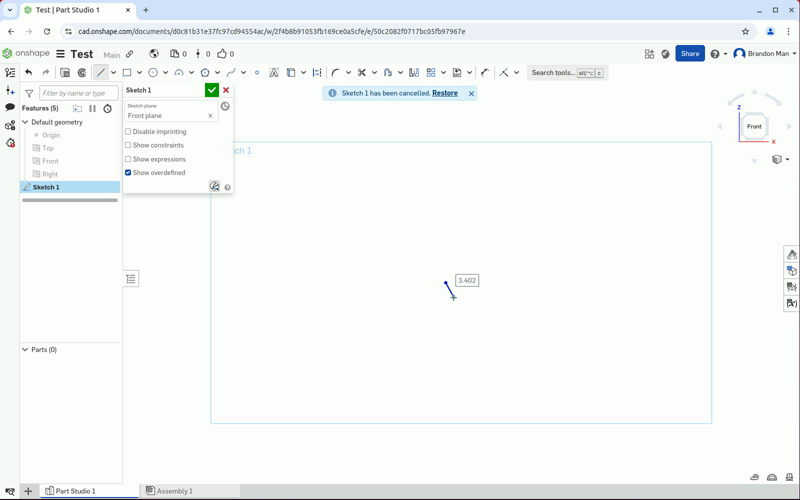
mouse_move(483, 297)
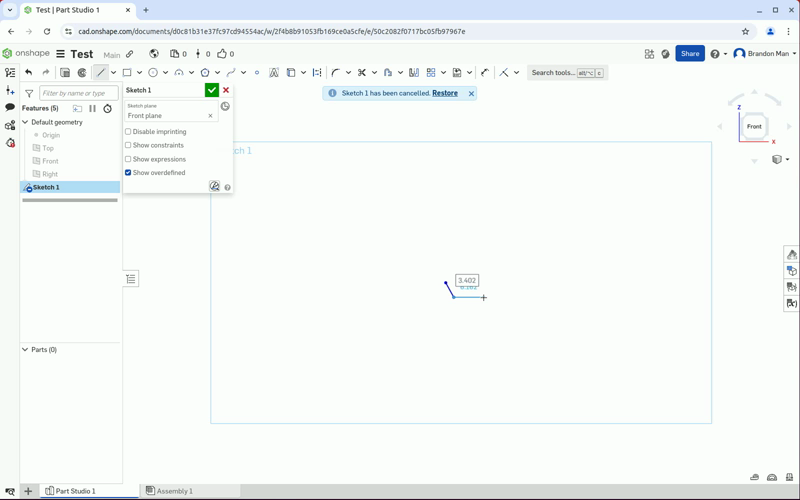
mouse_move(469, 297)
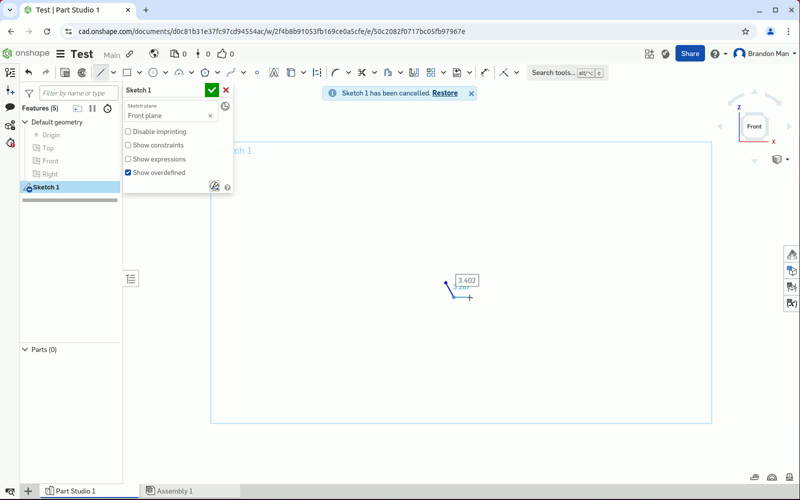
click(469, 297)
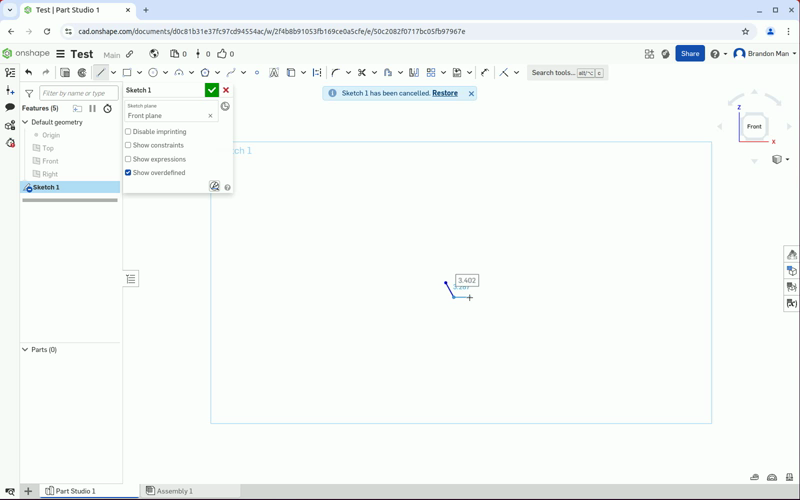
key_up(shift)
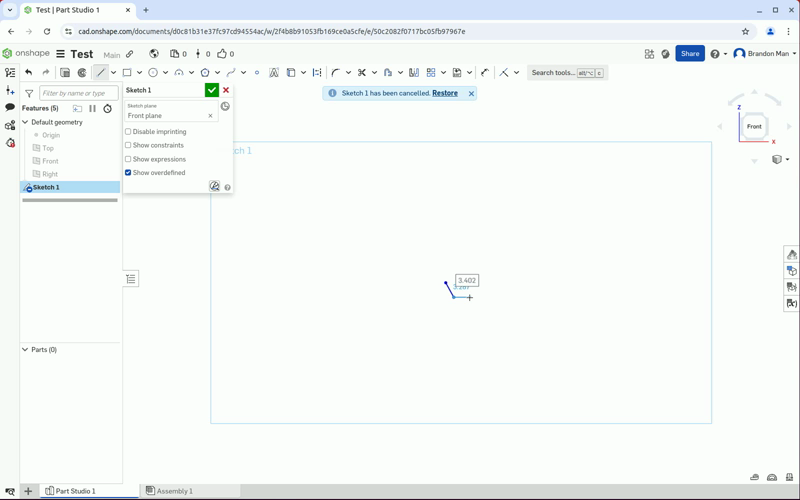
key_down(shift)
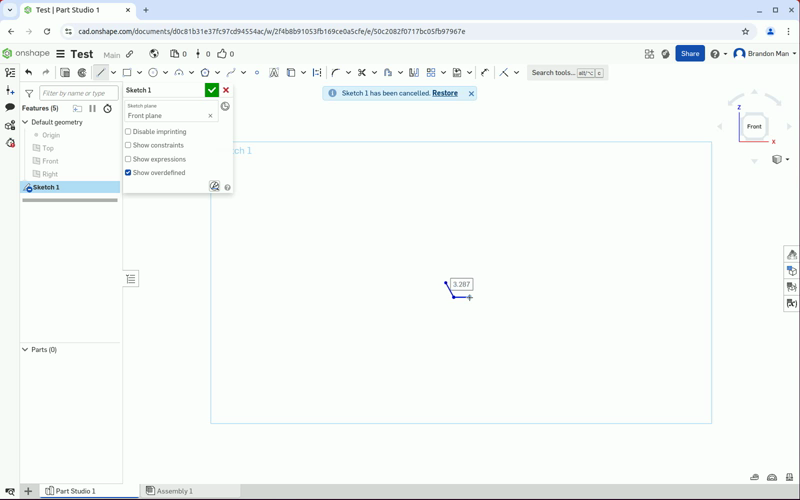
mouse_move(499, 297)
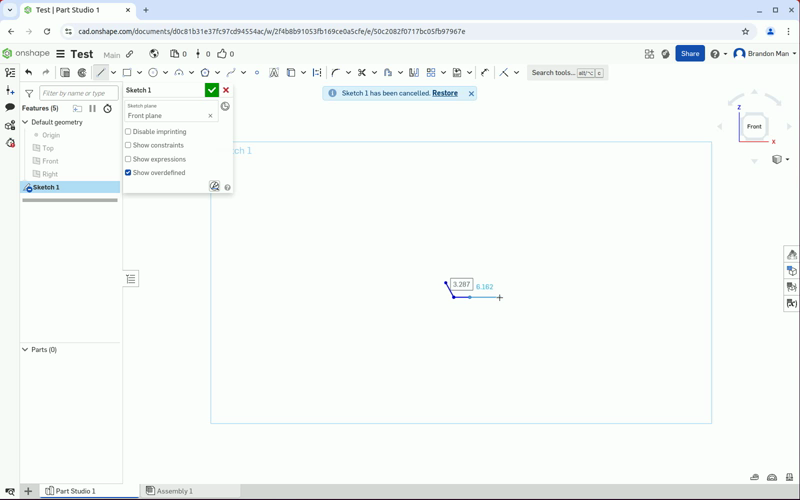
mouse_move(477, 282)
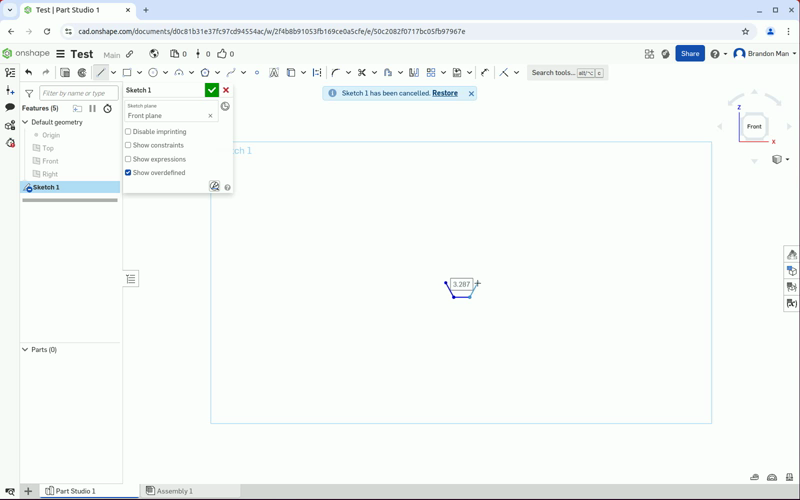
click(477, 282)
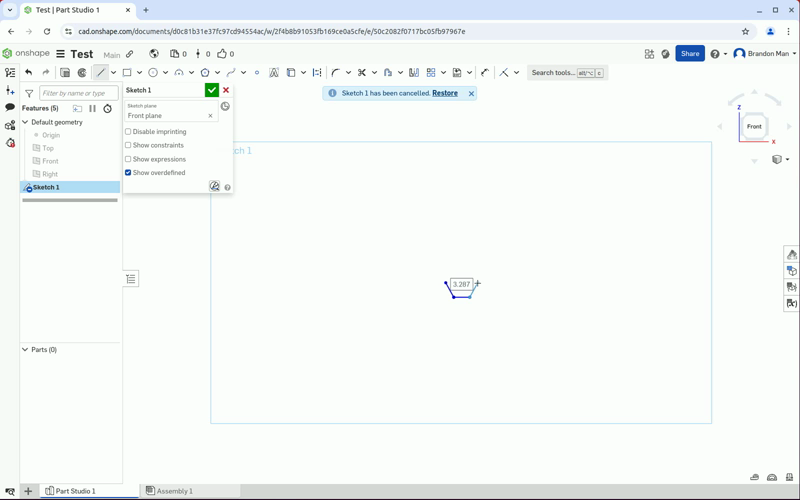
key_up(shift)
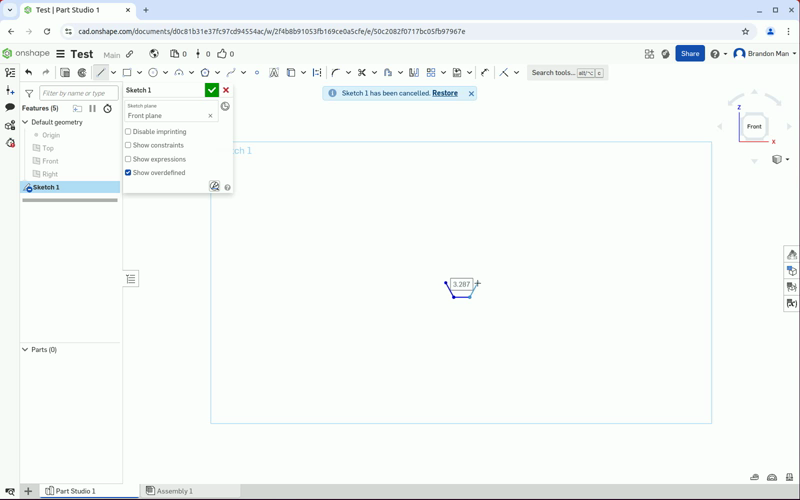
key_down(shift)
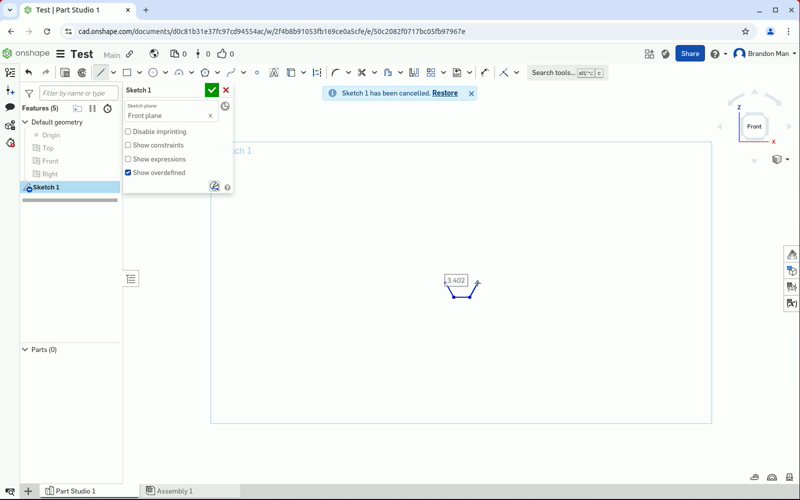
mouse_move(507, 282)
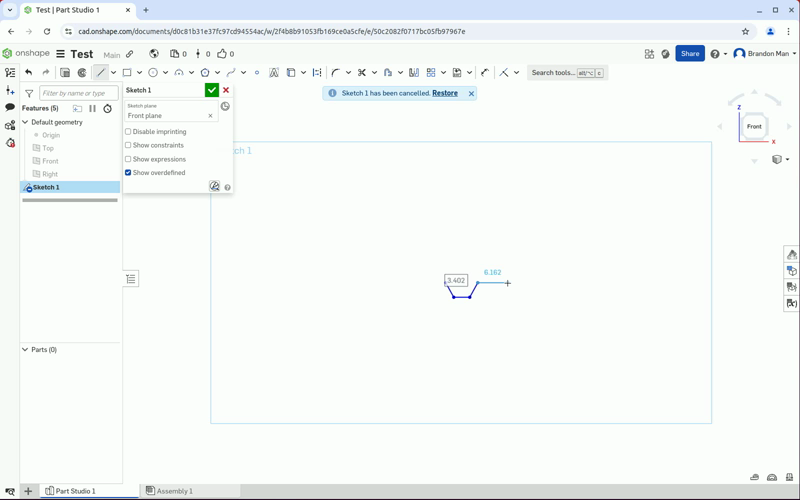
mouse_move(469, 268)
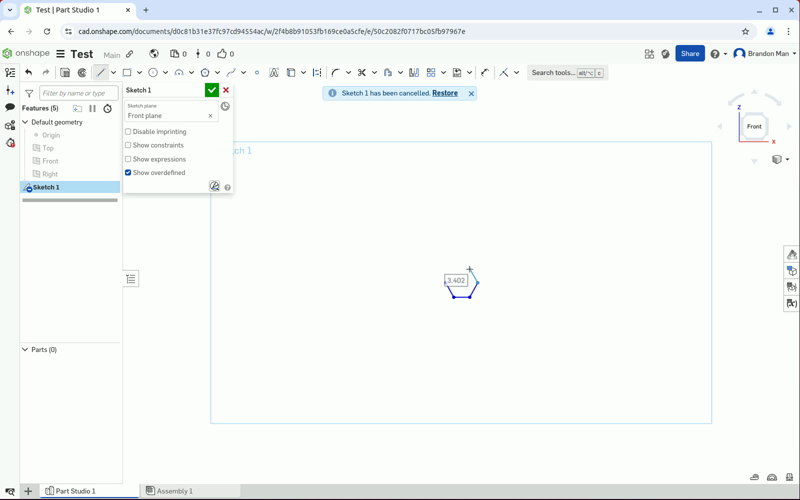
click(469, 268)
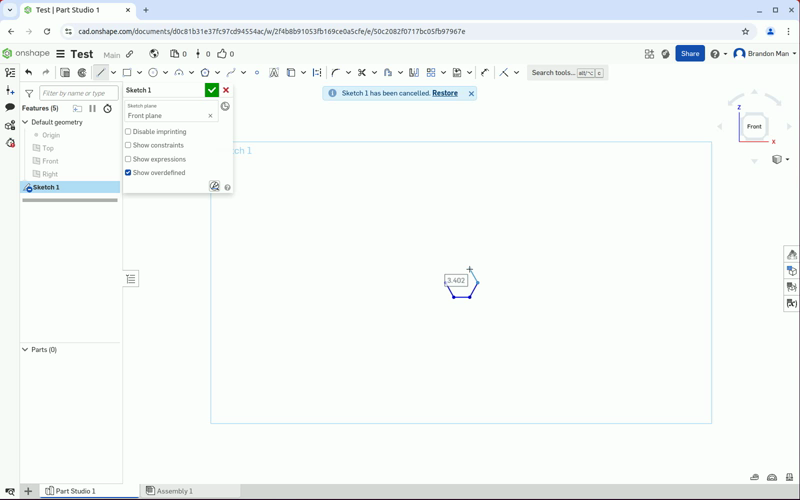
key_up(shift)
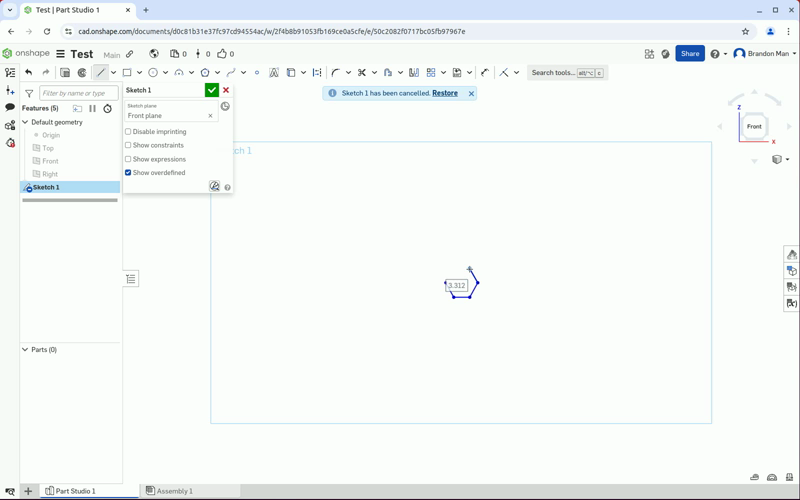
key_down(shift)
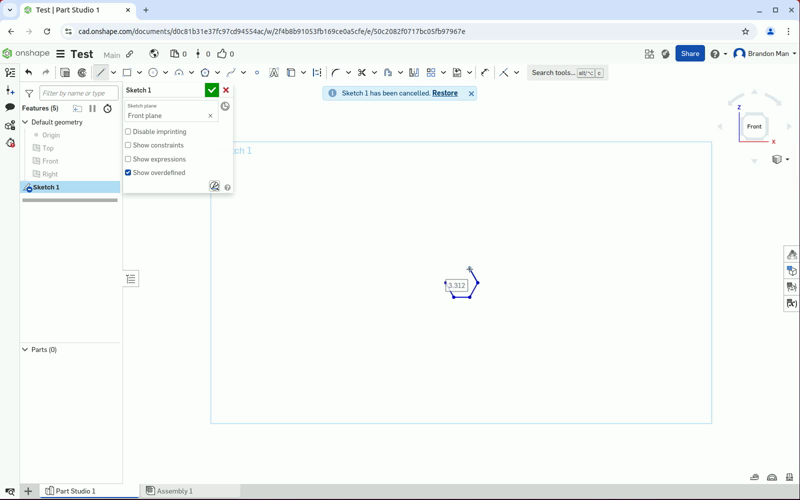
mouse_move(499, 268)
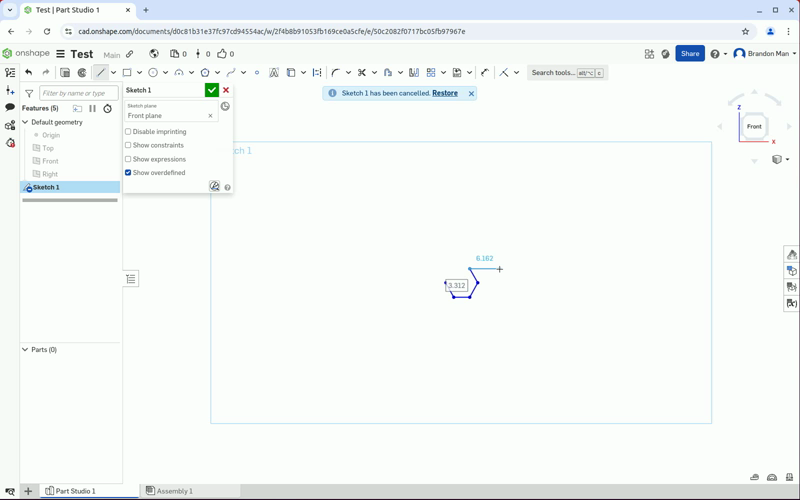
mouse_move(453, 268)
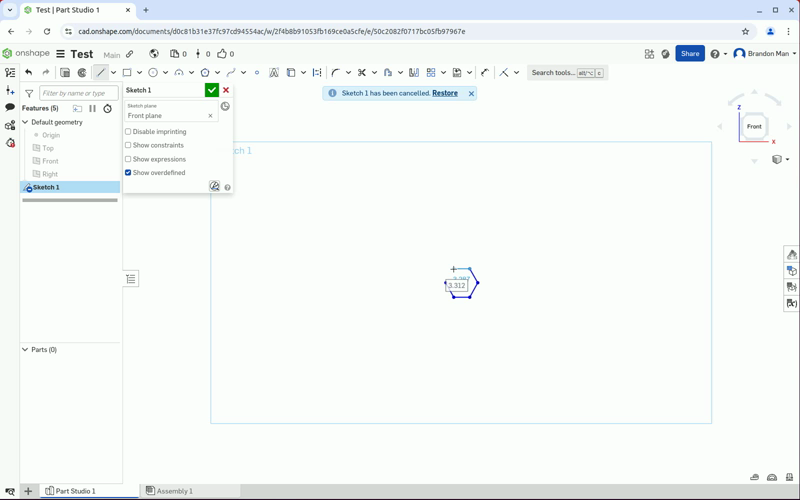
click(453, 268)
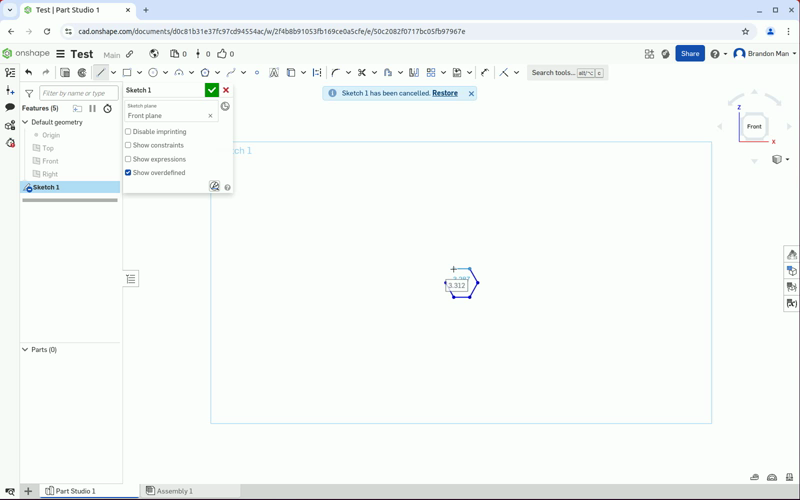
key_up(shift)
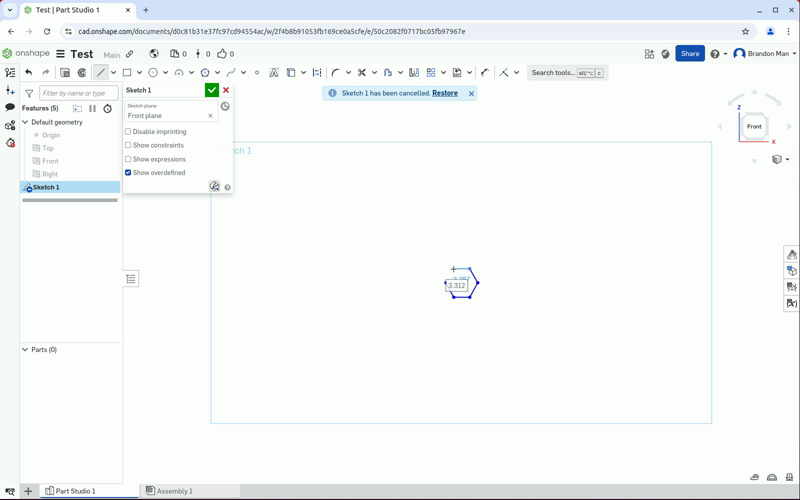
mouse_move(483, 268)
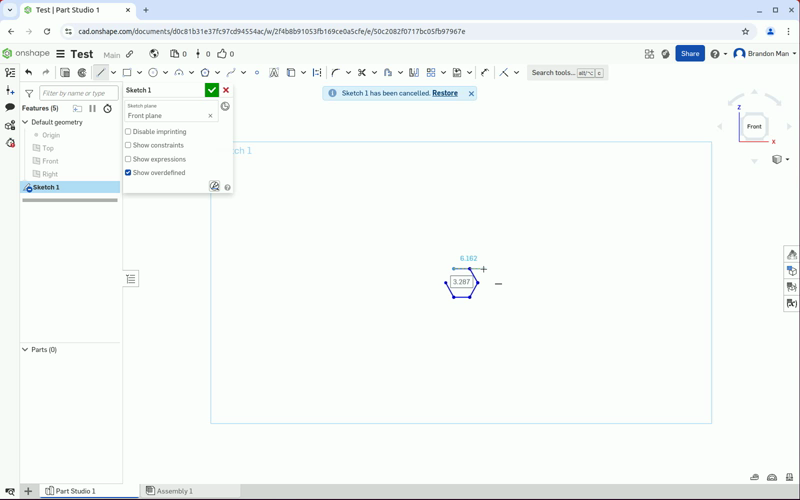
key_down(shift)
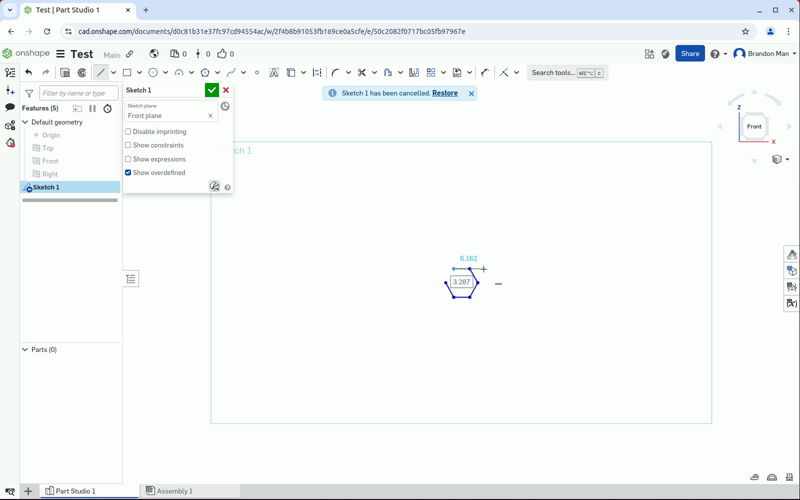
mouse_move(445, 282)
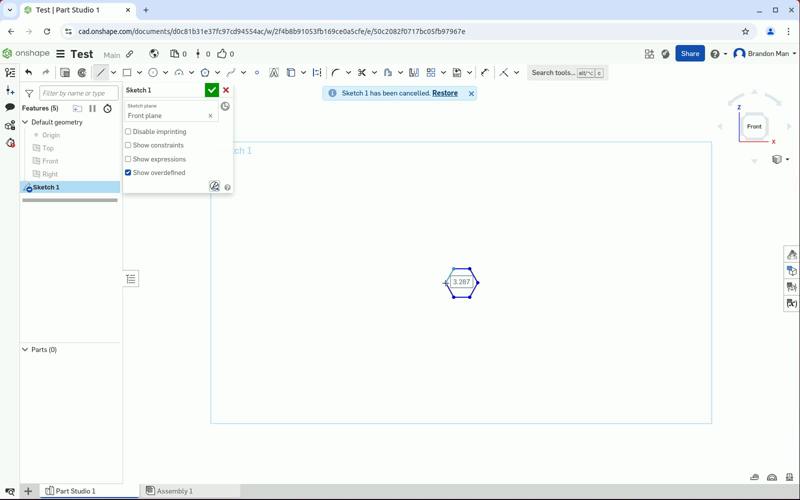
key_up(shift)
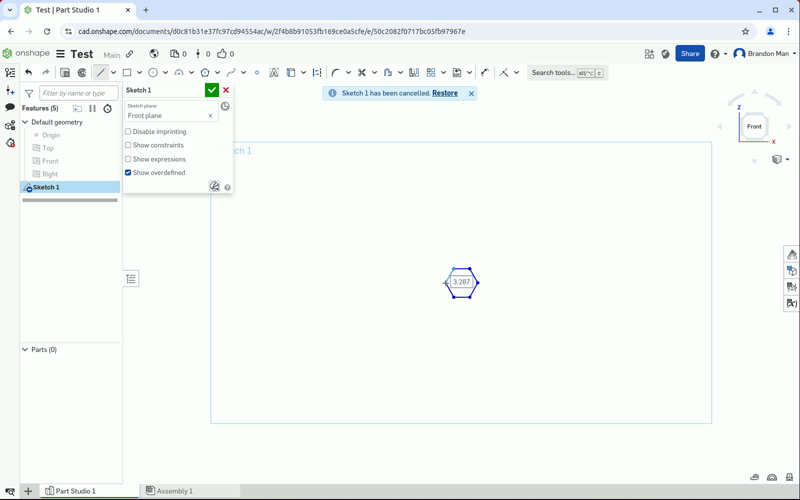
click(445, 282)
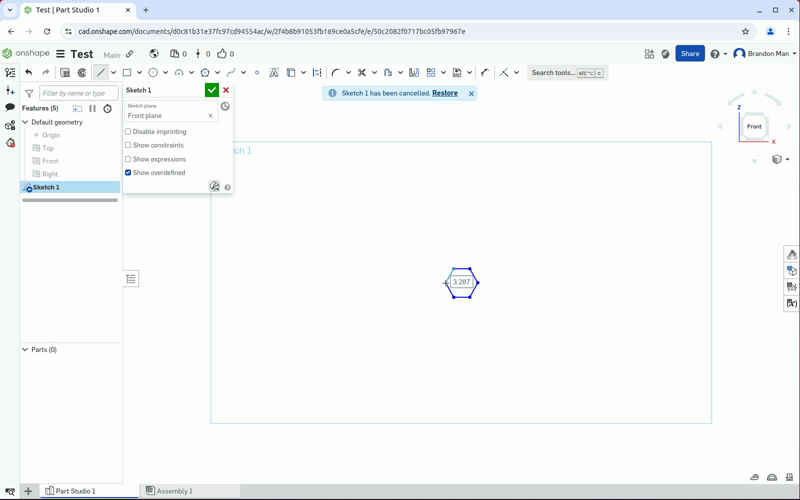
key(esc)
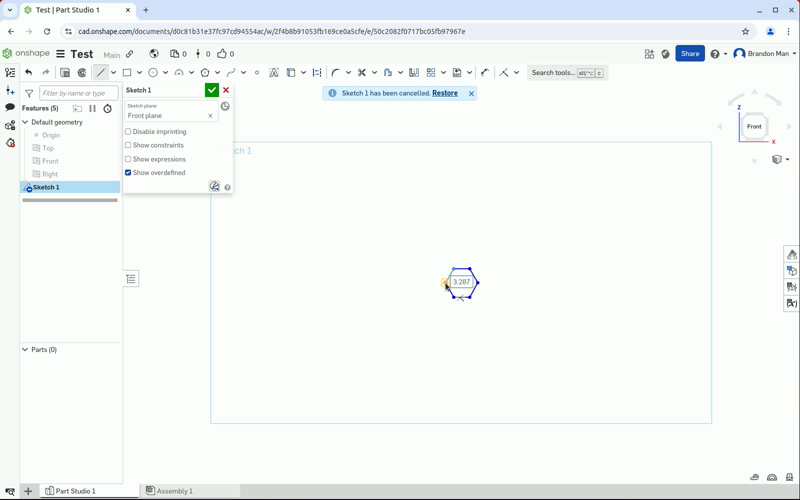
mouse_move(457, 270)
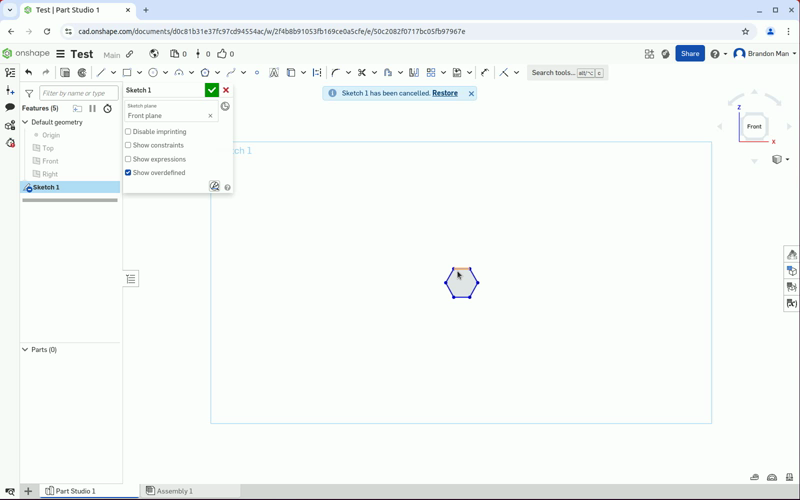
scroll(6)
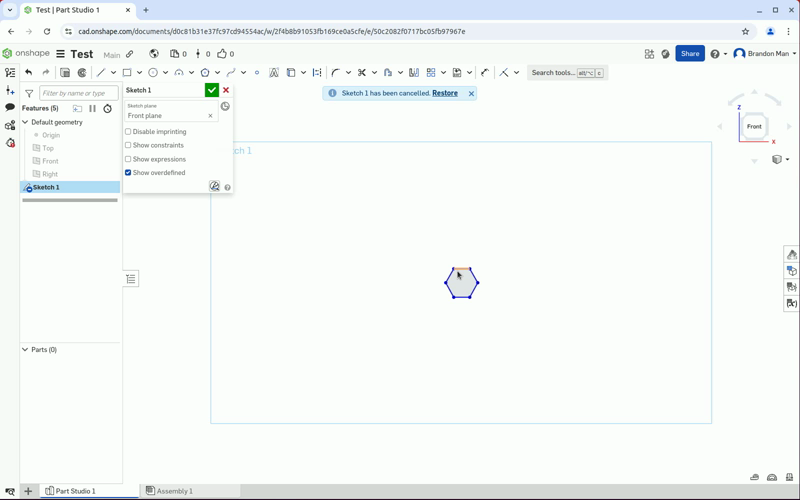
scroll(6)
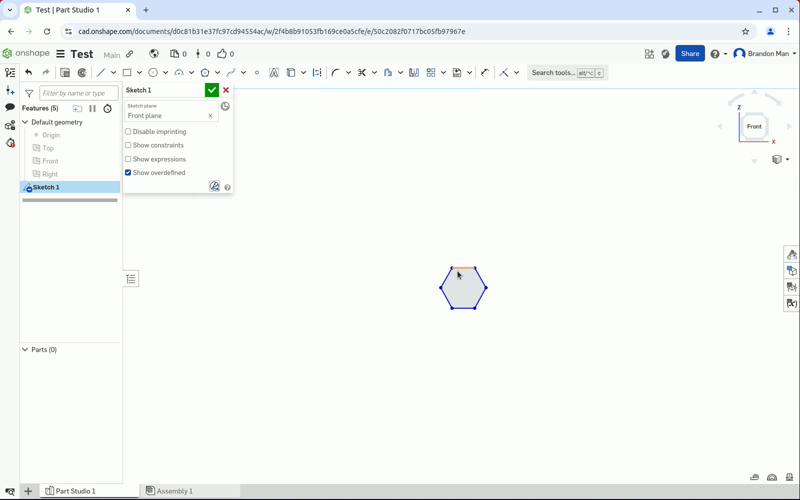
scroll(6)
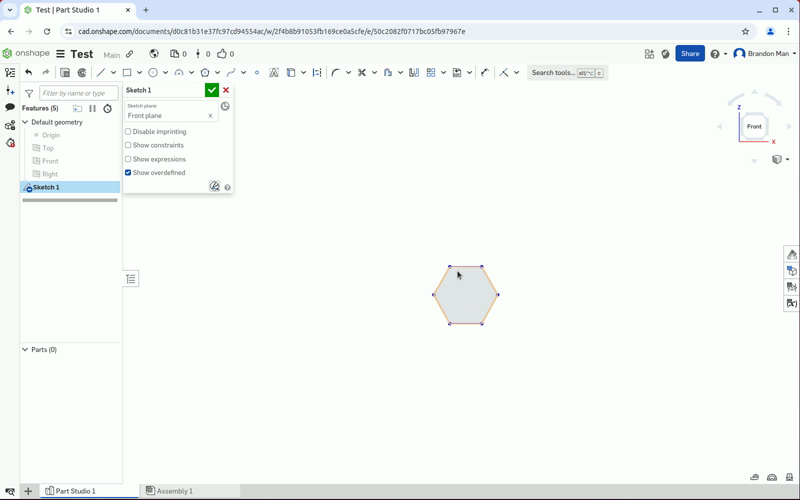
scroll(6)
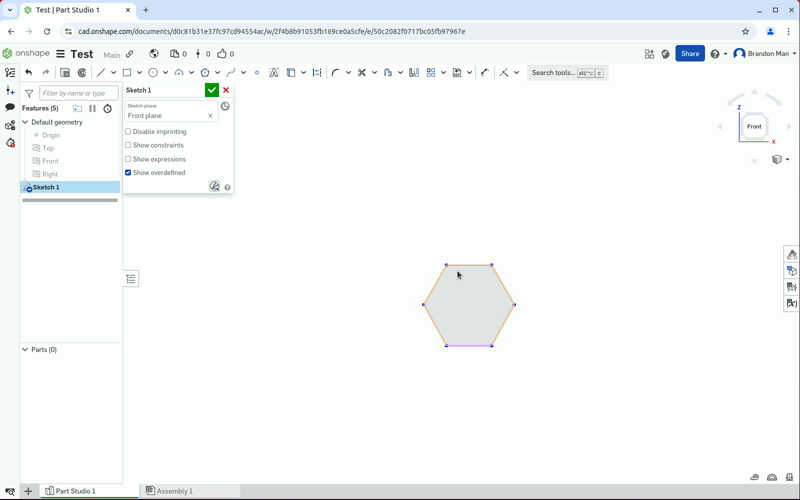
scroll(6)
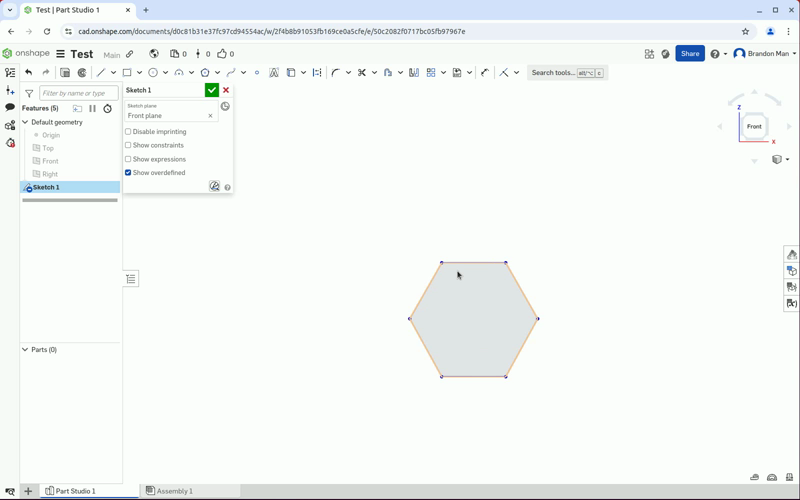
scroll(6)
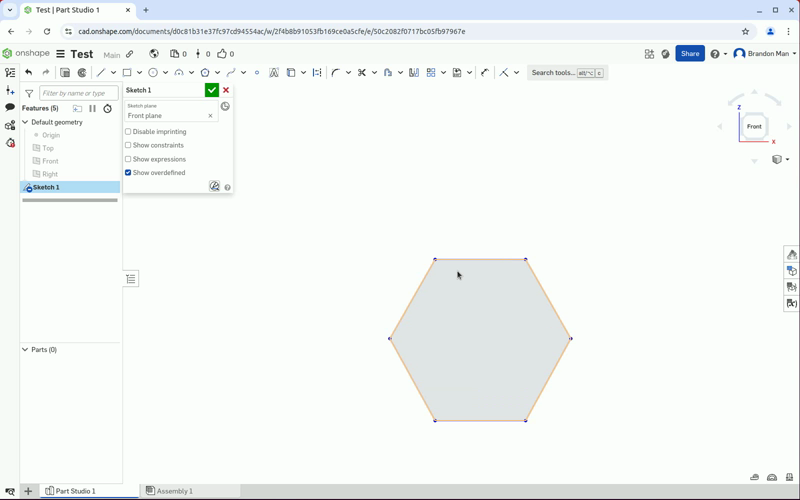
scroll(6)
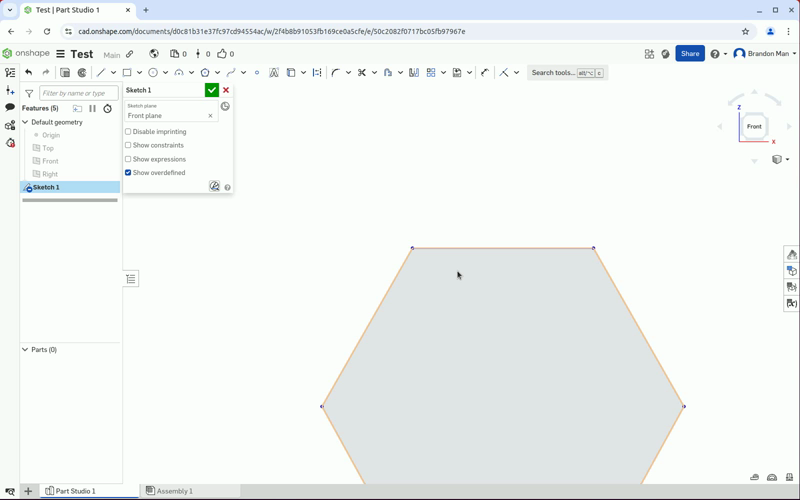
click(457, 270)
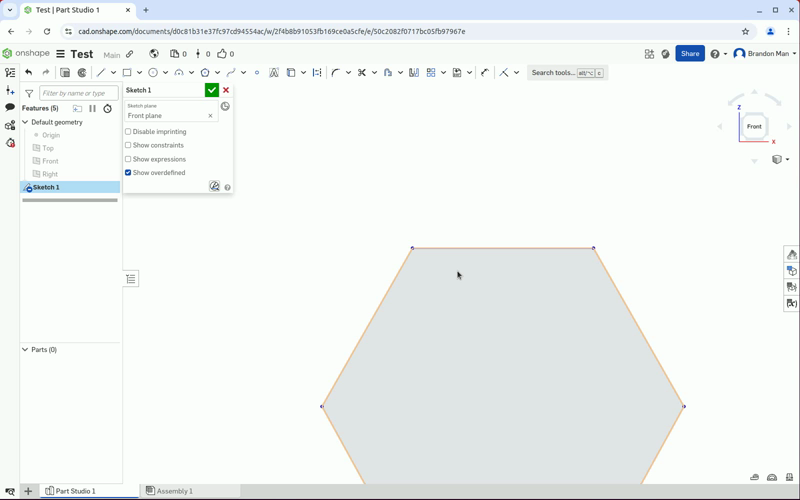
scroll(-6)
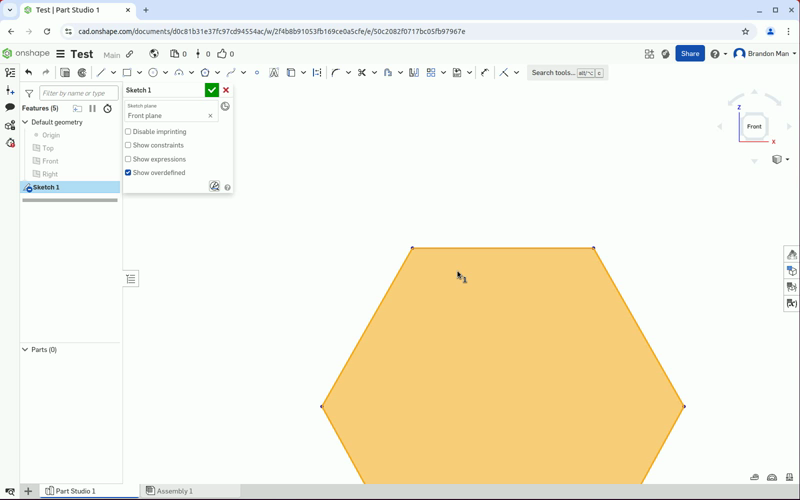
scroll(-6)
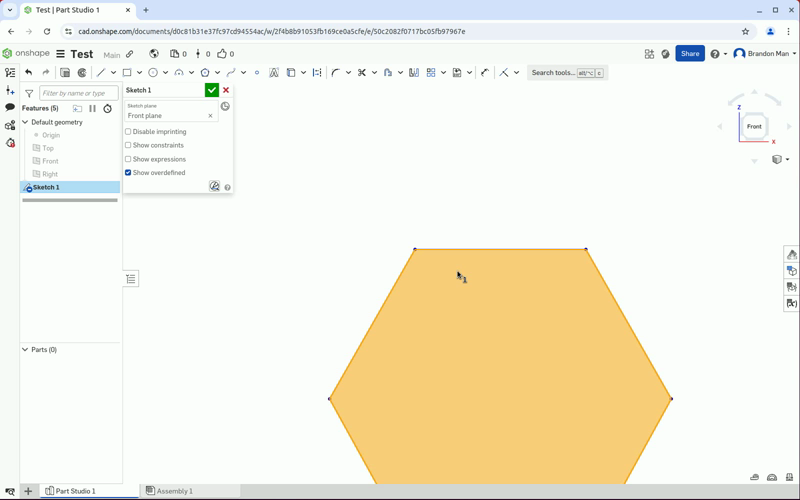
scroll(-6)
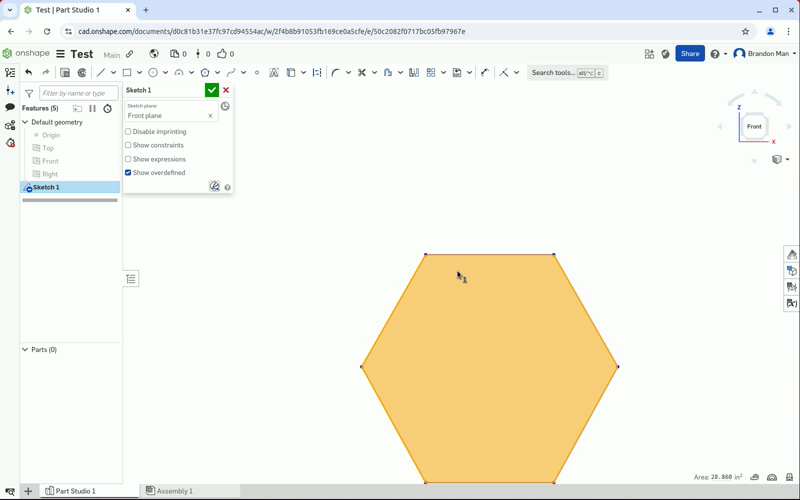
scroll(-6)
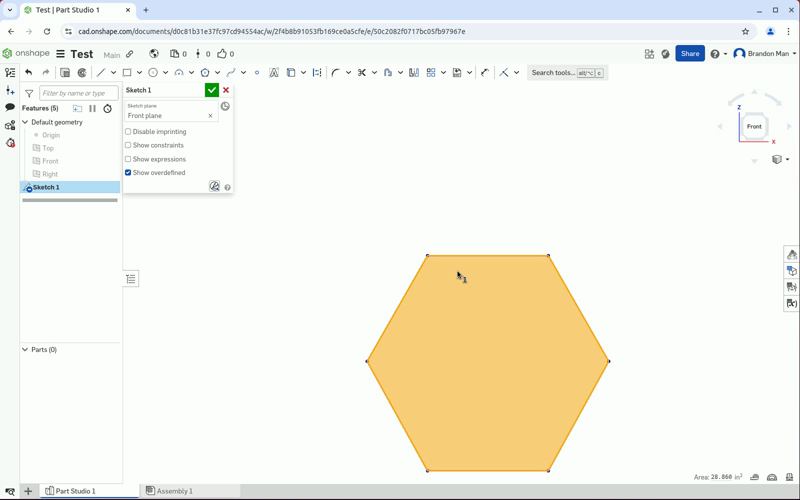
scroll(-6)
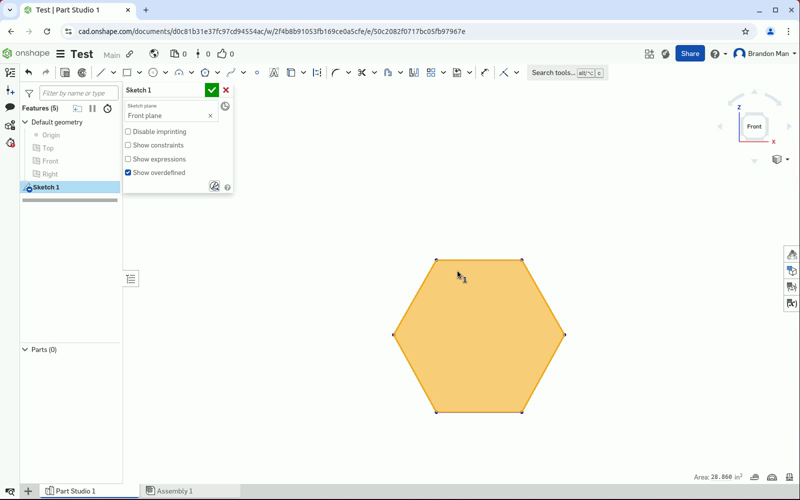
scroll(-6)
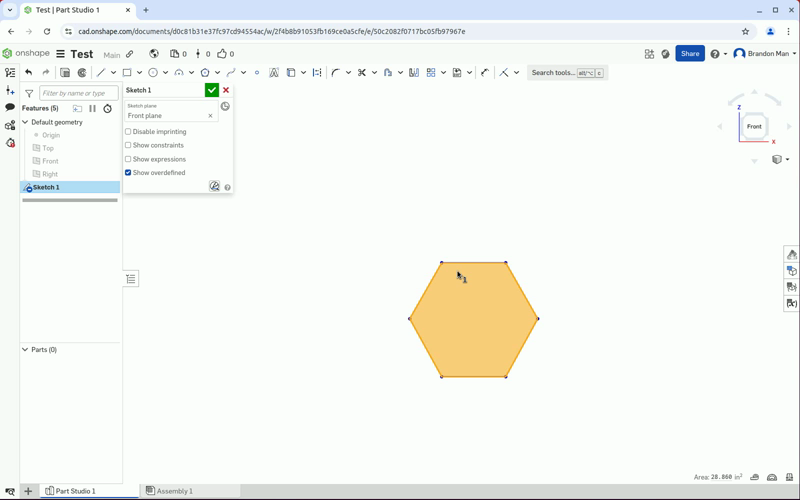
scroll(-6)
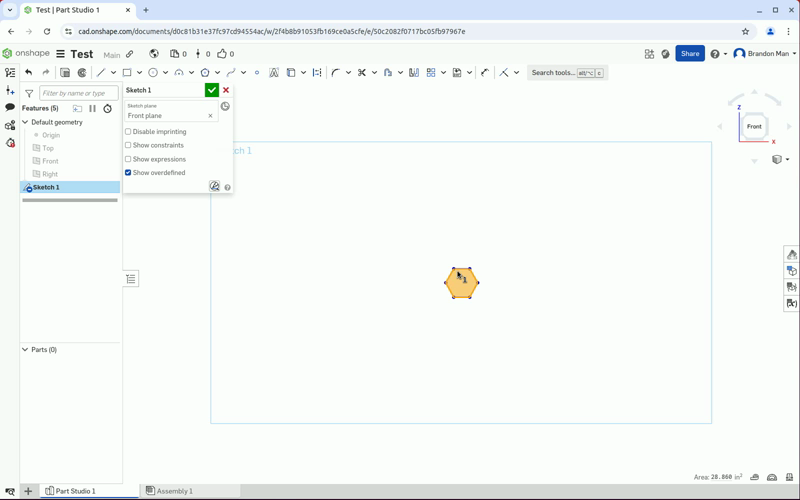
mouse_move(73, 352)
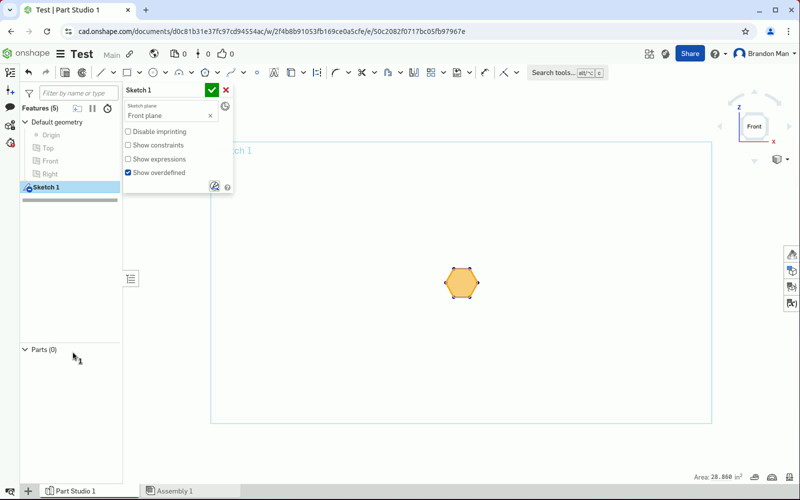
key(shift+y)
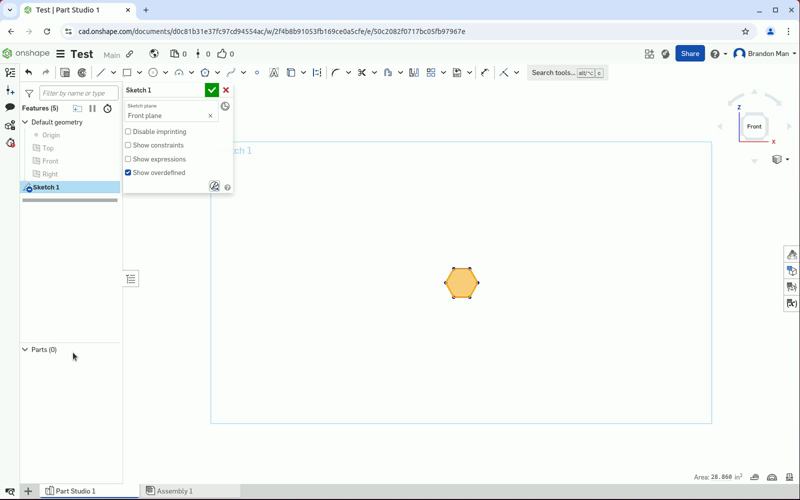
key(shift+e)
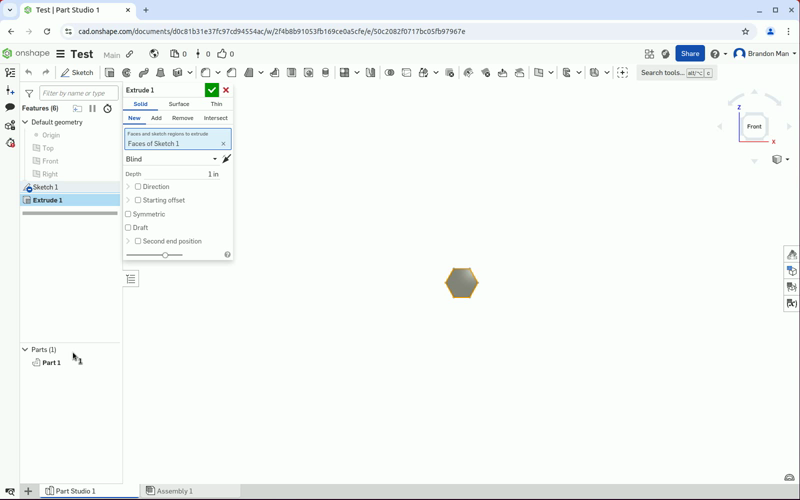
mouse_move(143, 106)
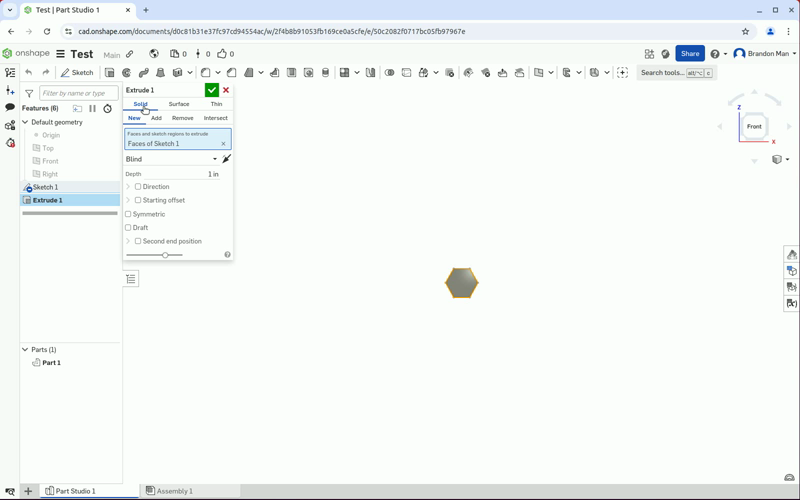
click(143, 106)
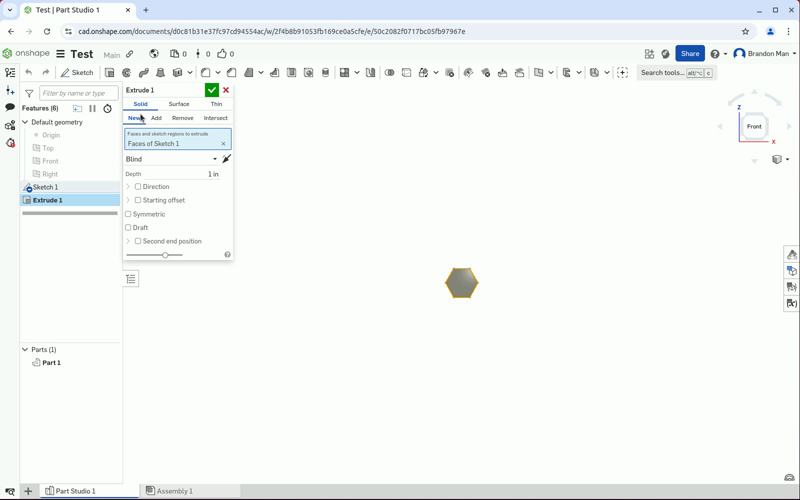
mouse_move(137, 120)
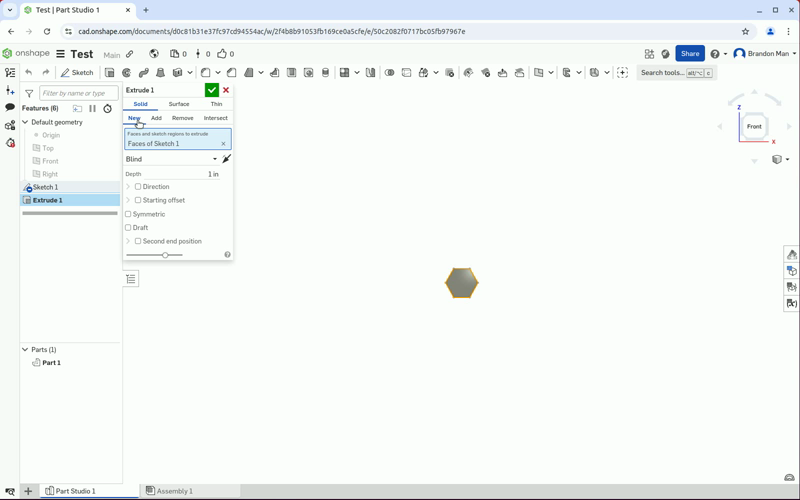
click(137, 120)
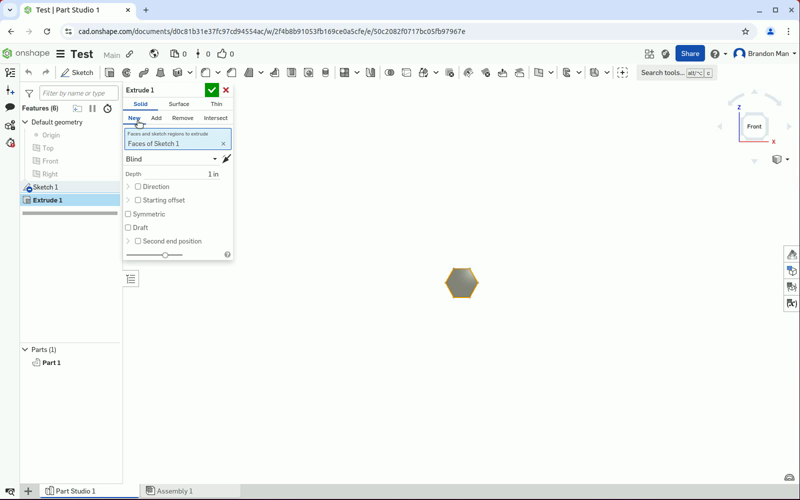
key(tab, 4)
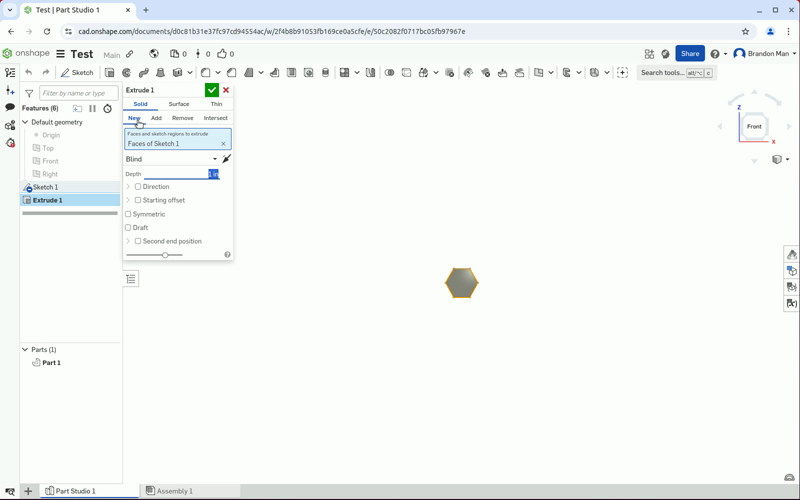
text(23.108)
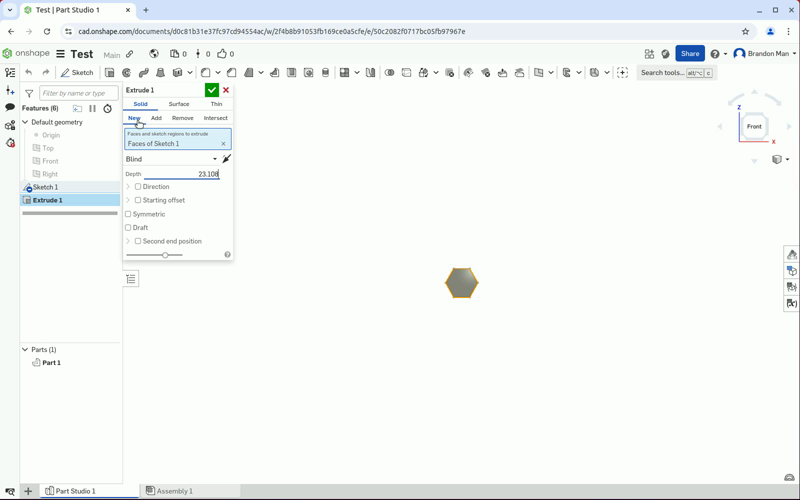
key(enter)
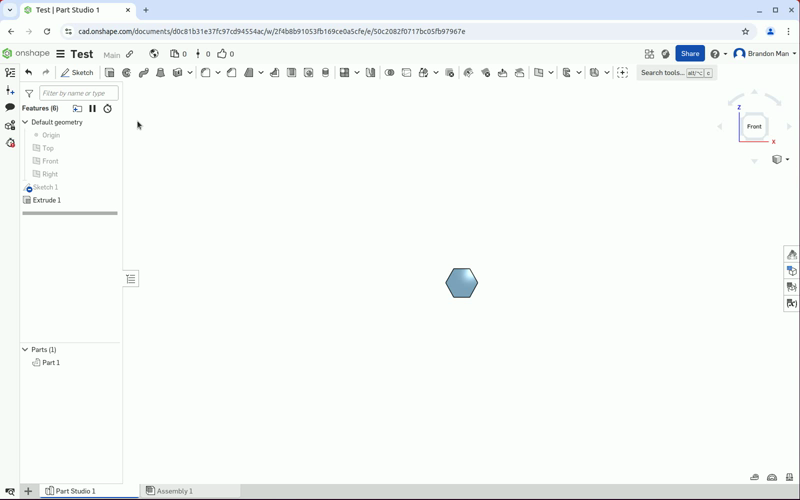
key(shift+h)
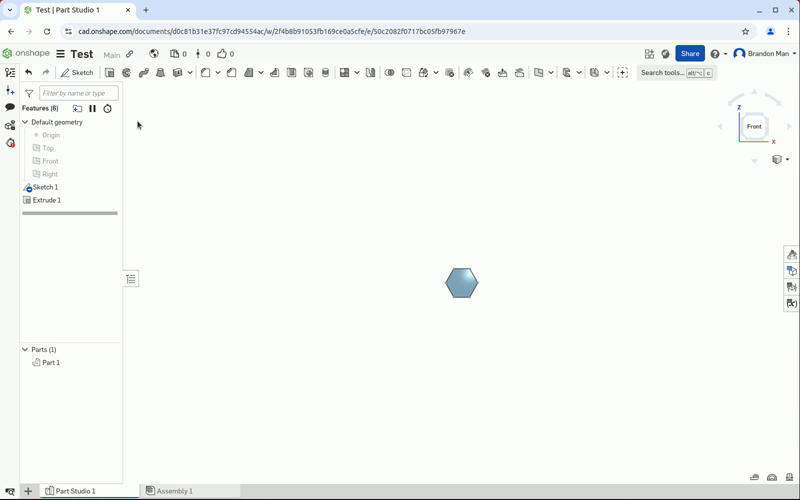
key(shift+h)
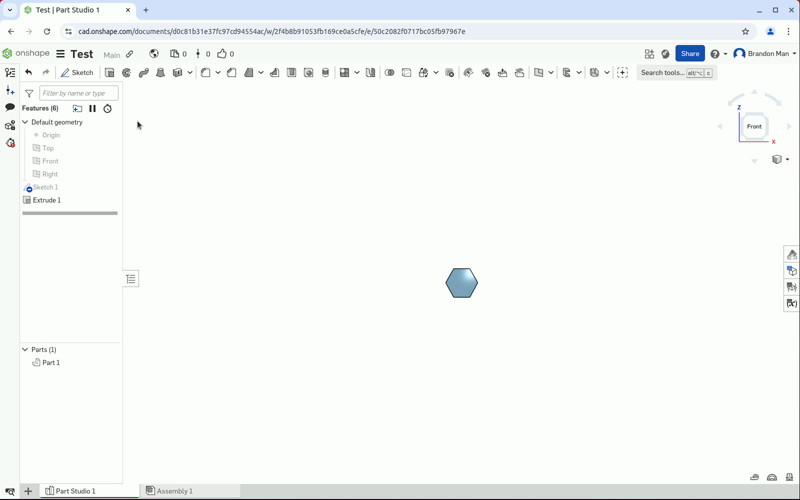
mouse_move(73, 189)
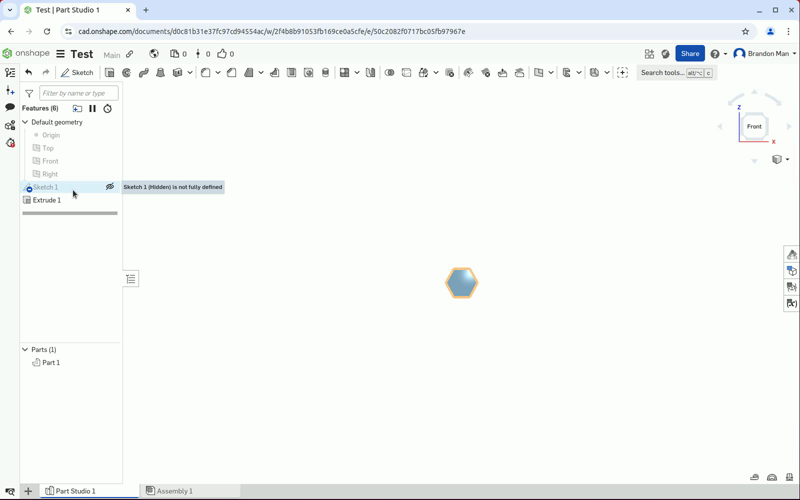
click(73, 189)
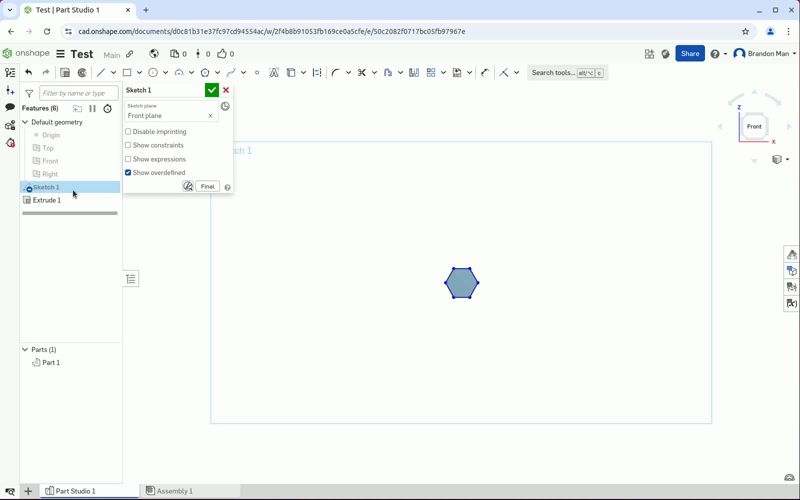
mouse_move(229, 92)
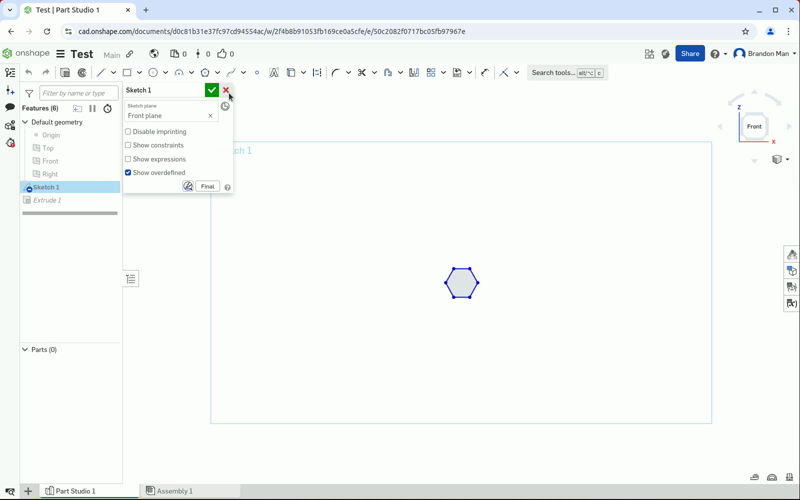
click(229, 92)
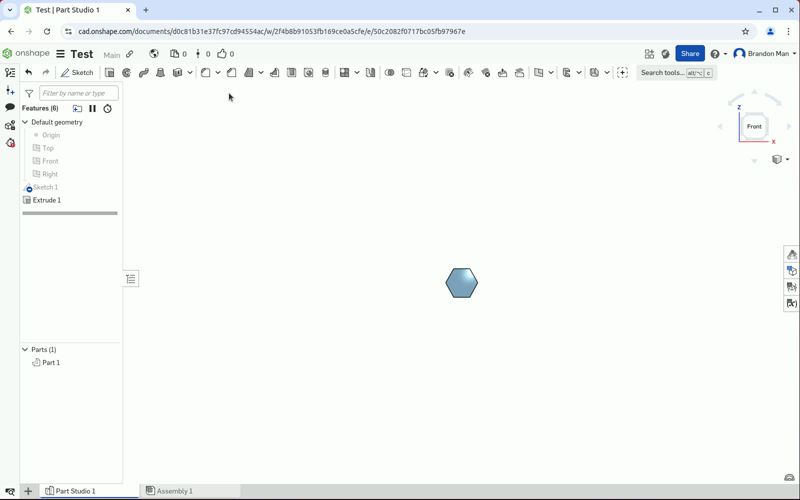
mouse_move(541, 75)
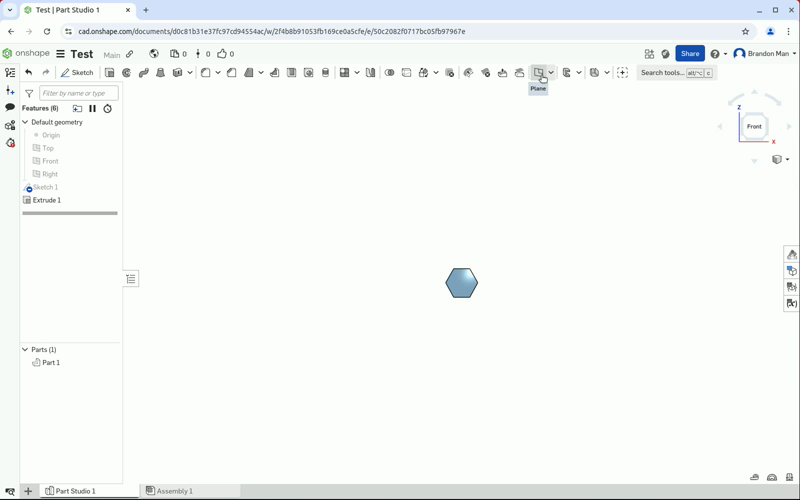
click(541, 75)
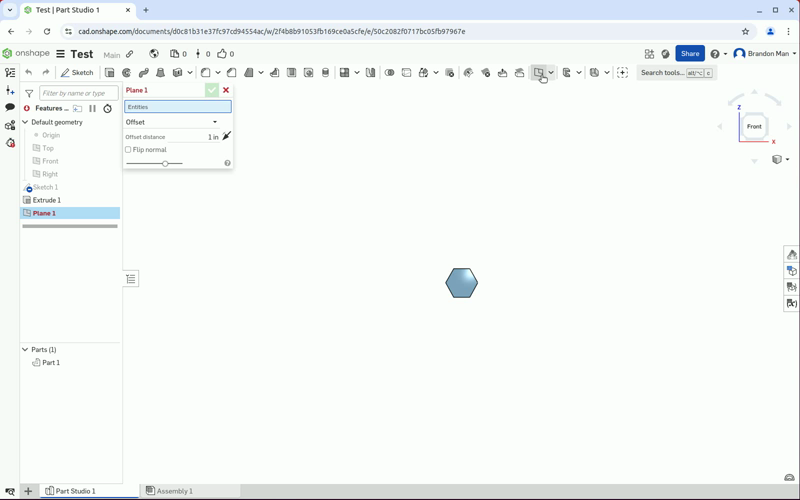
mouse_move(73, 163)
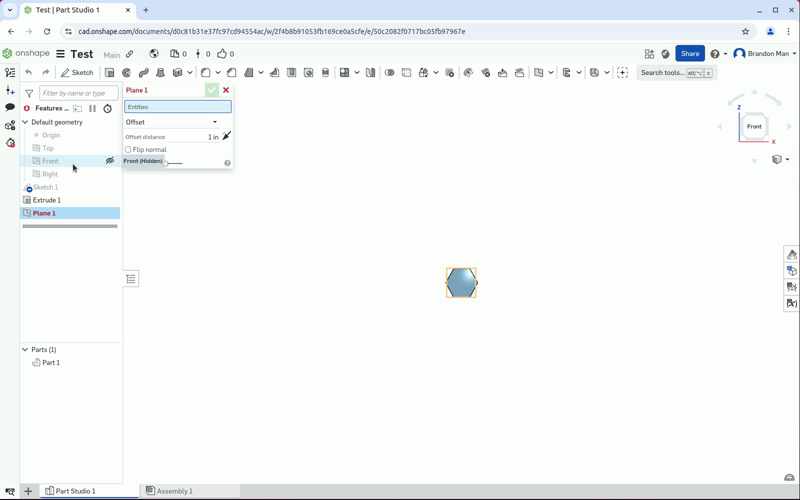
click(73, 163)
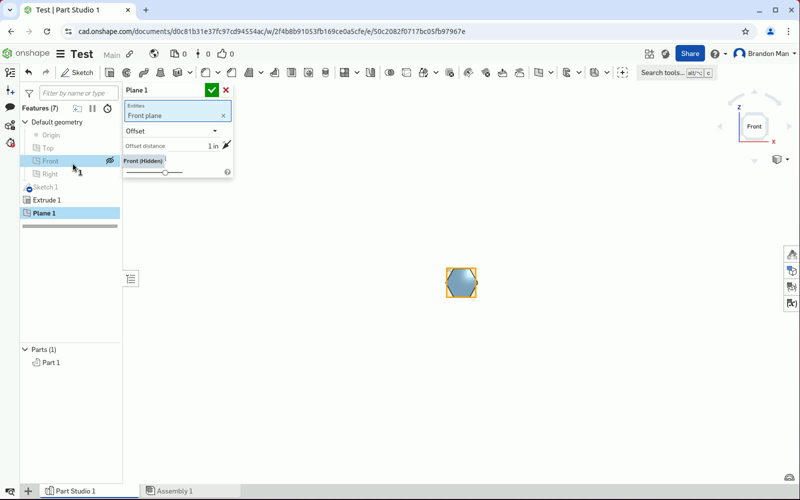
key(tab, 2)
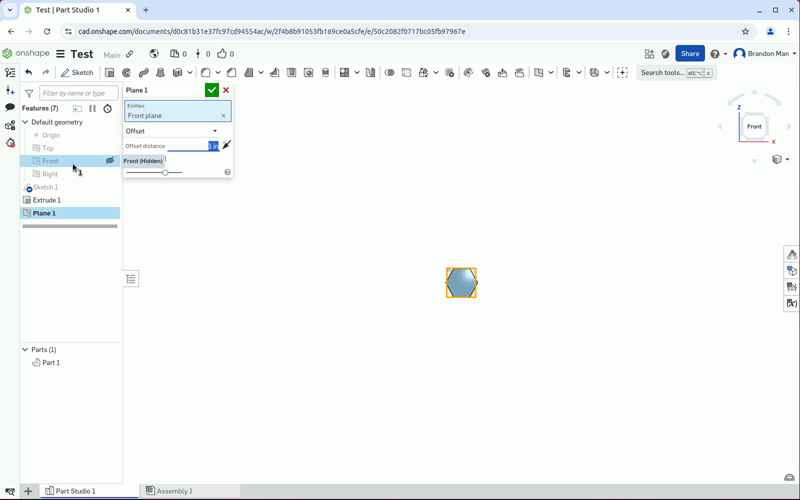
text(23.108)
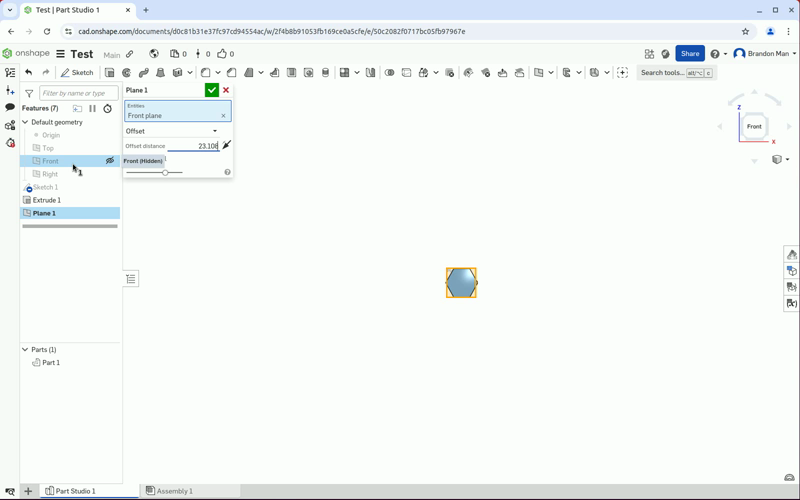
key(enter, 2)
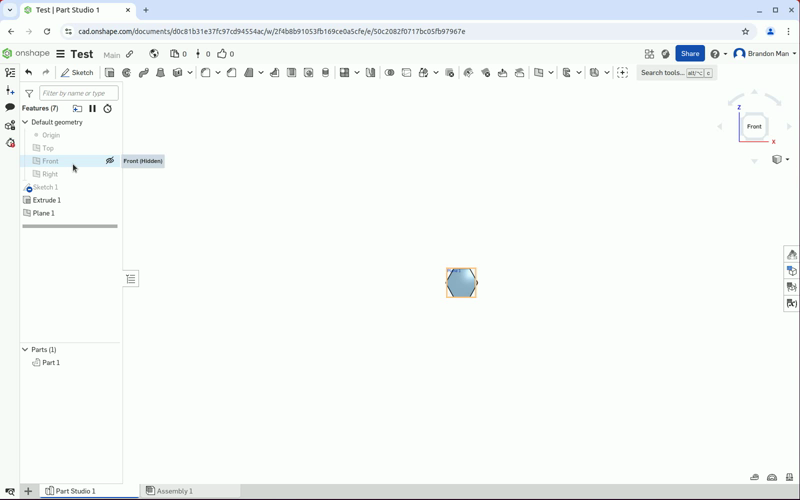
key(shift+s)
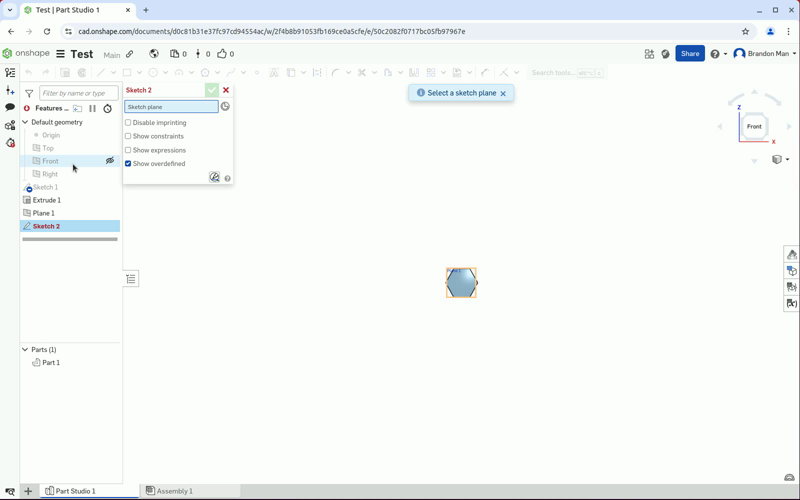
mouse_move(73, 215)
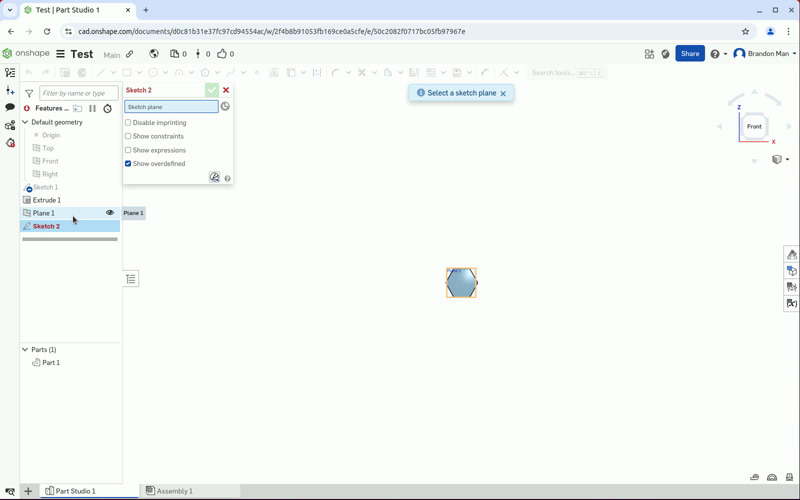
click(73, 215)
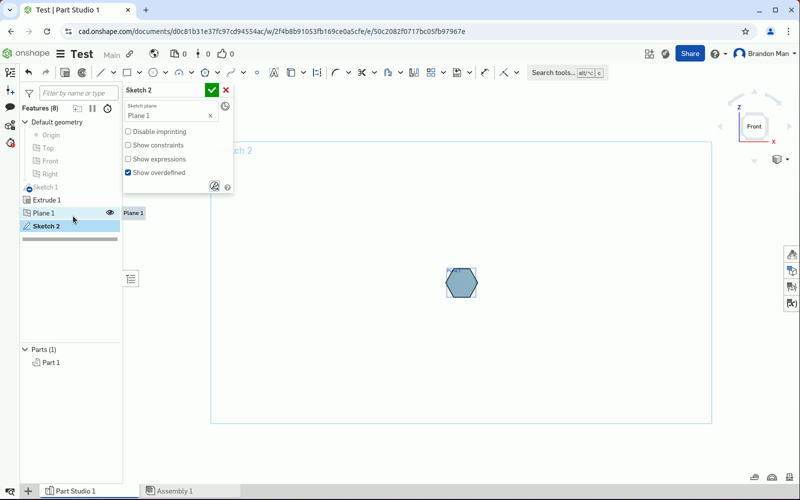
mouse_move(73, 352)
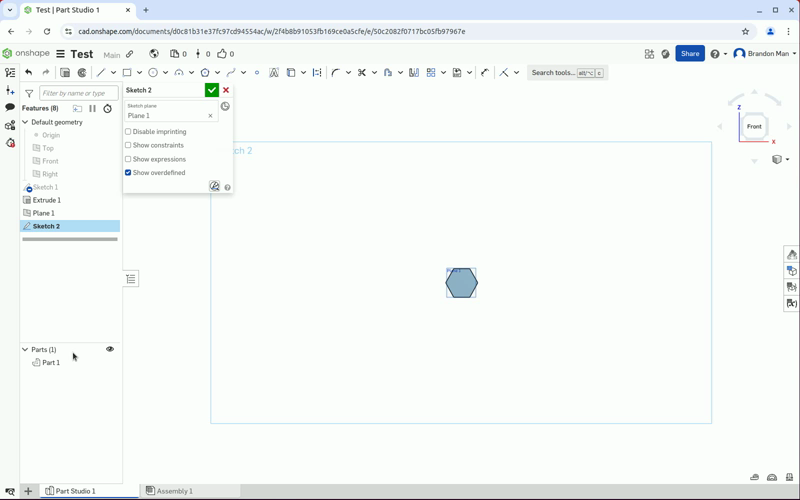
key(y)
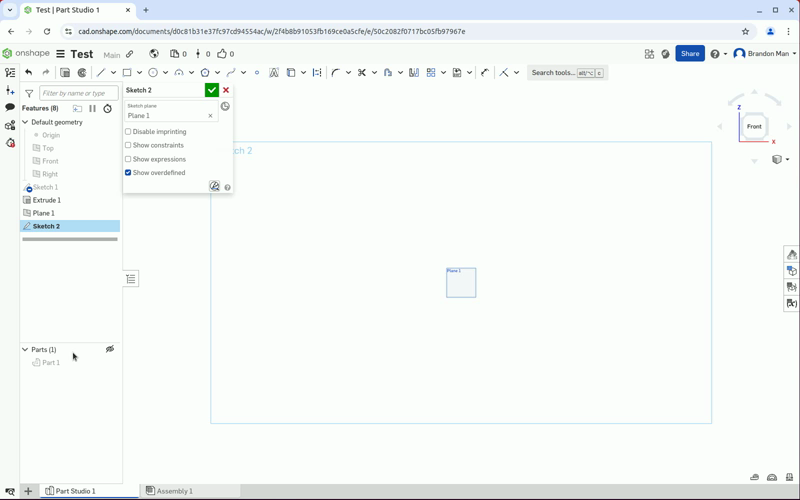
key(c)
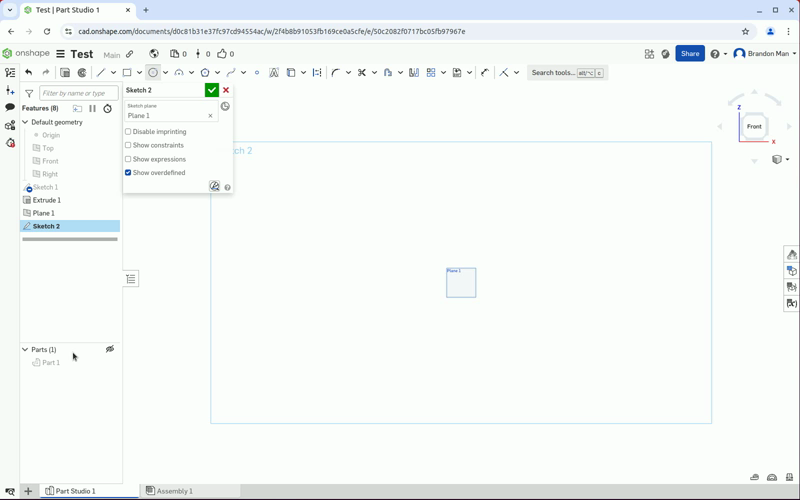
key_down(shift)
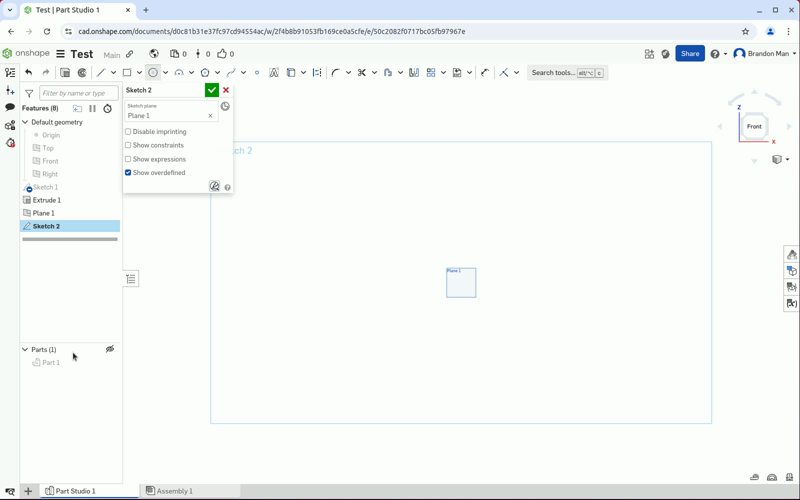
mouse_move(460, 282)
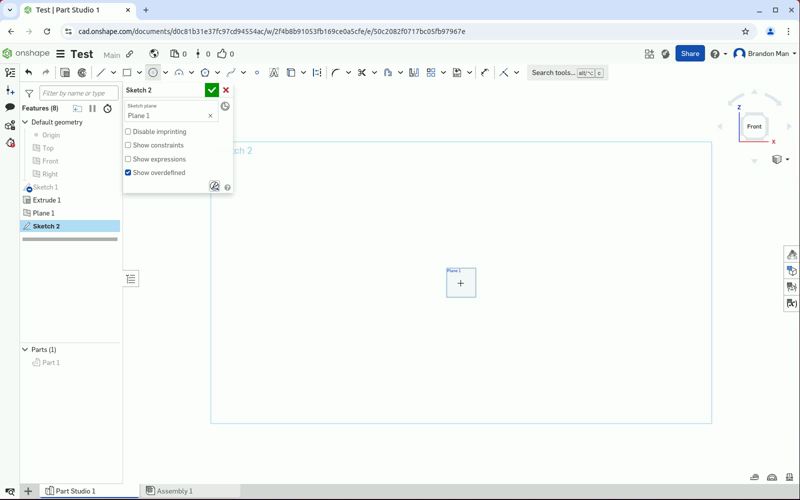
click(460, 282)
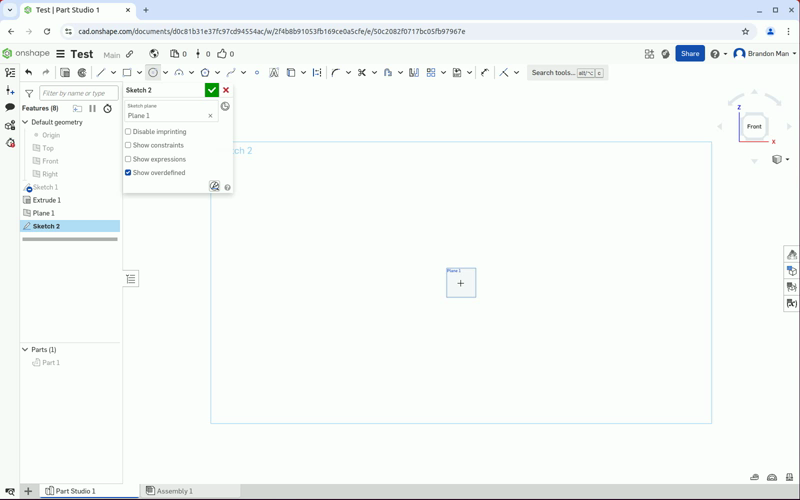
key_up(shift)
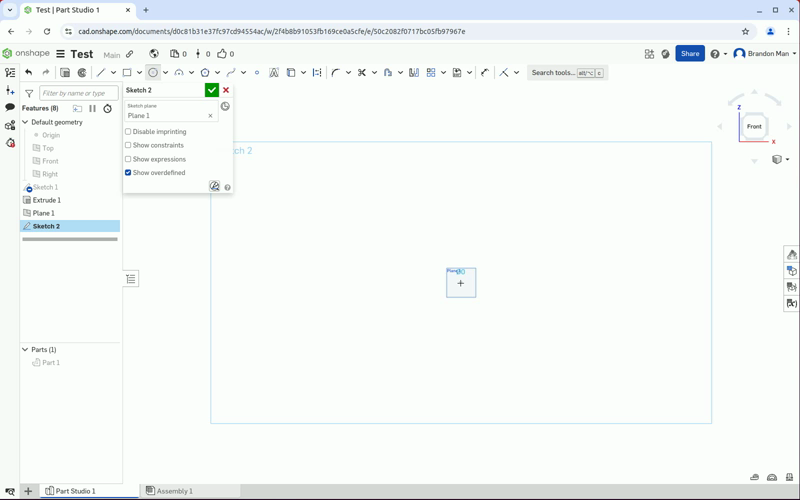
mouse_move(472, 282)
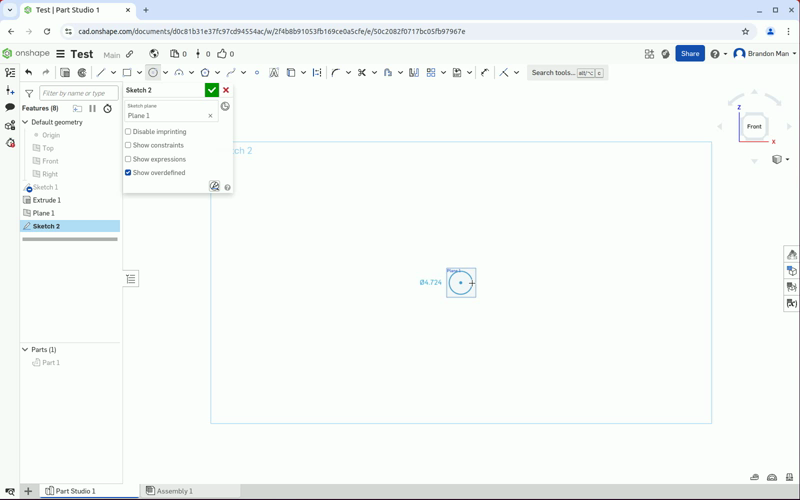
click(472, 282)
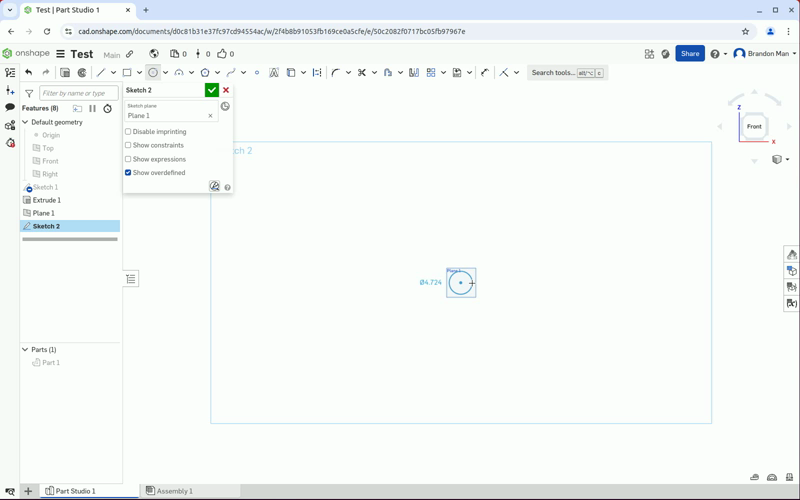
key(esc)
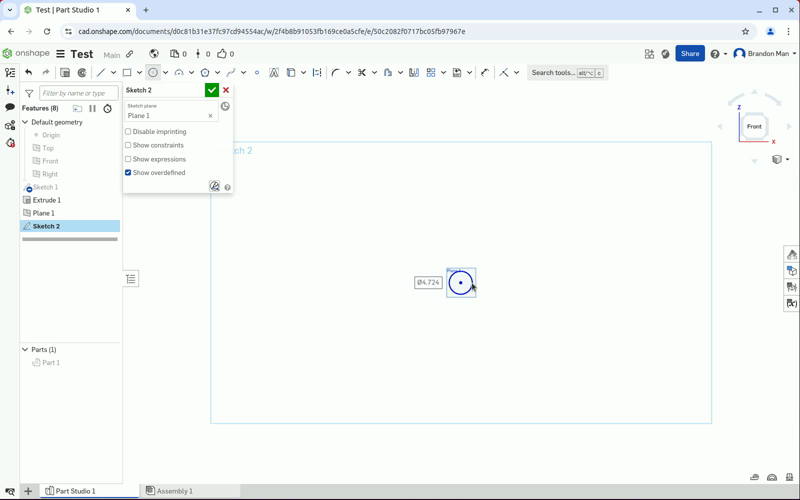
mouse_move(453, 280)
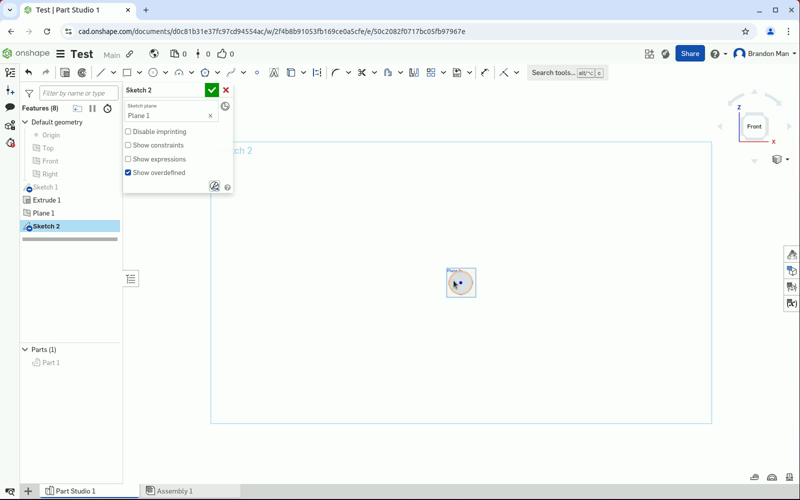
scroll(6)
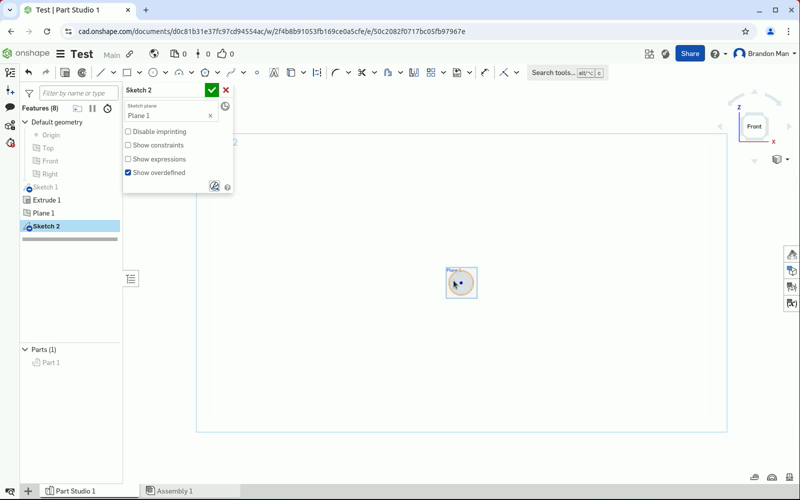
scroll(6)
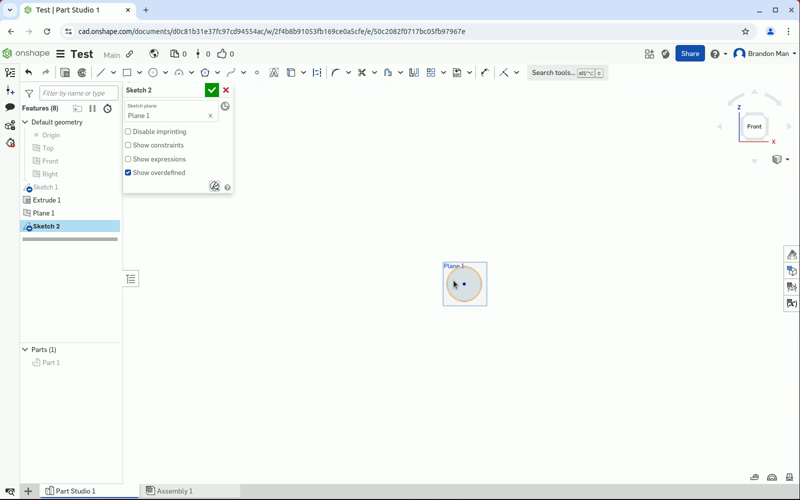
scroll(6)
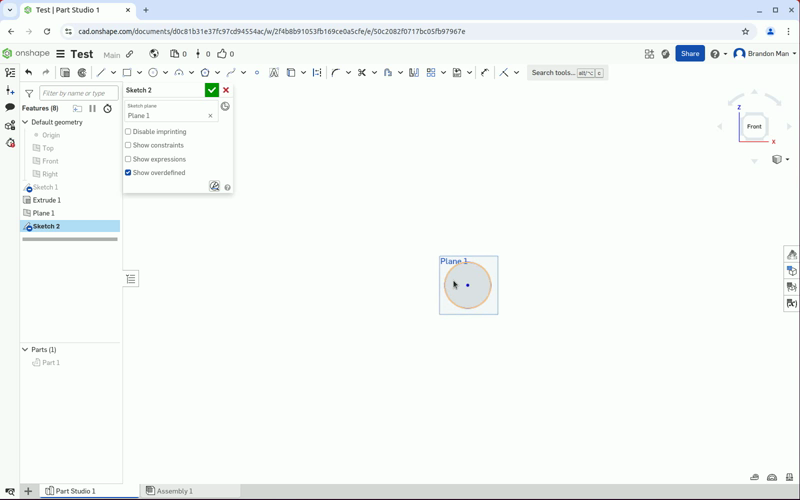
scroll(6)
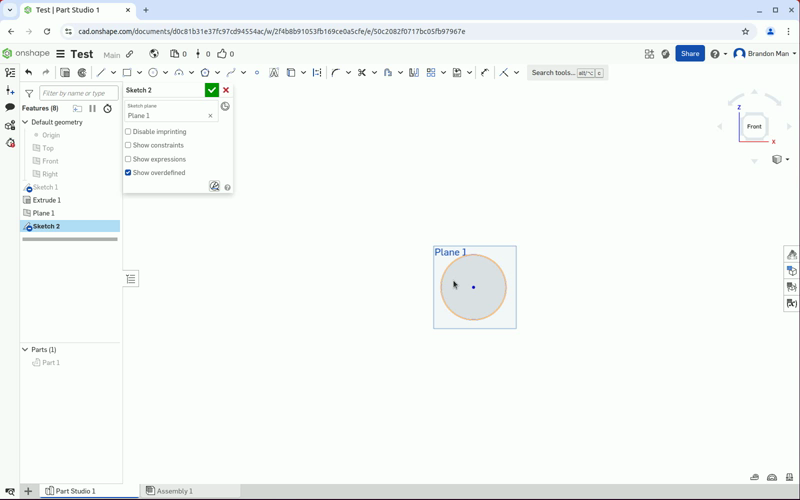
scroll(6)
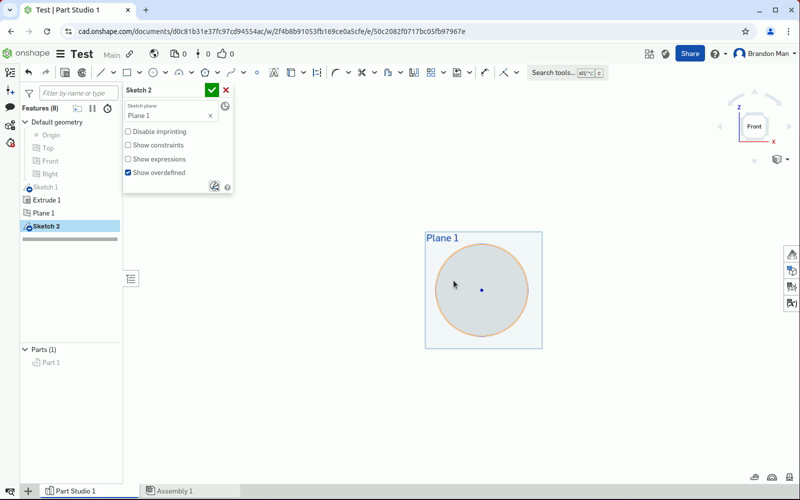
scroll(6)
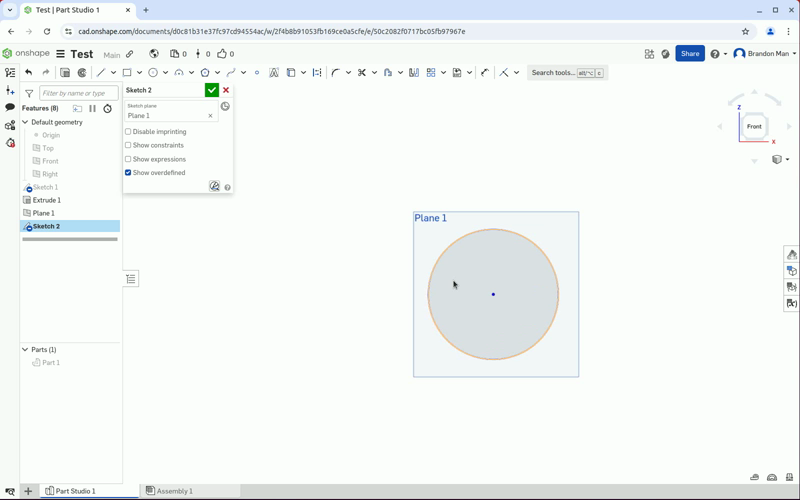
scroll(6)
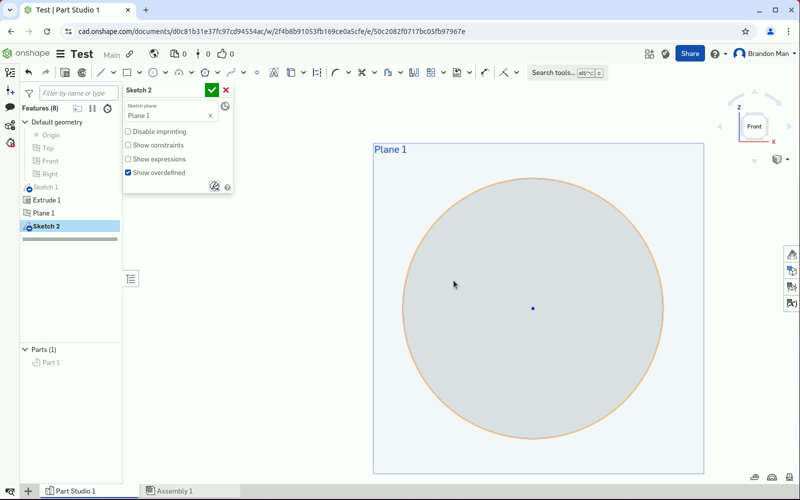
click(453, 280)
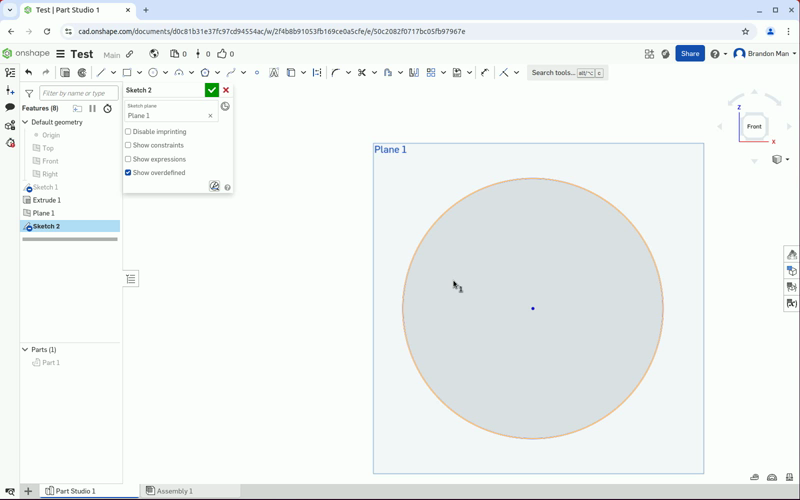
scroll(-6)
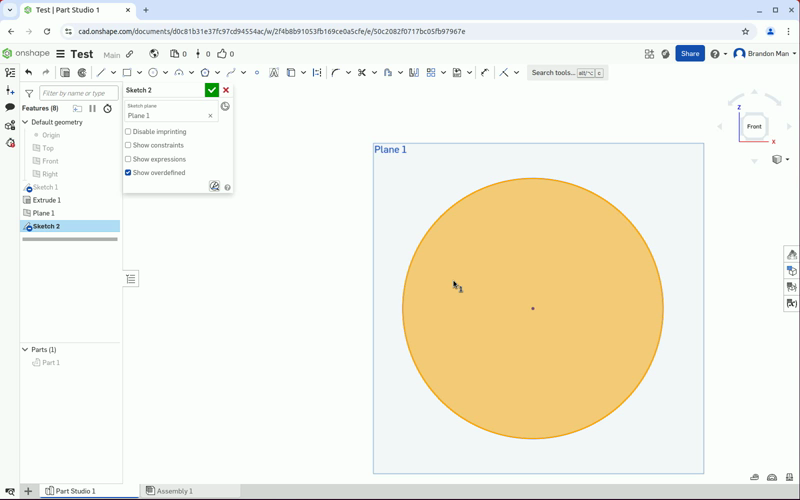
scroll(-6)
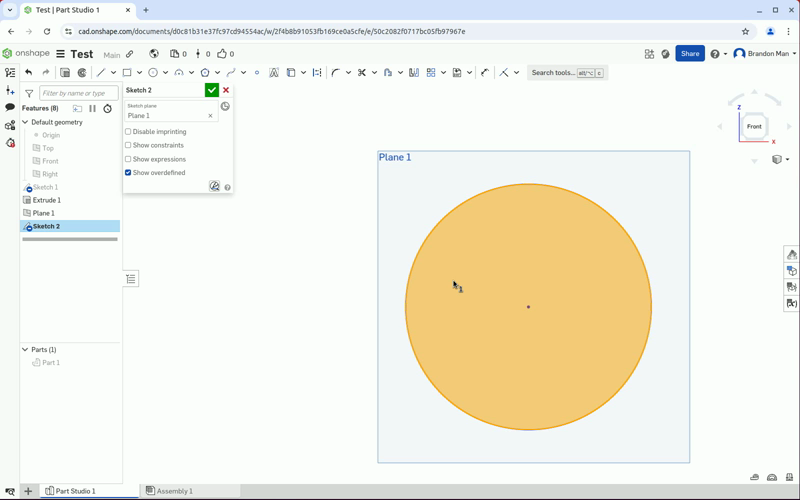
scroll(-6)
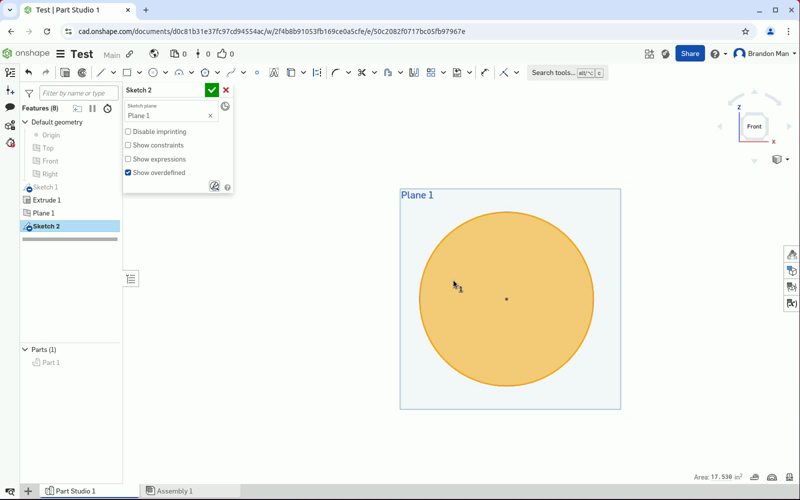
scroll(-6)
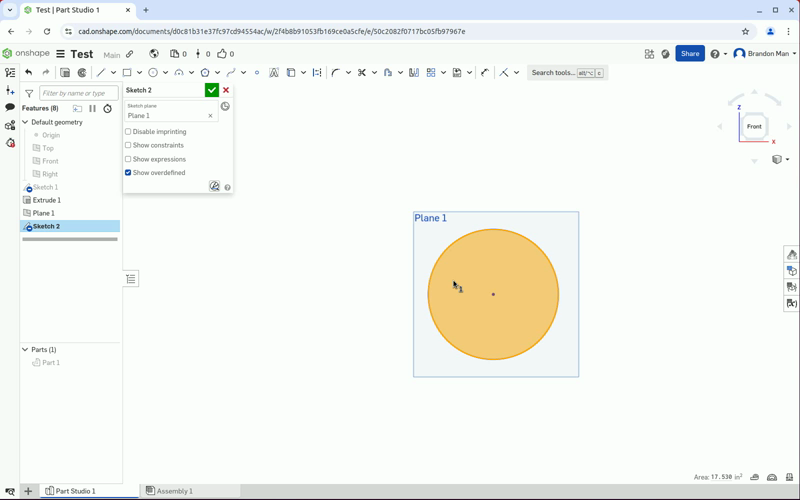
scroll(-6)
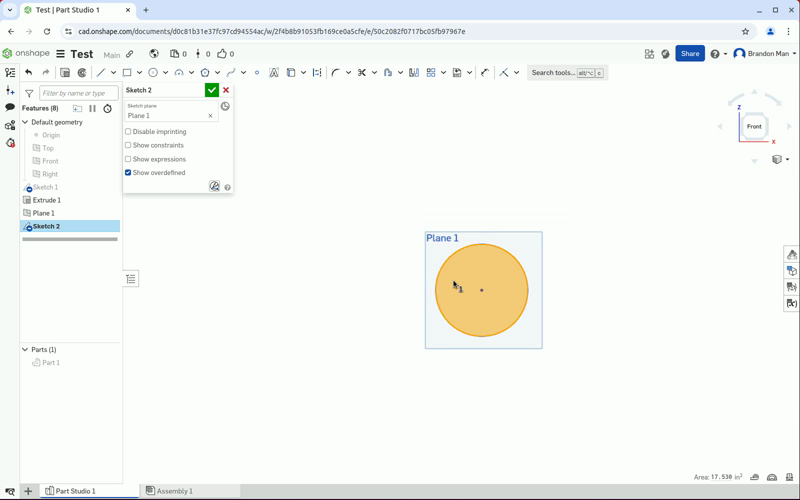
scroll(-6)
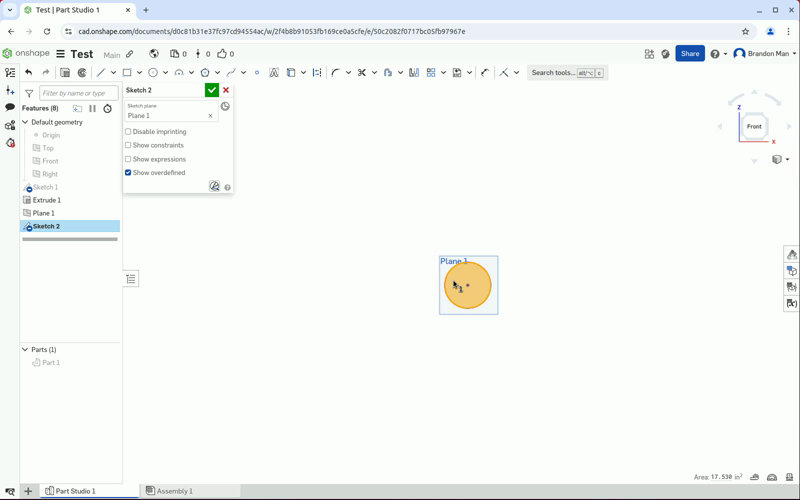
scroll(-6)
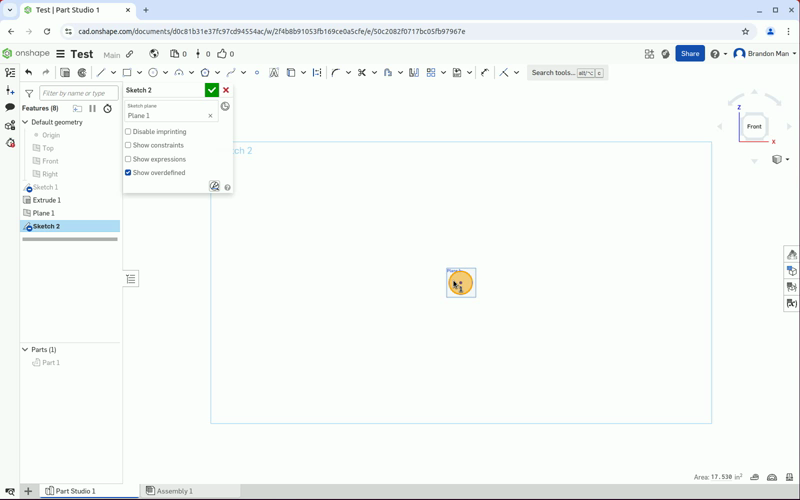
mouse_move(73, 352)
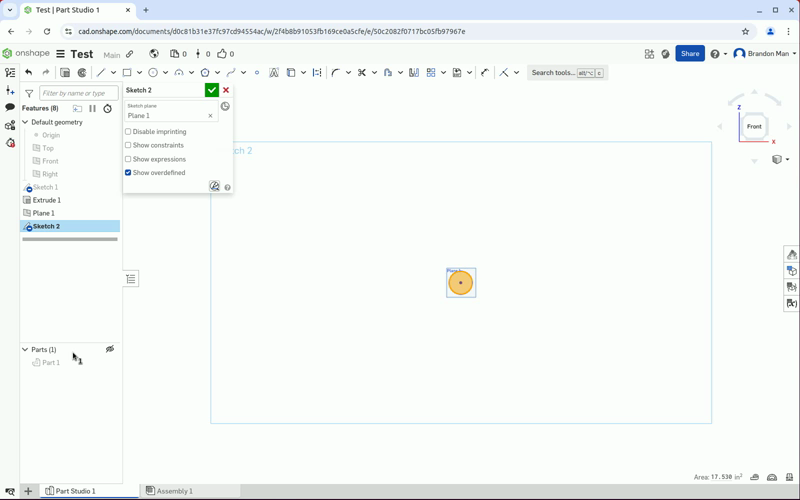
key(shift+y)
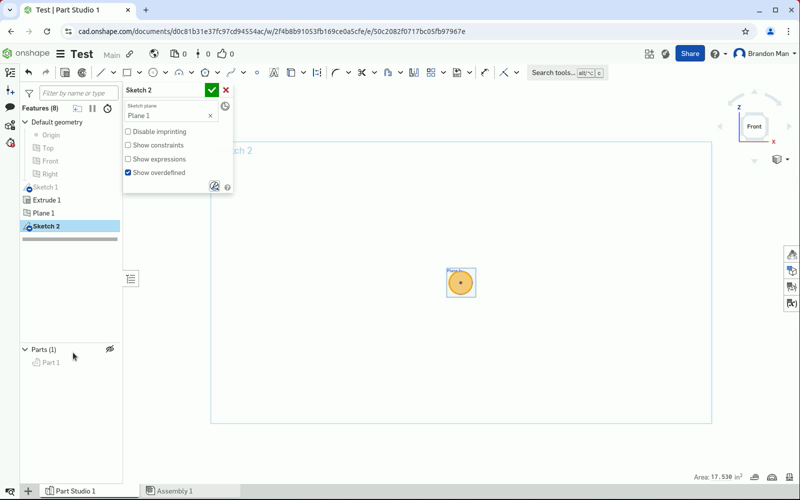
key(shift+e)
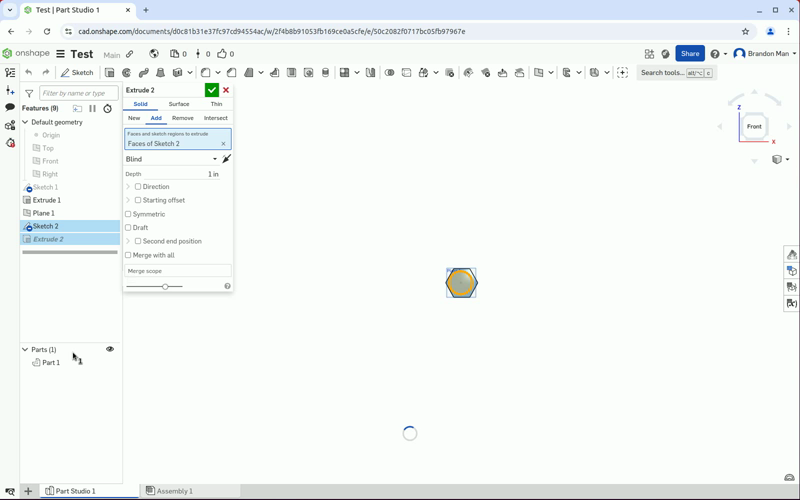
mouse_move(143, 106)
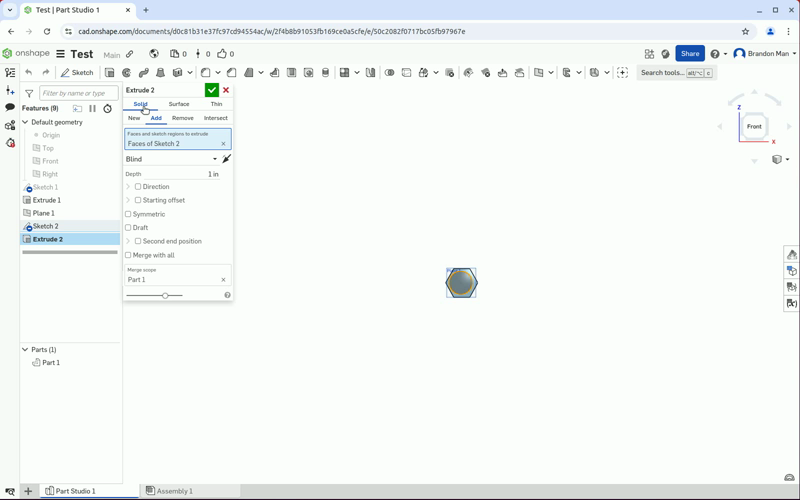
click(143, 106)
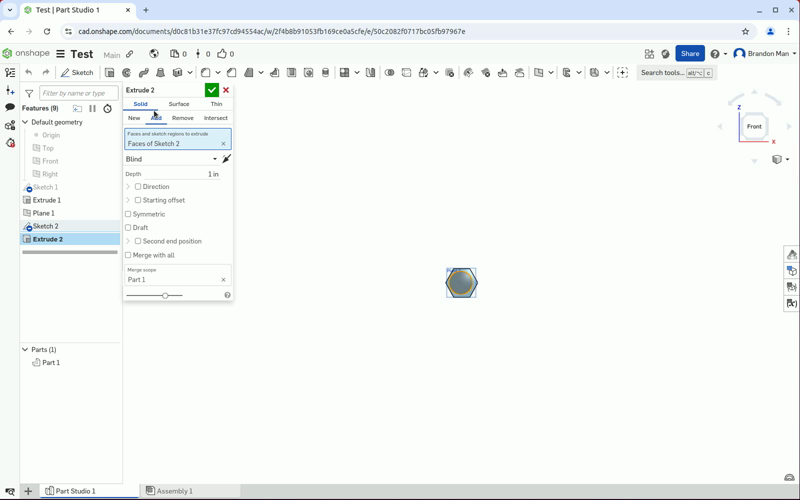
mouse_move(186, 120)
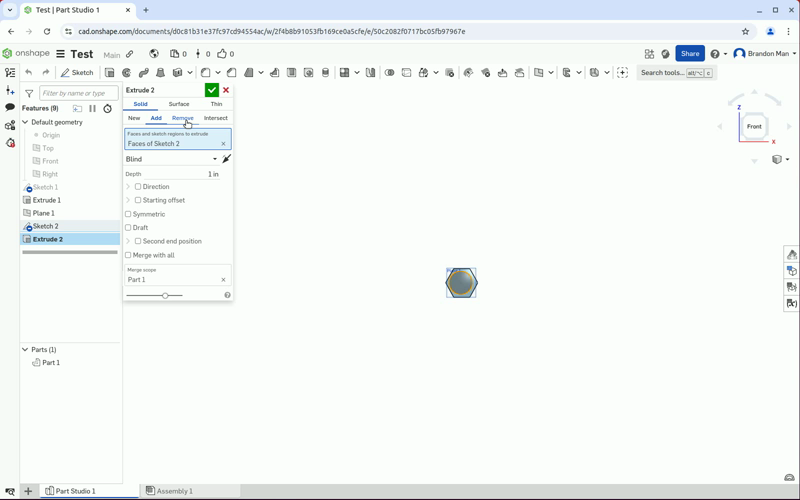
click(186, 120)
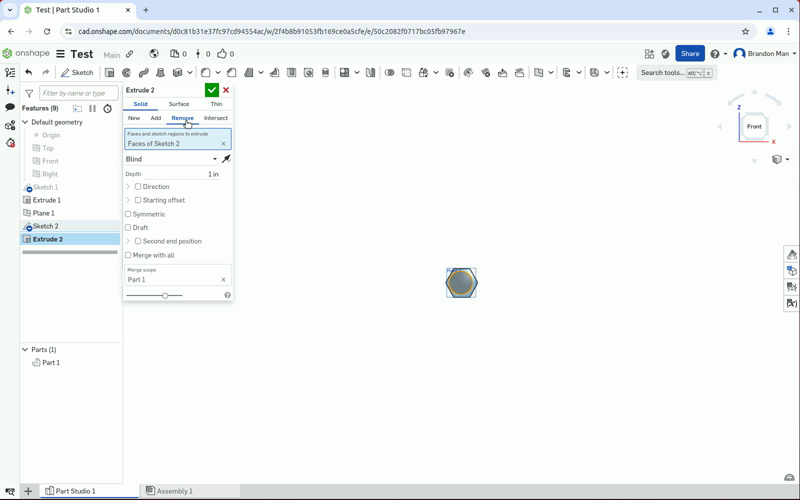
key(tab, 4)
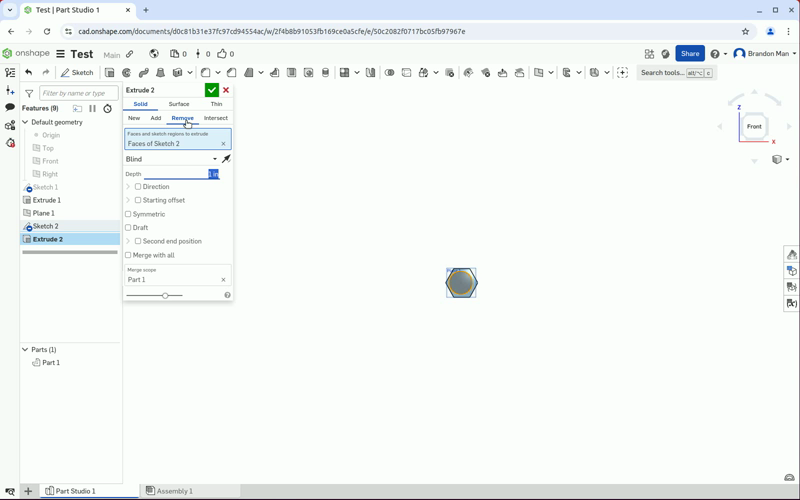
text(21.664)
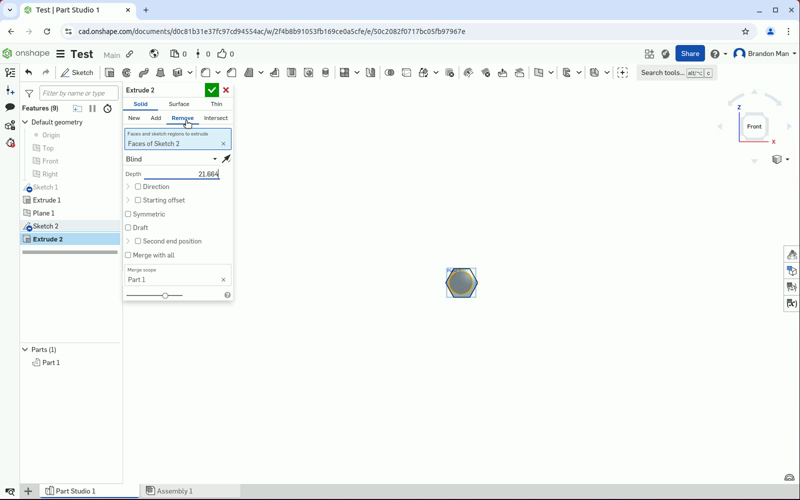
key(tab, 6)
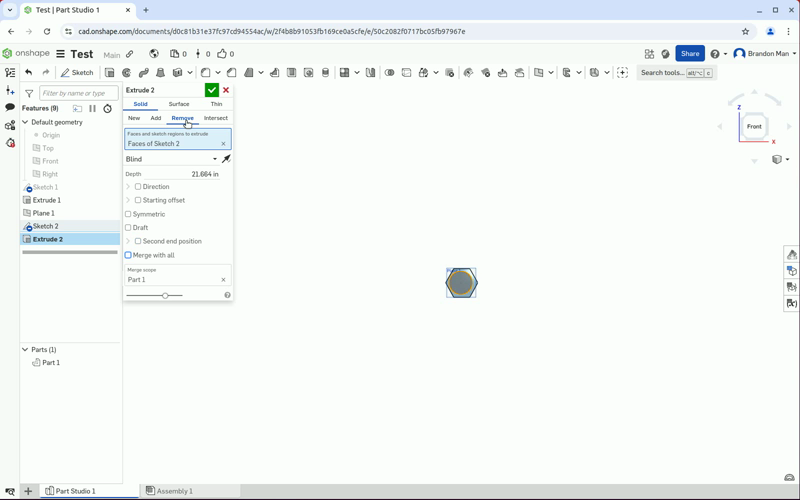
key(space)
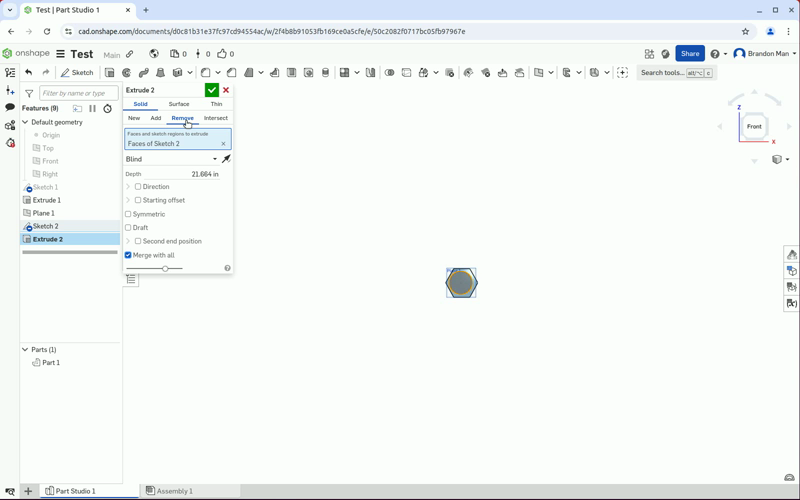
key(enter)
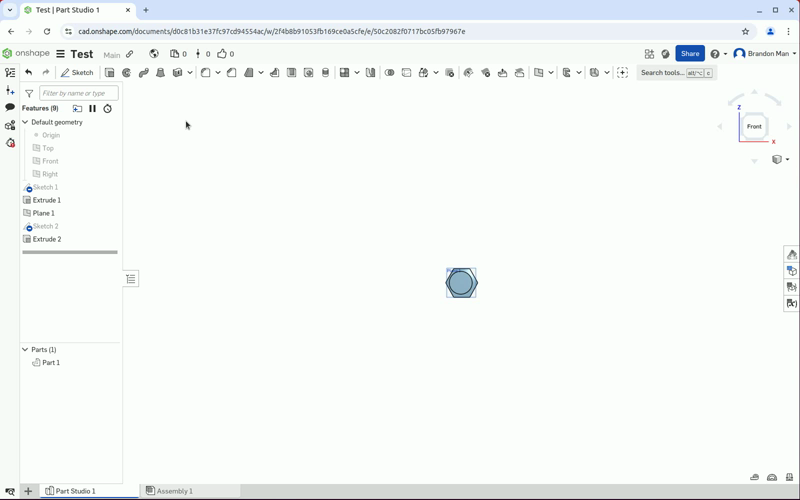
key(shift+h)
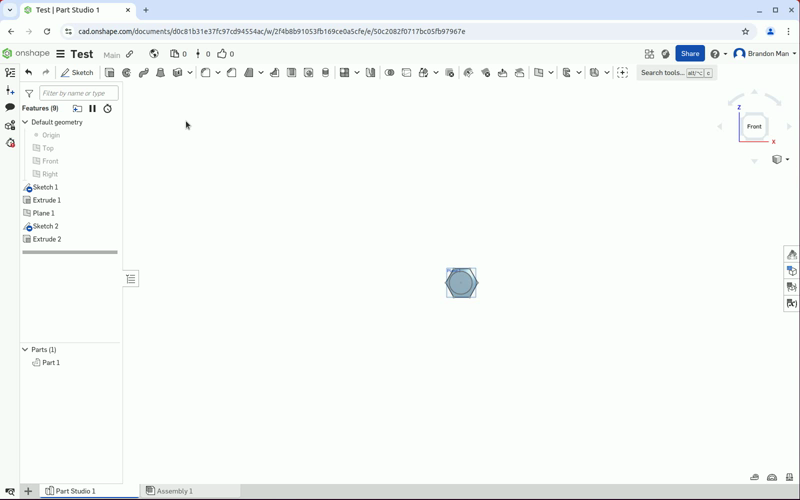
key(shift+h)
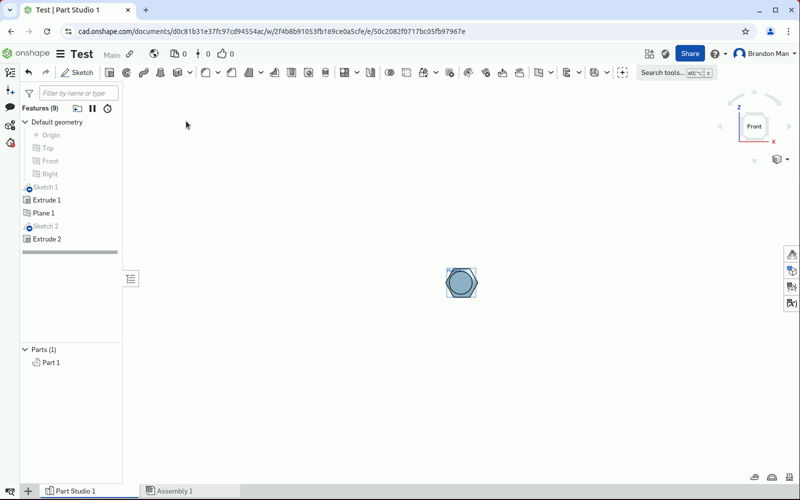
mouse_move(73, 189)
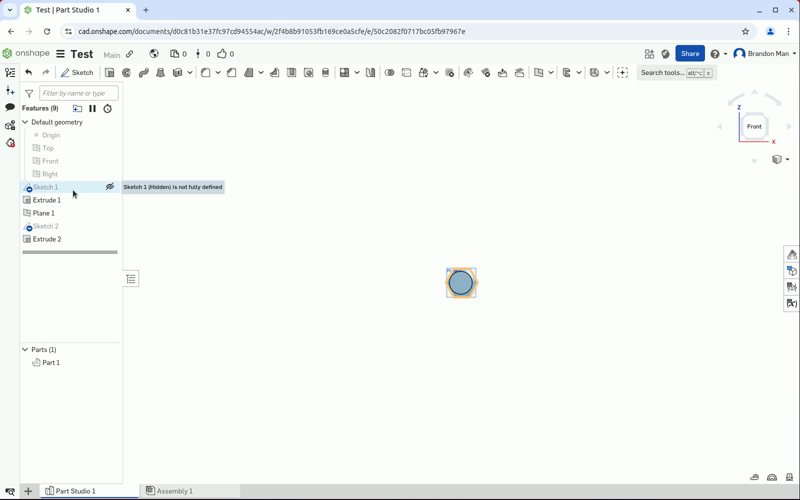
click(73, 189)
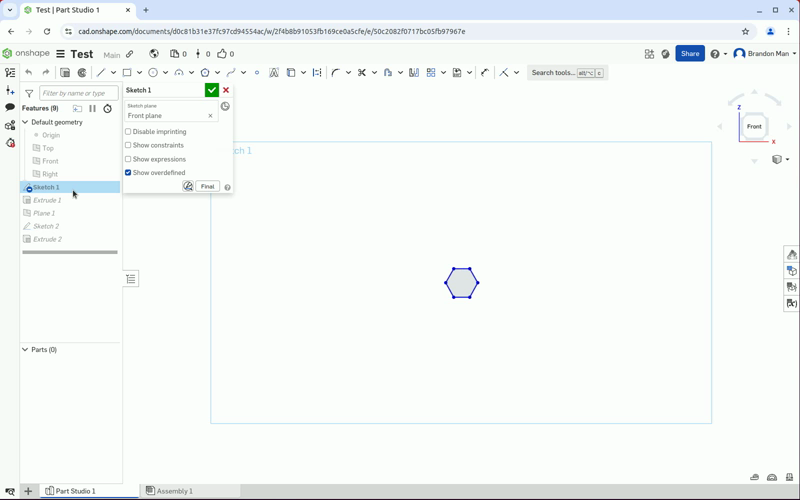
mouse_move(229, 92)
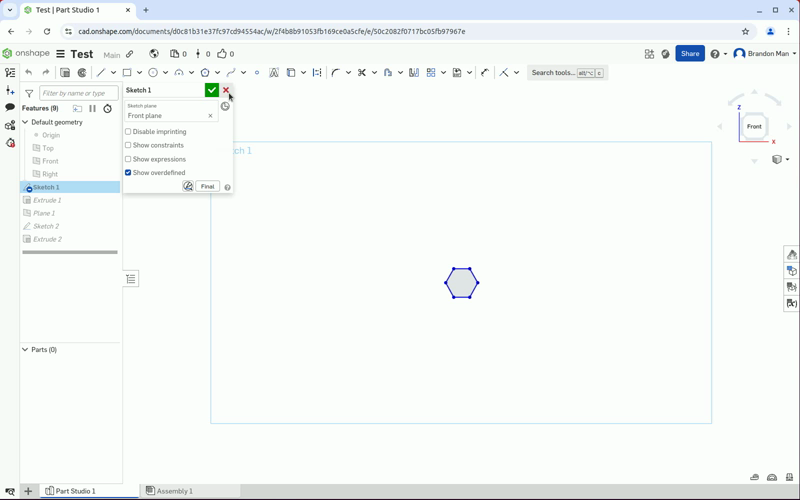
click(229, 92)
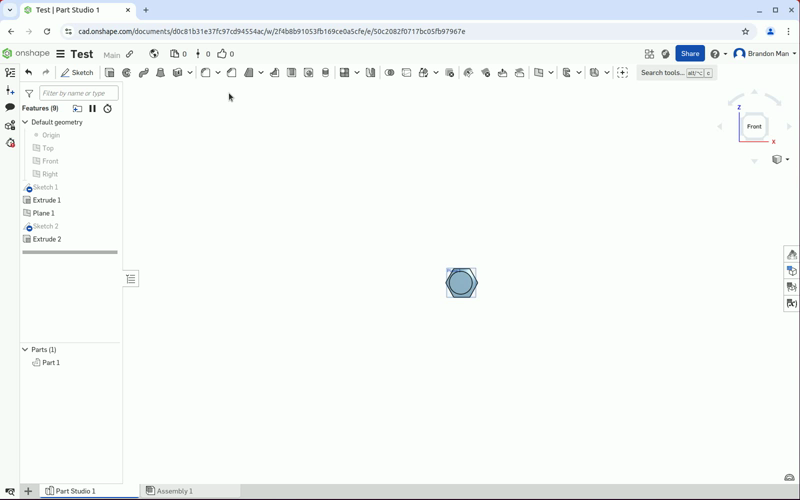
mouse_move(73, 352)
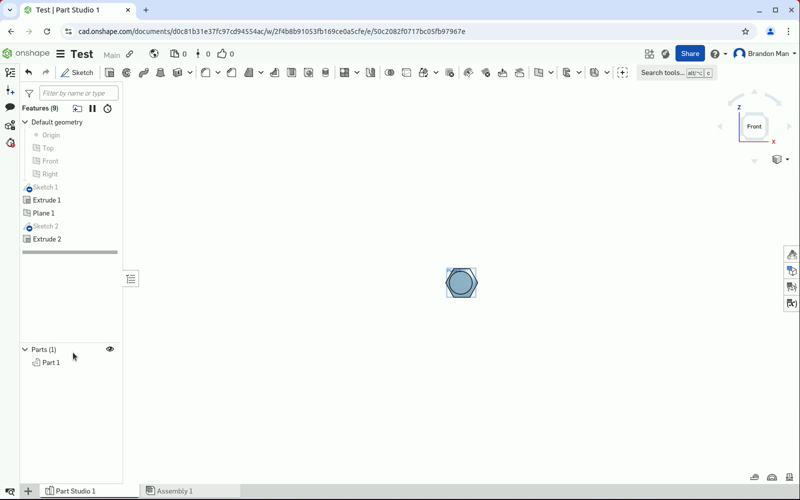
key(y)
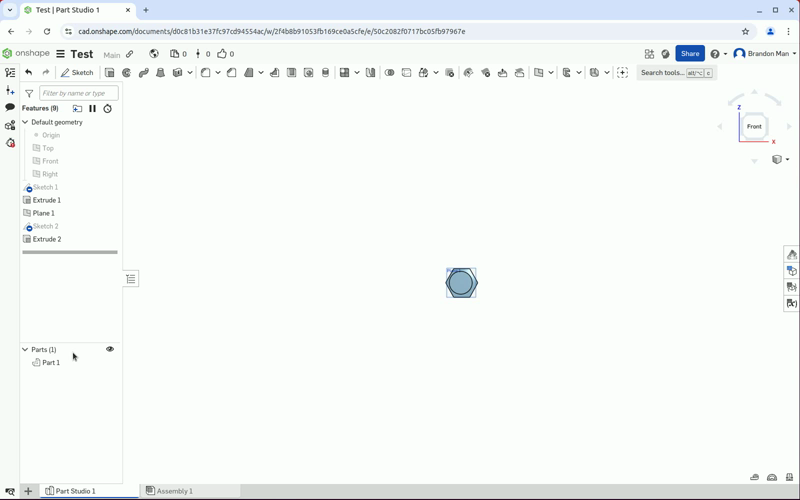
key(shift+p)
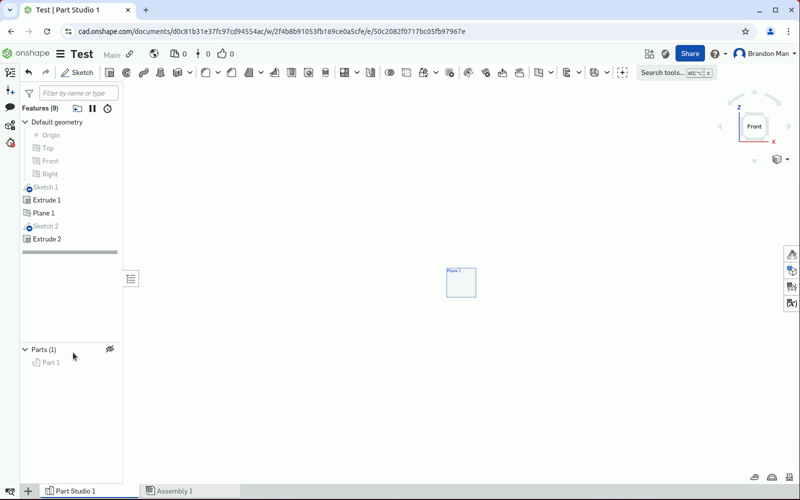
key(space)
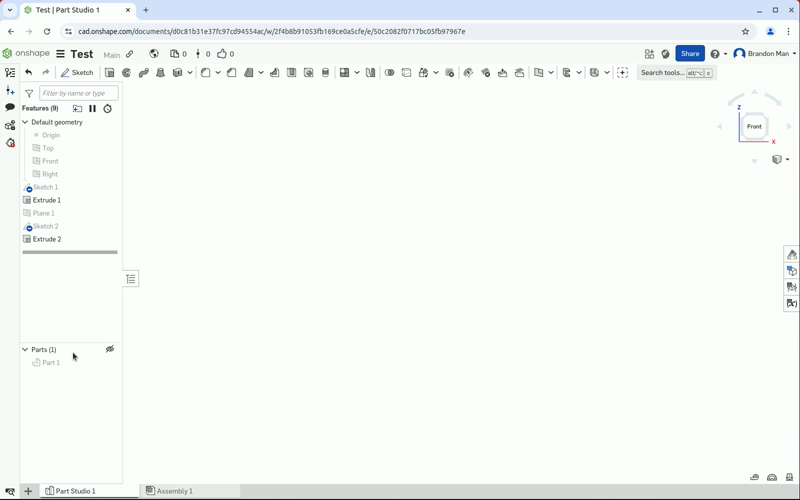
key_down(shift)
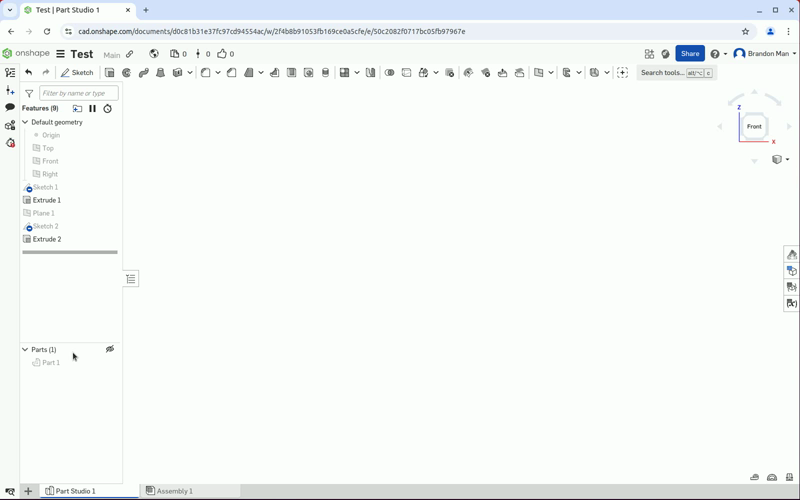
key(down)
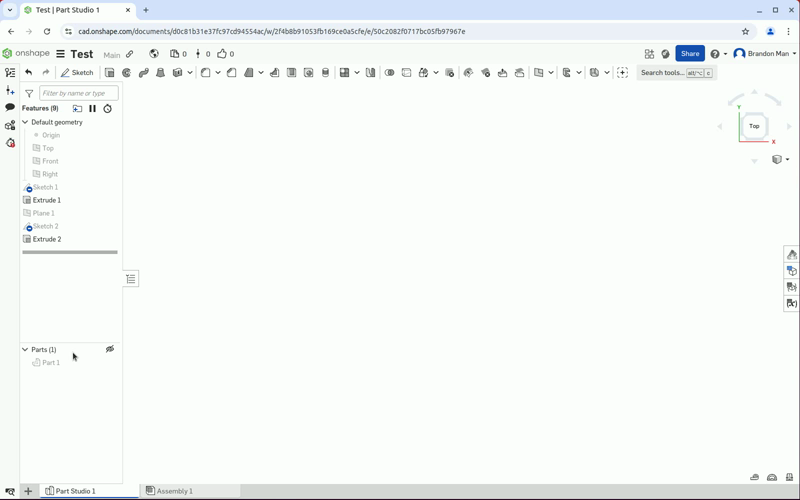
key_up(shift)
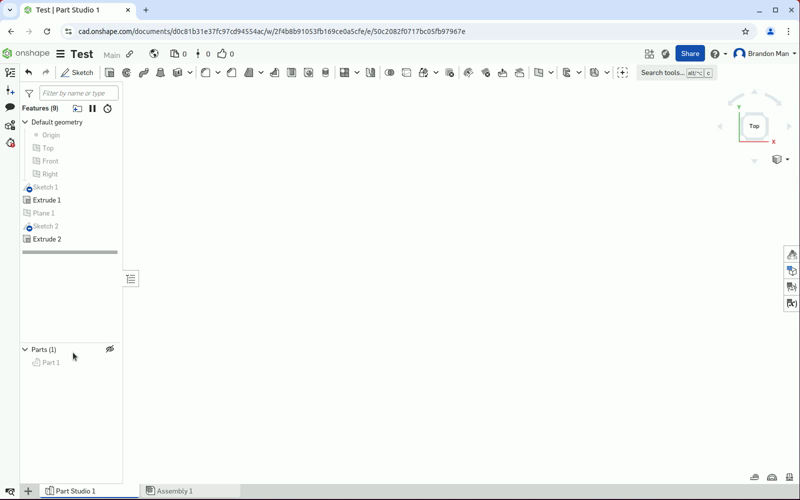
mouse_move(73, 352)
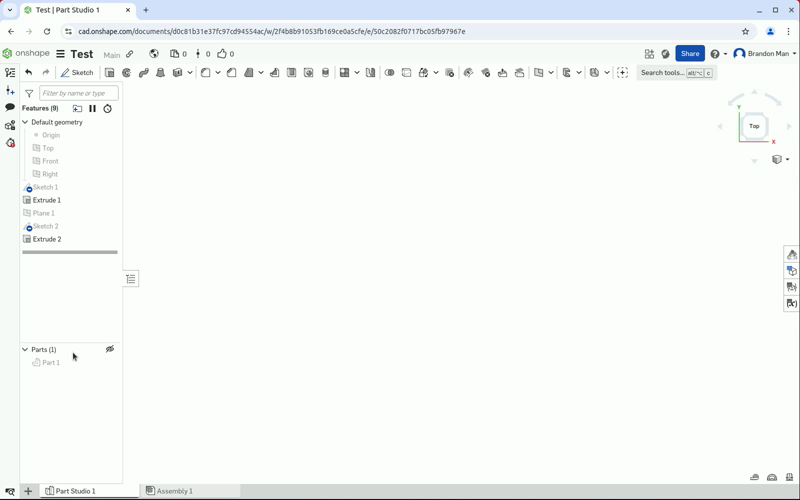
key(shift+y)
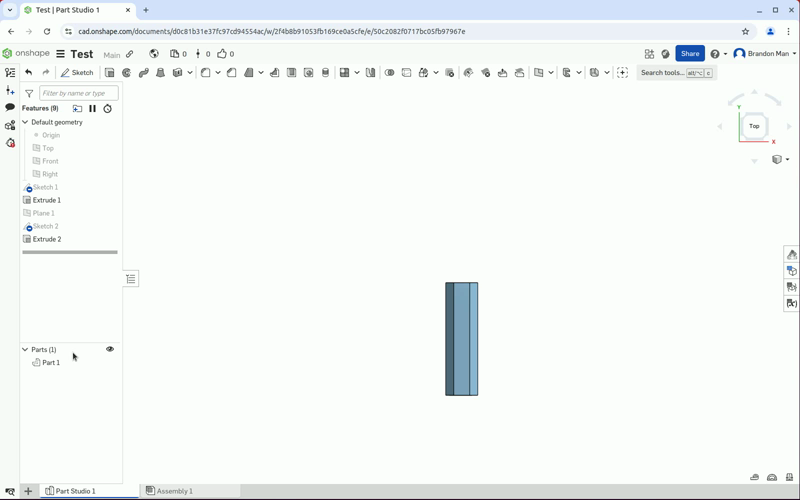
mouse_move(541, 75)
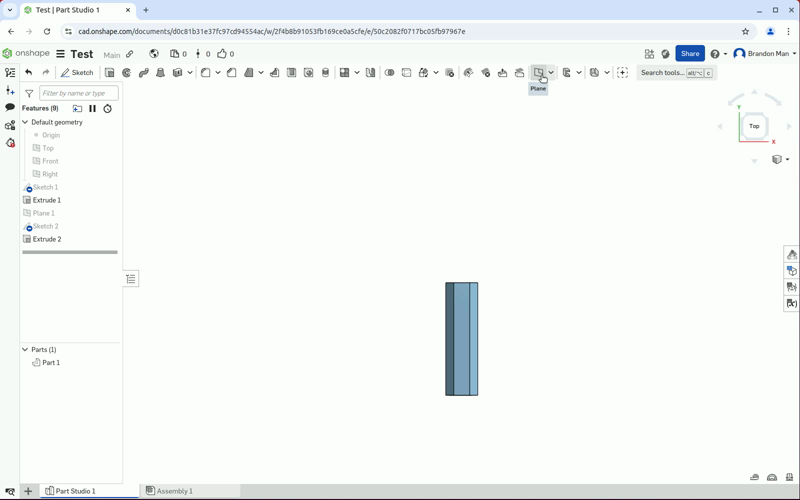
click(541, 75)
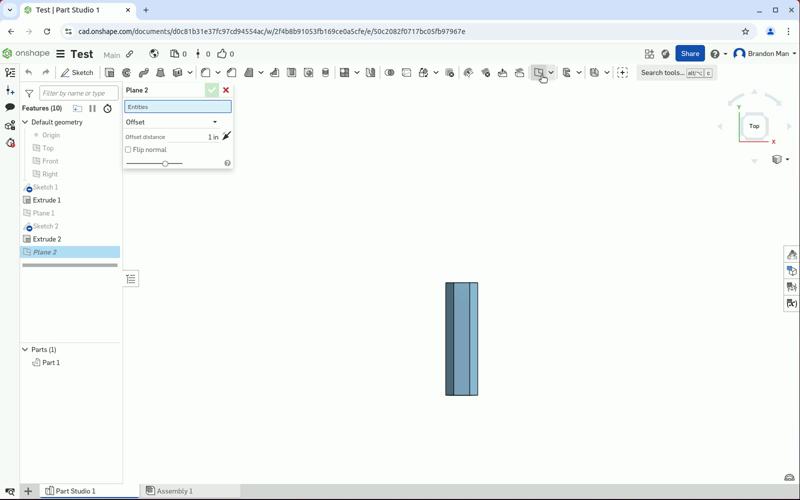
mouse_move(73, 150)
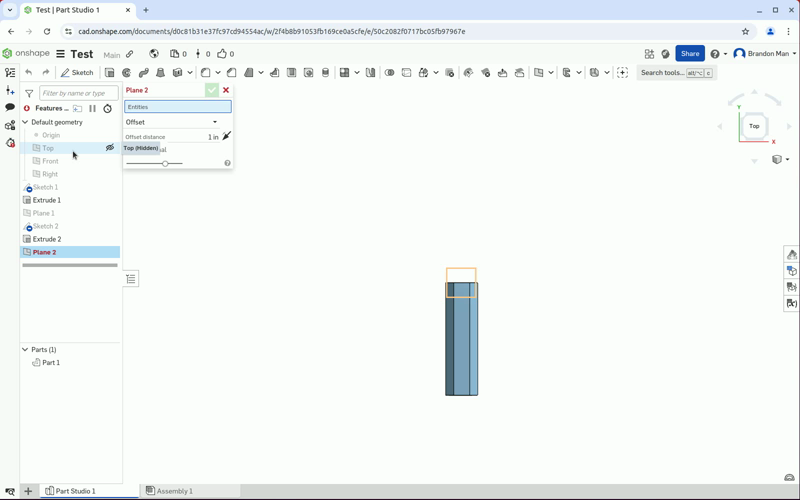
click(73, 150)
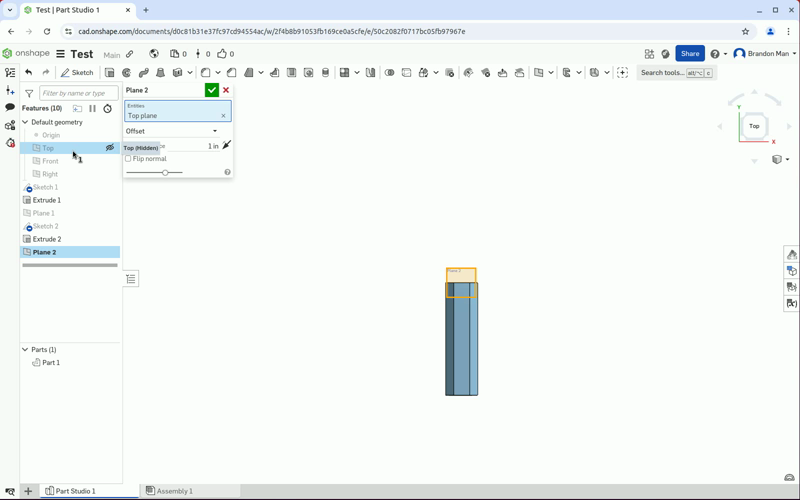
key(tab, 2)
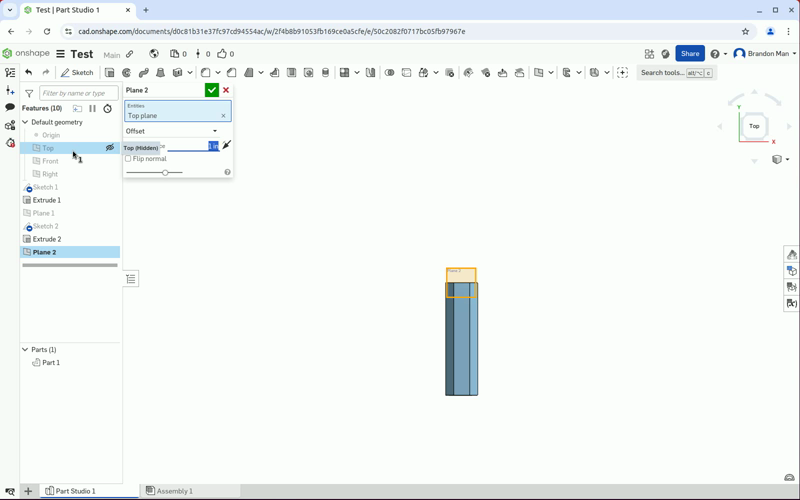
text(2.896)
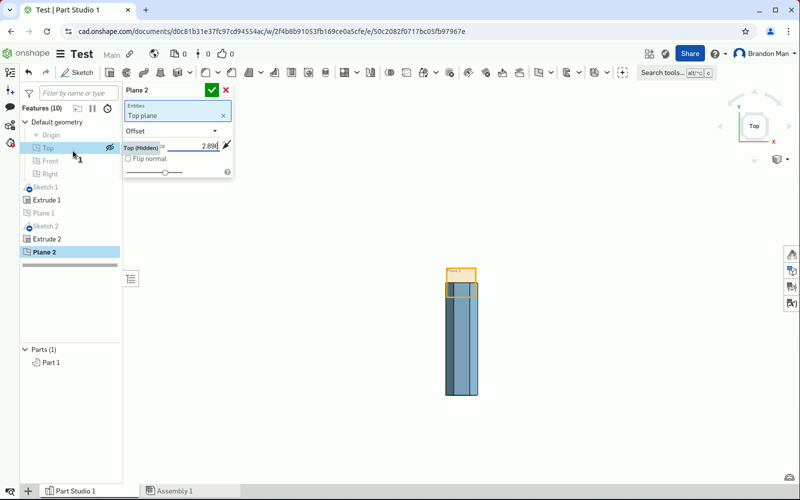
key(enter, 2)
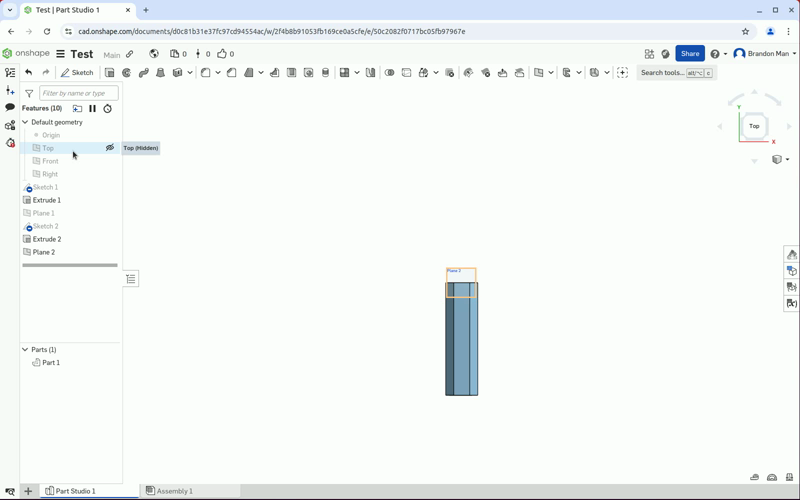
key(shift+s)
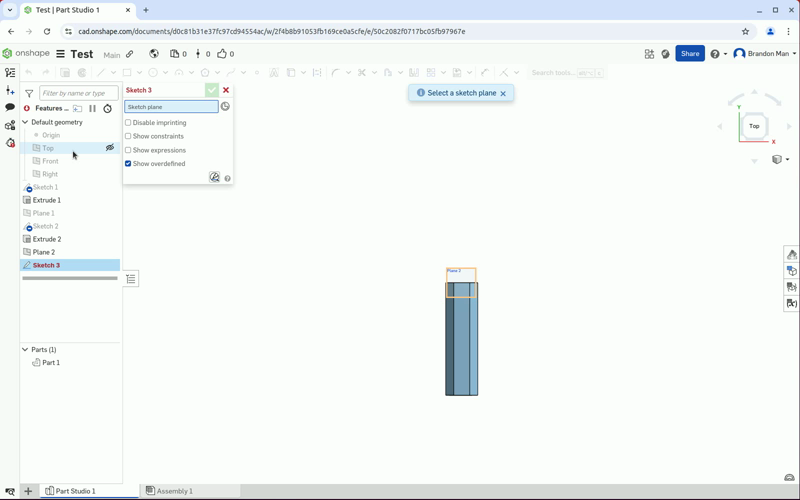
mouse_move(73, 254)
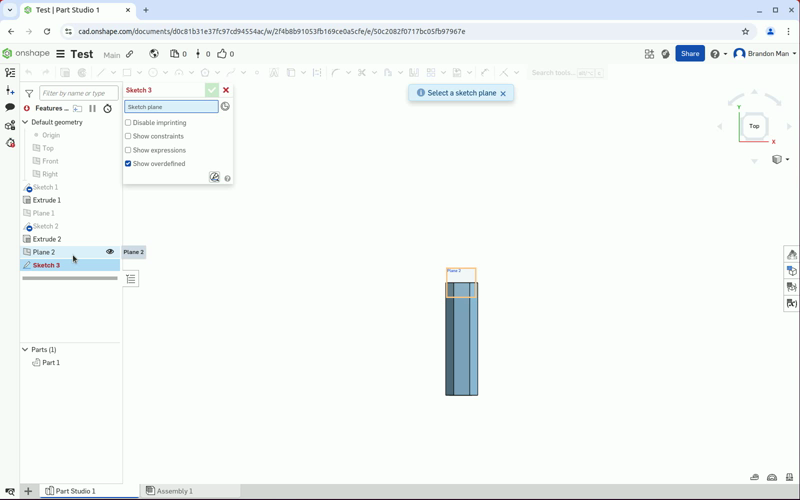
click(73, 254)
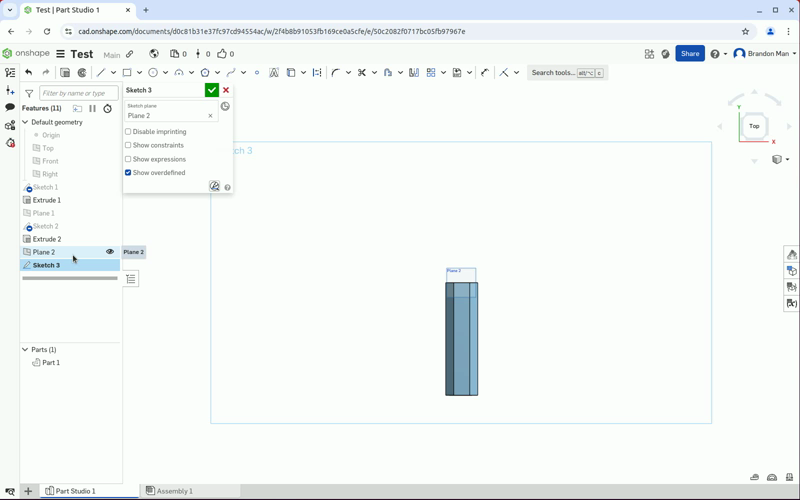
mouse_move(73, 352)
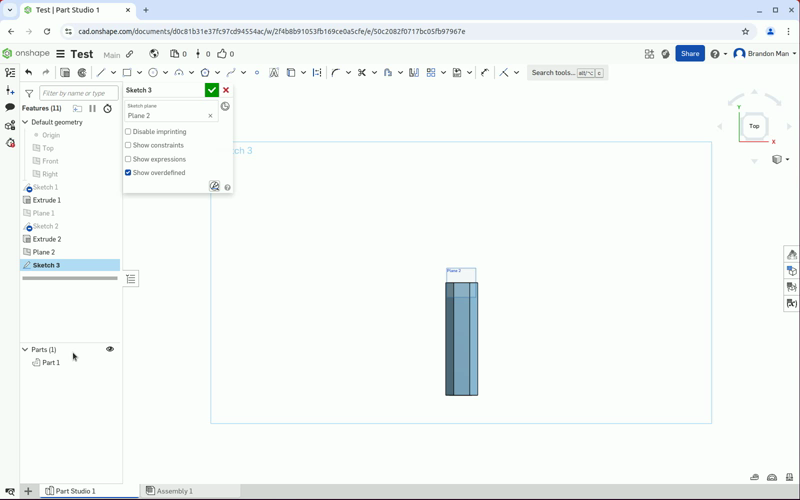
key(y)
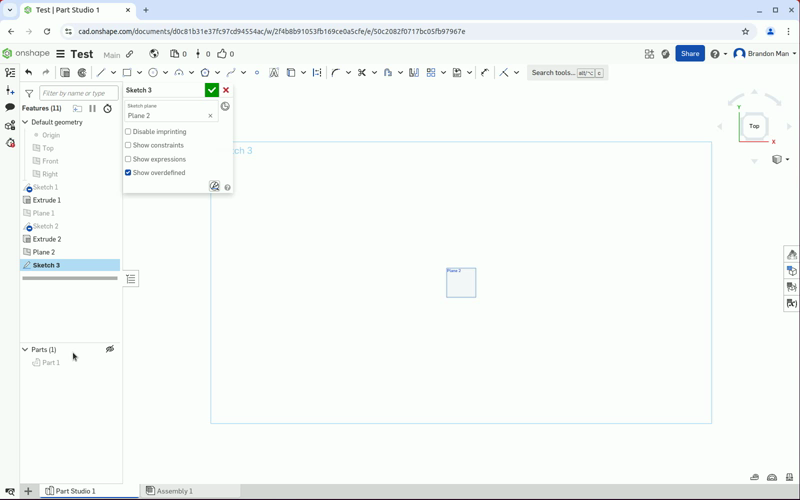
key(c)
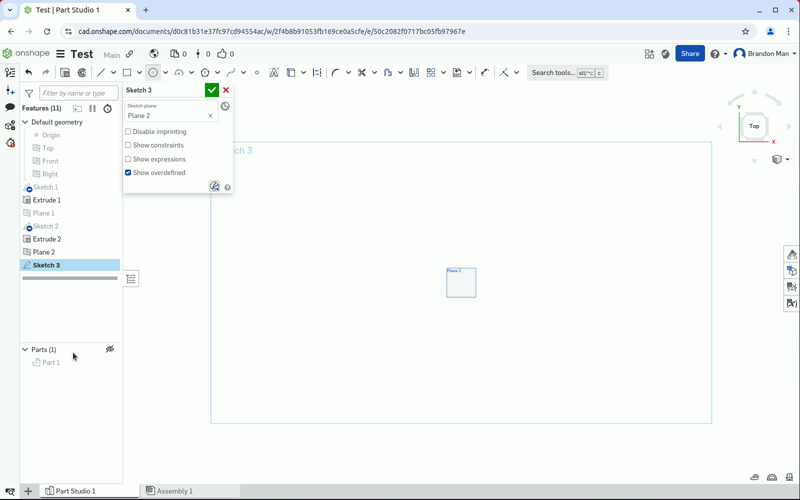
key_down(shift)
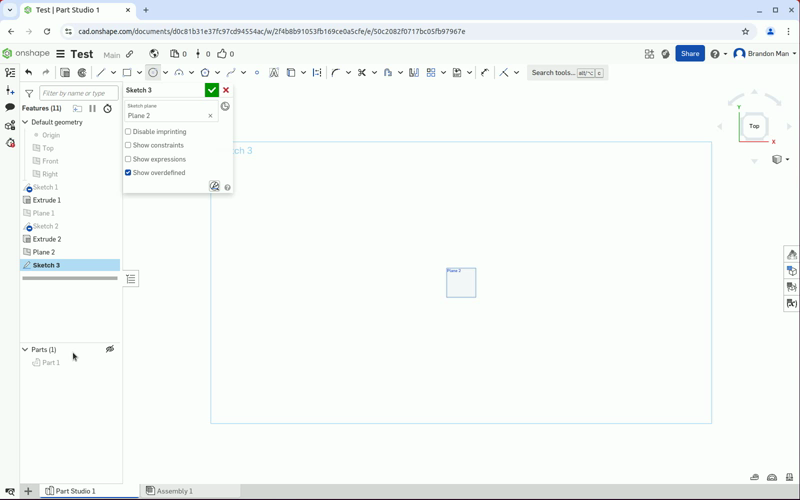
mouse_move(461, 306)
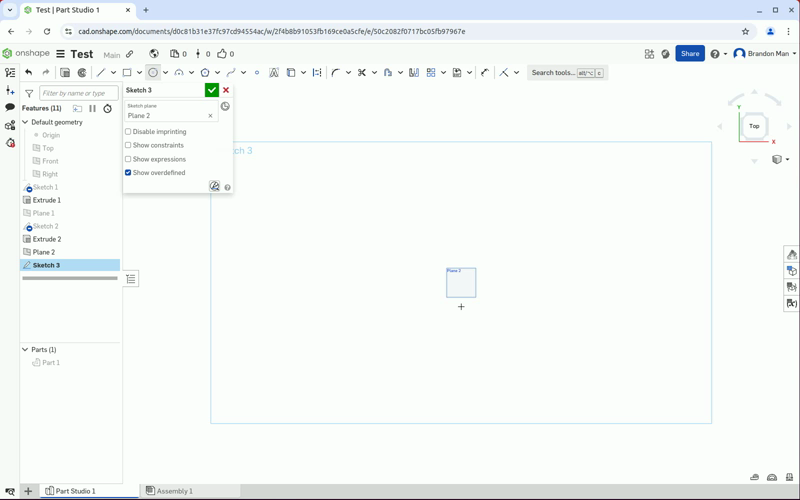
click(461, 306)
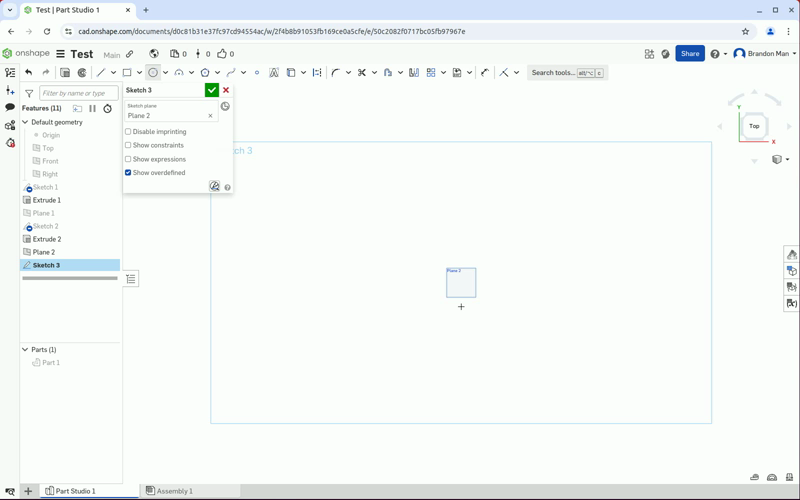
key_up(shift)
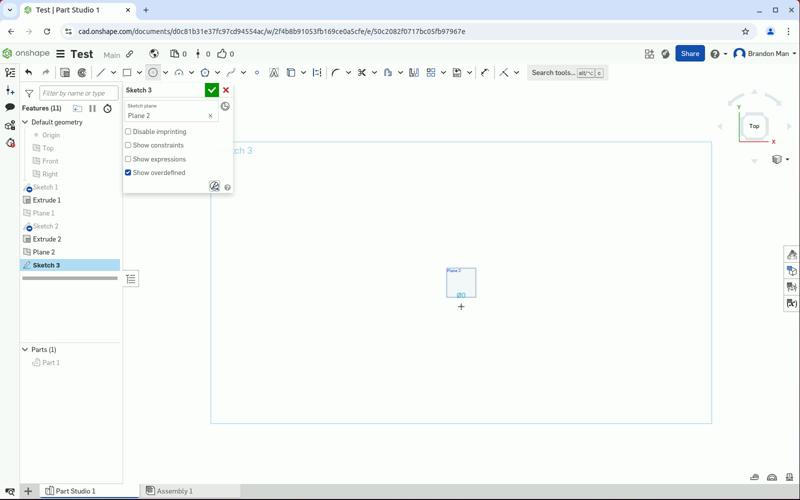
mouse_move(464, 306)
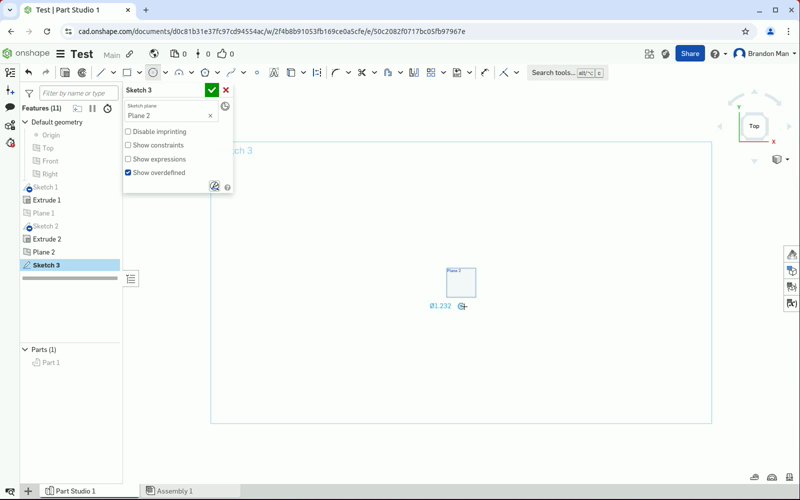
click(464, 306)
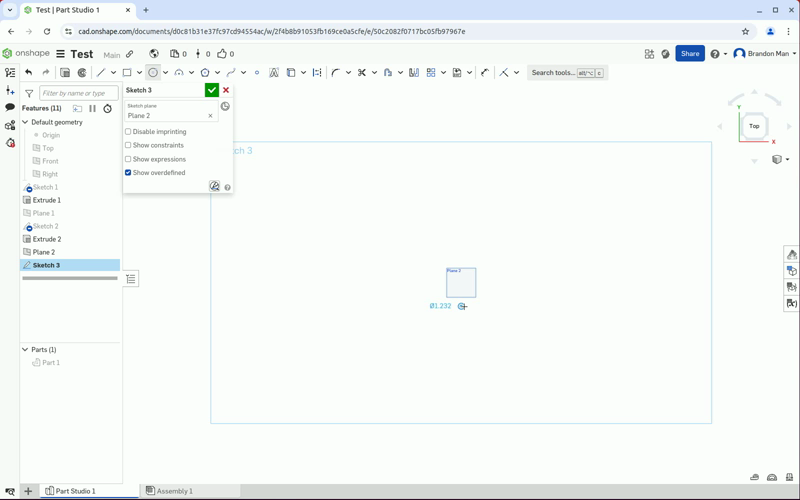
key(esc)
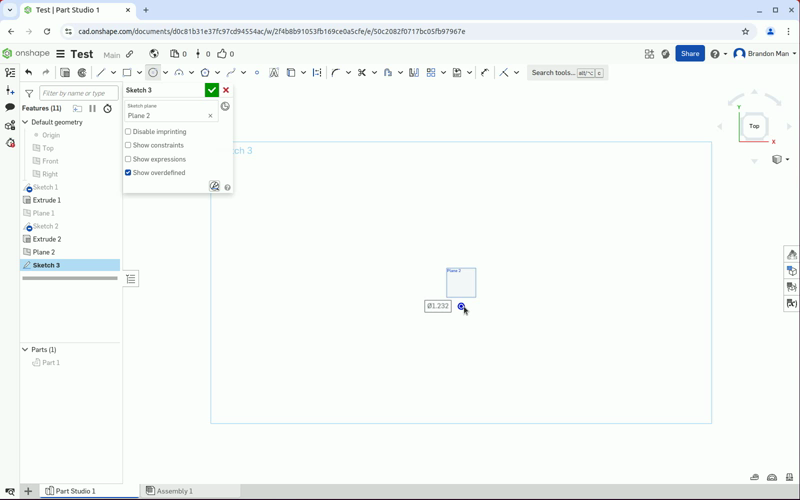
mouse_move(463, 305)
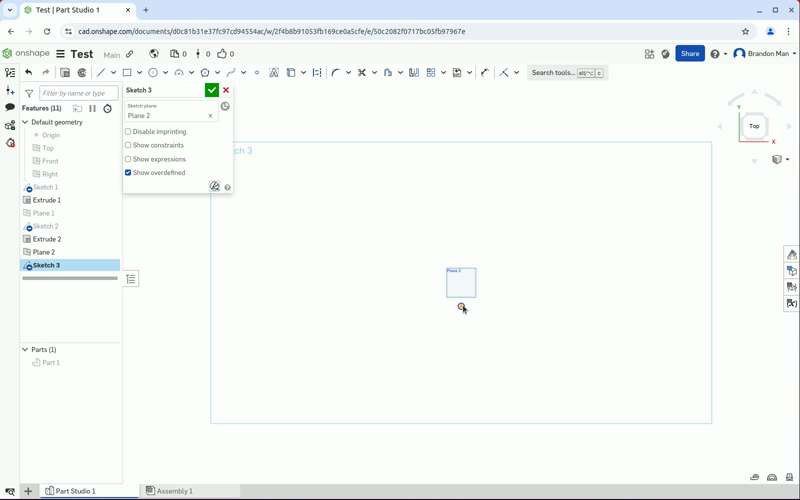
scroll(6)
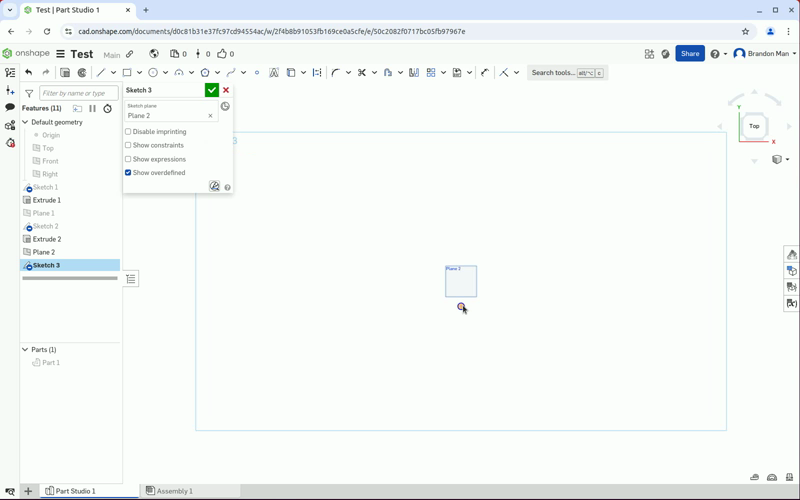
scroll(6)
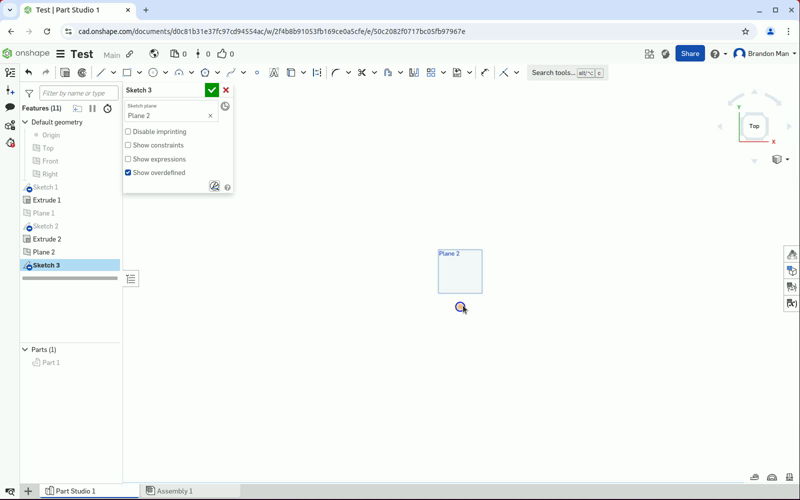
scroll(6)
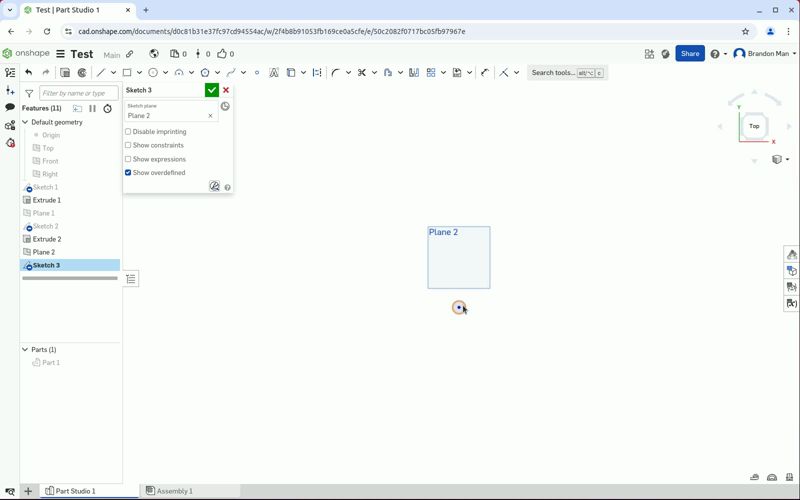
scroll(6)
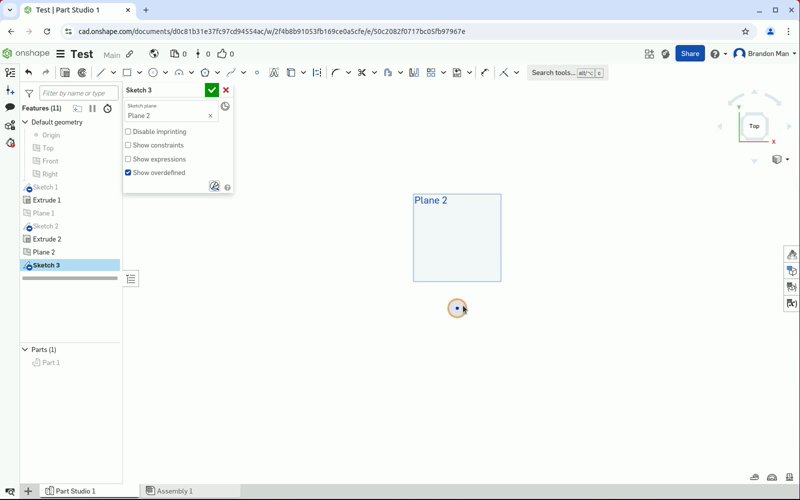
scroll(6)
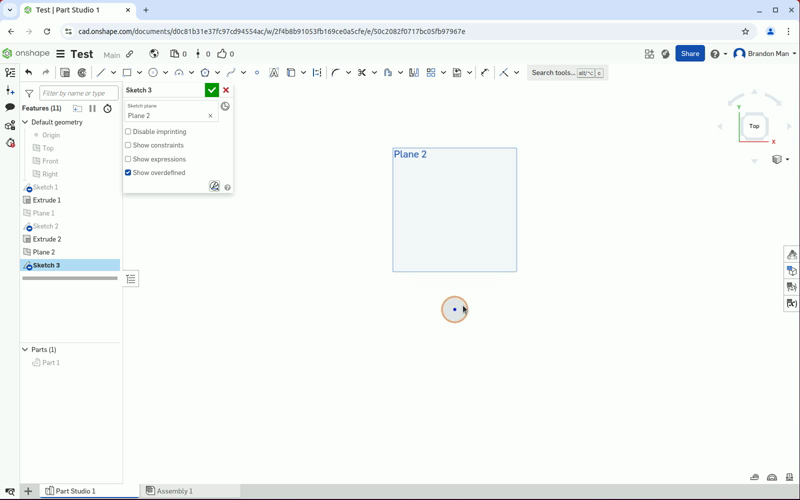
scroll(6)
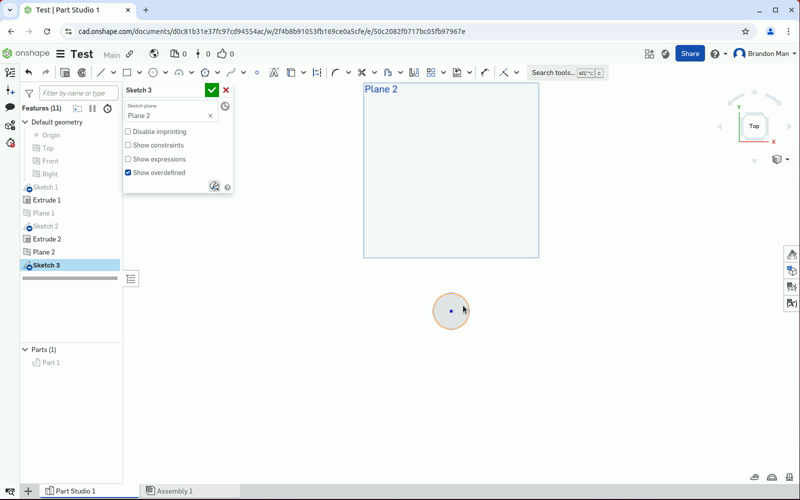
scroll(6)
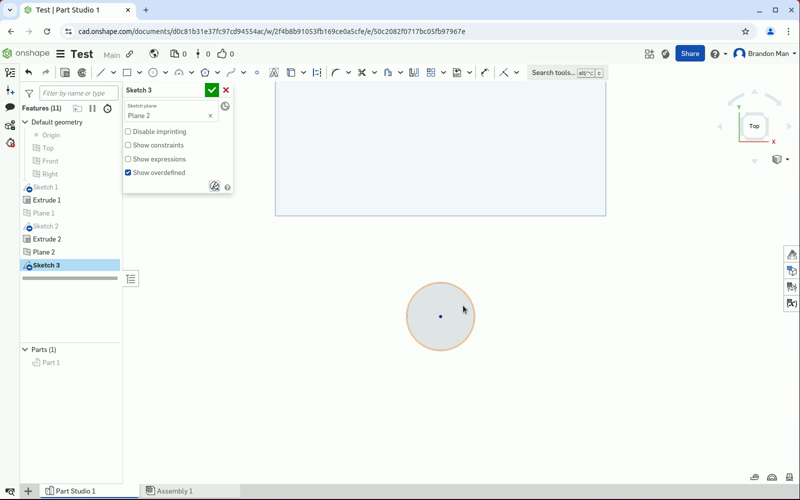
click(463, 305)
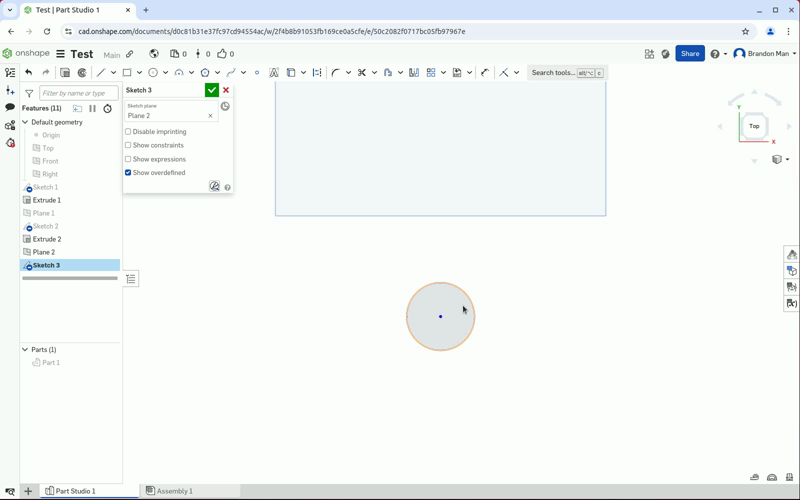
scroll(-6)
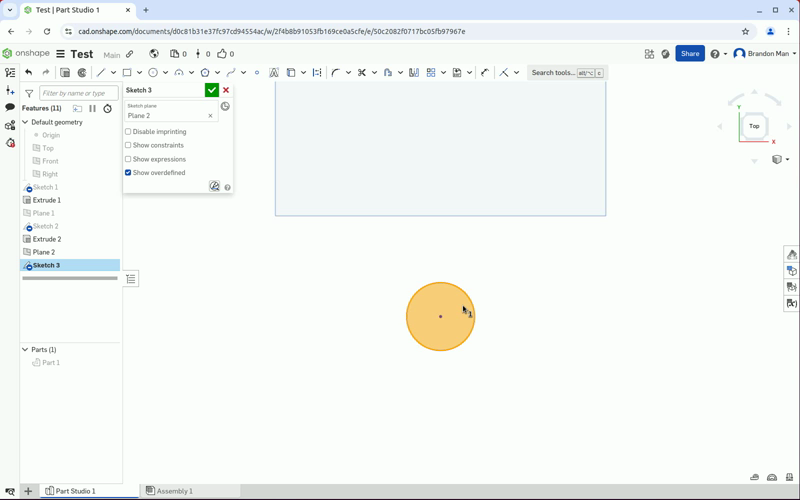
scroll(-6)
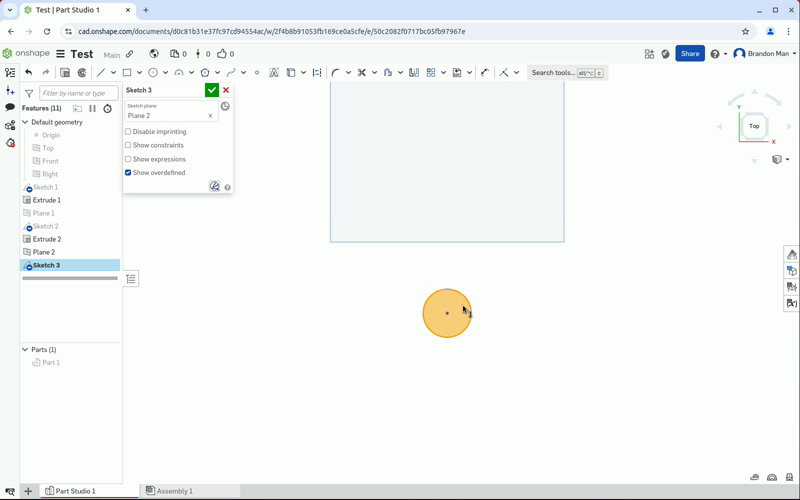
scroll(-6)
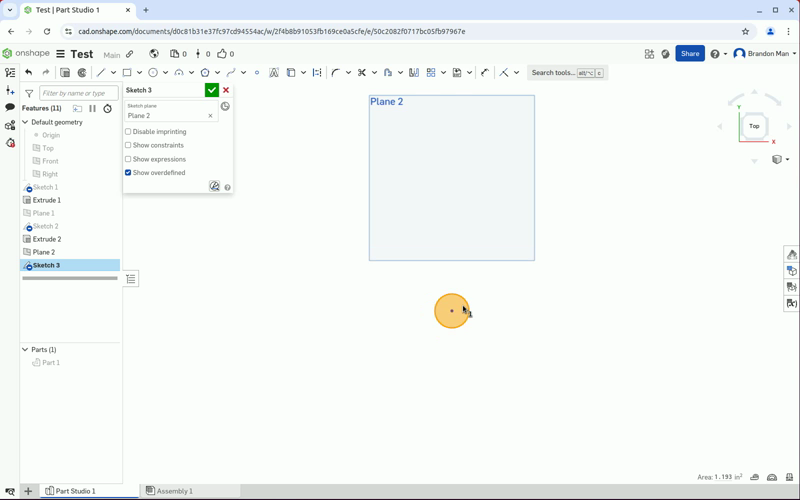
scroll(-6)
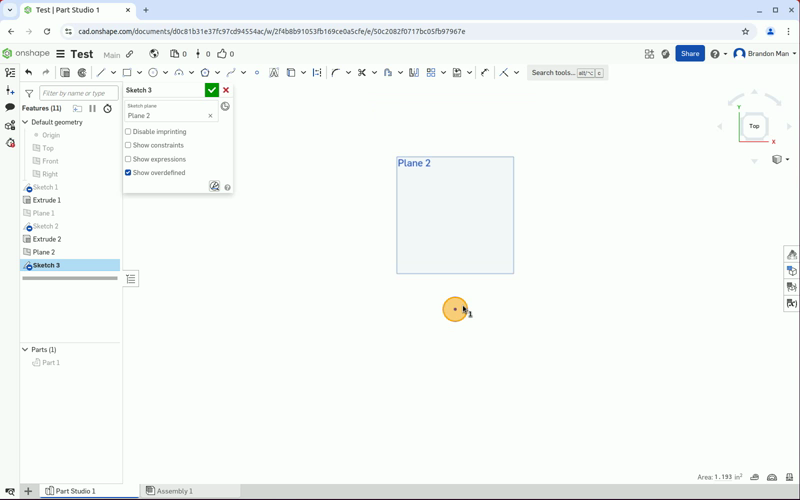
scroll(-6)
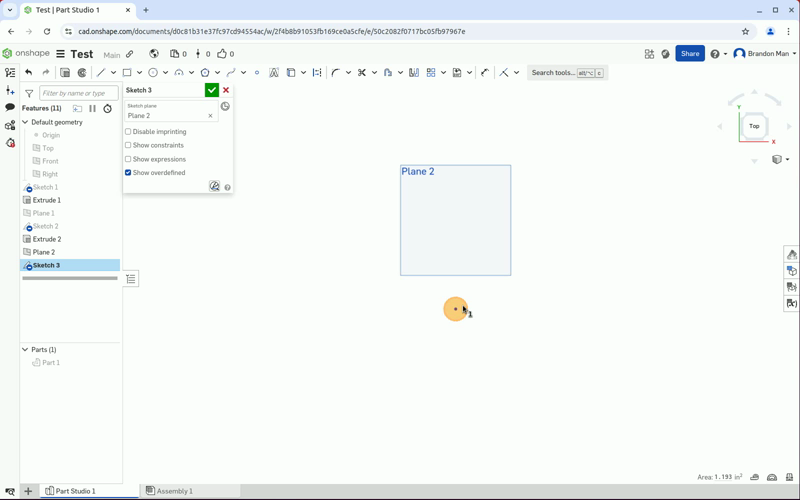
scroll(-6)
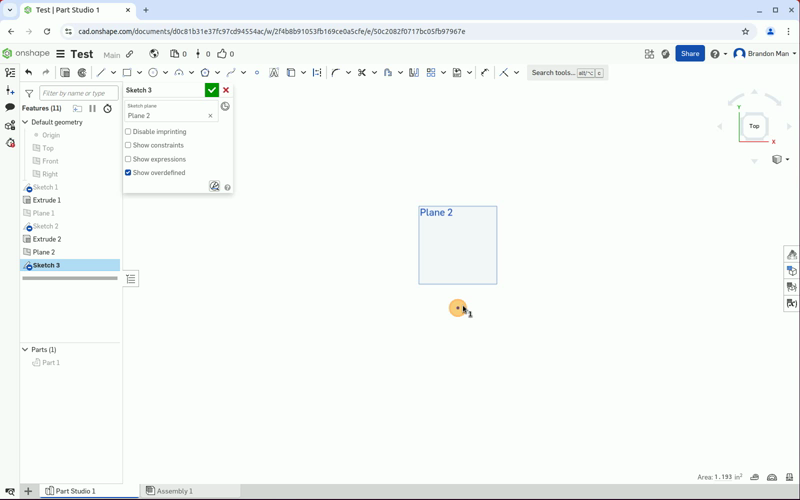
scroll(-6)
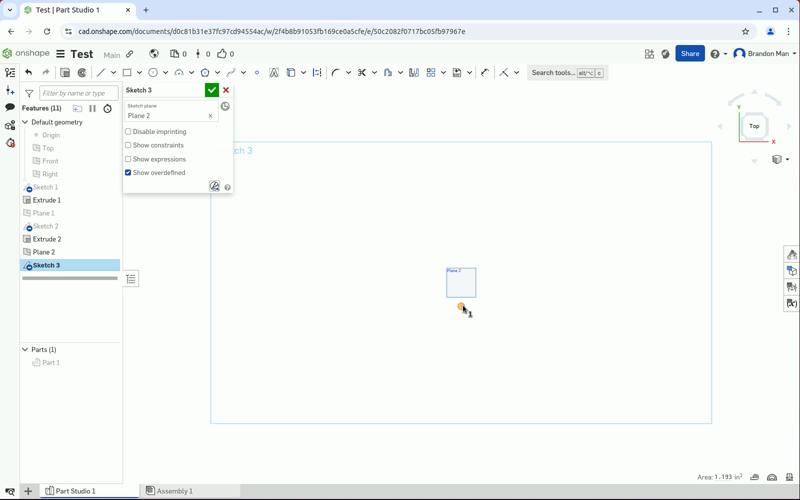
mouse_move(73, 352)
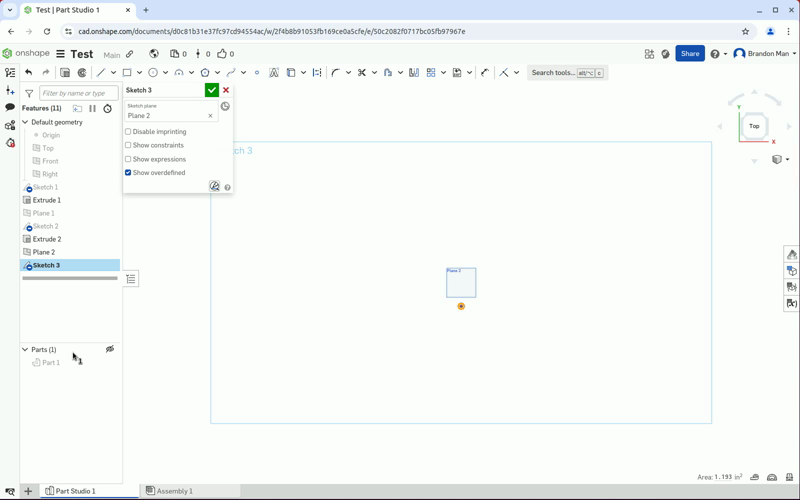
key(shift+y)
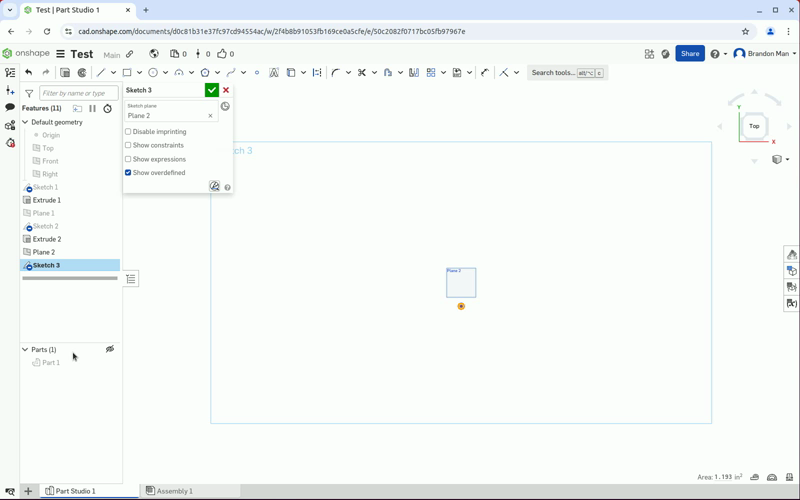
key(shift+e)
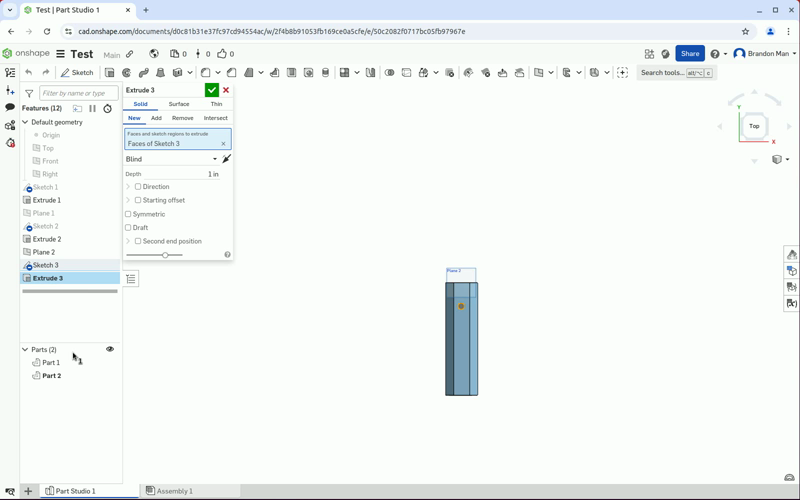
mouse_move(143, 106)
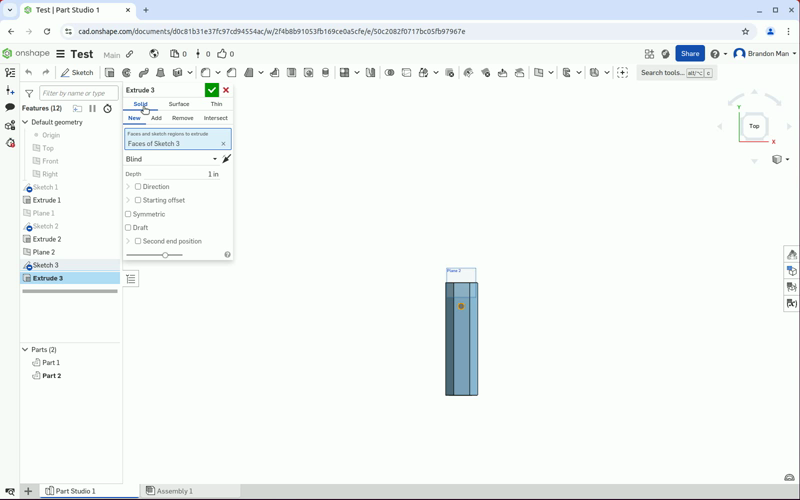
click(143, 106)
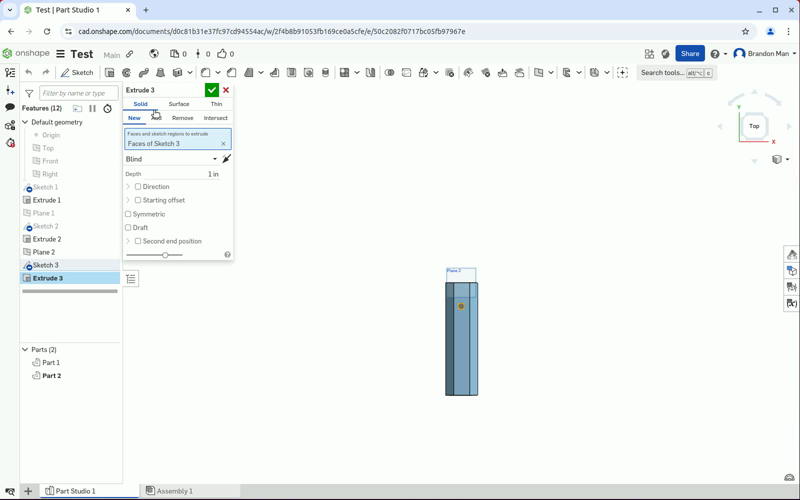
mouse_move(186, 120)
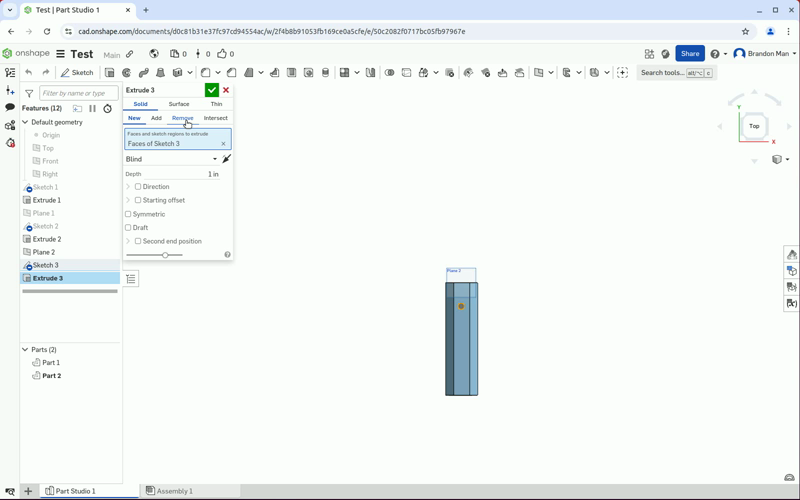
click(186, 120)
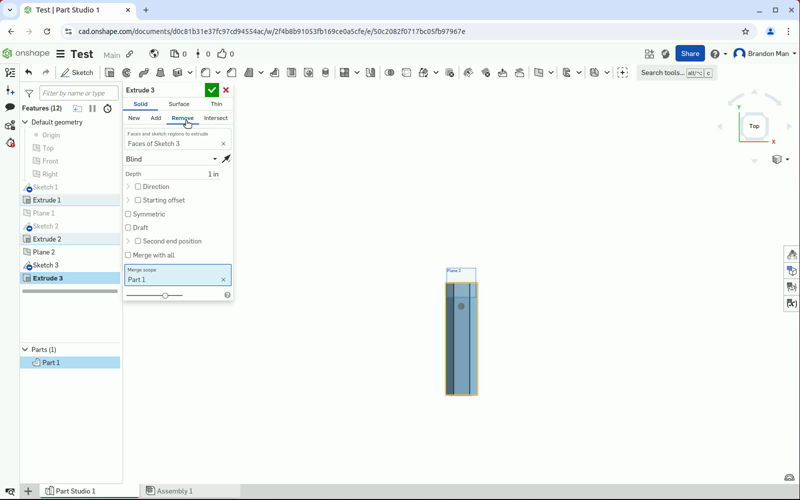
key(tab, 4)
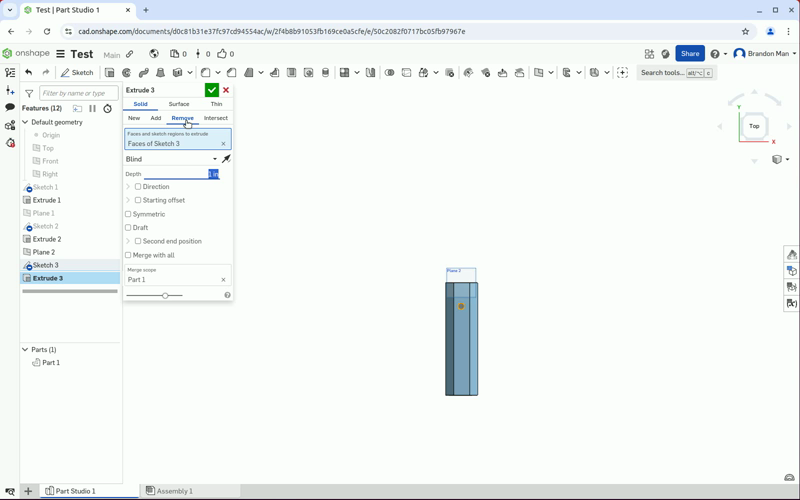
text(0.963)
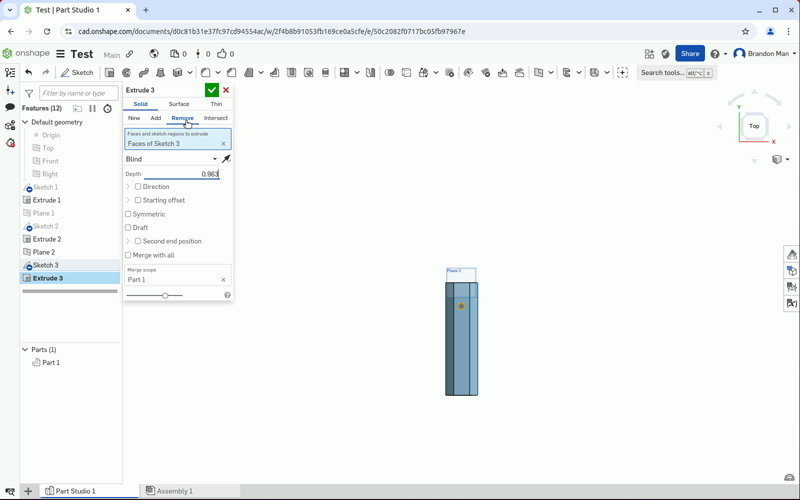
key(tab, 6)
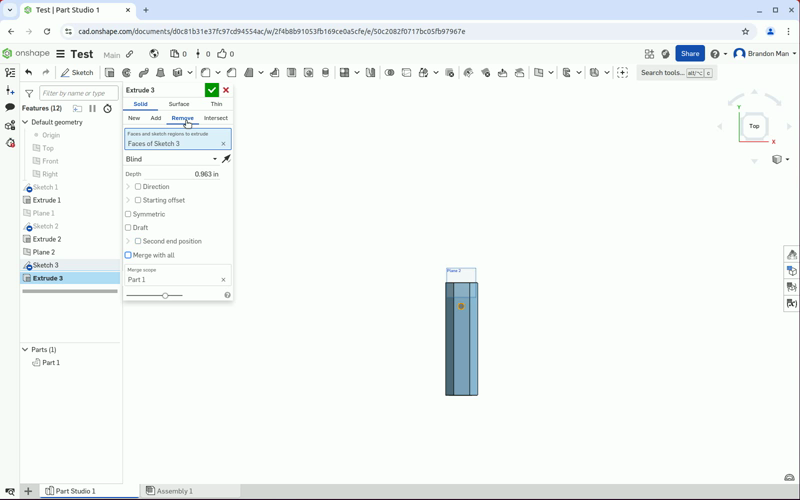
key(space)
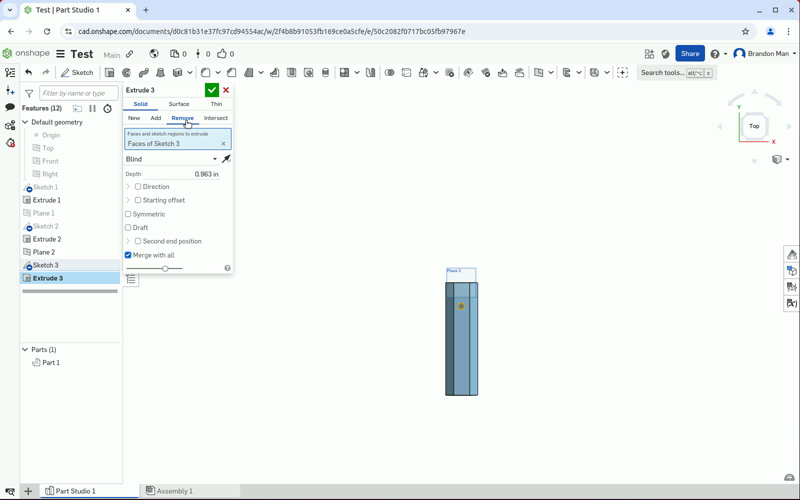
key(enter)
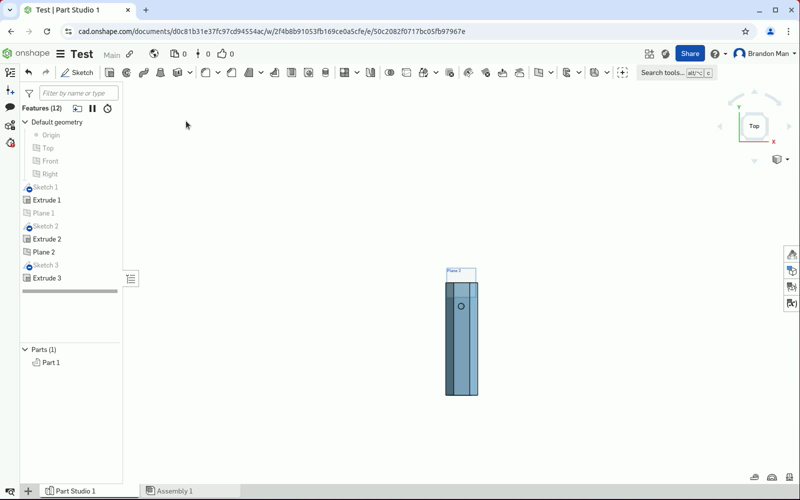
key(shift+h)
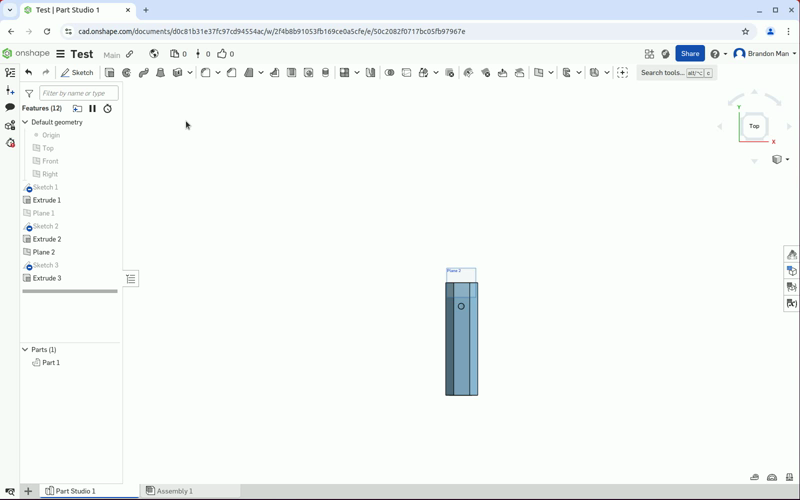
key(shift+h)
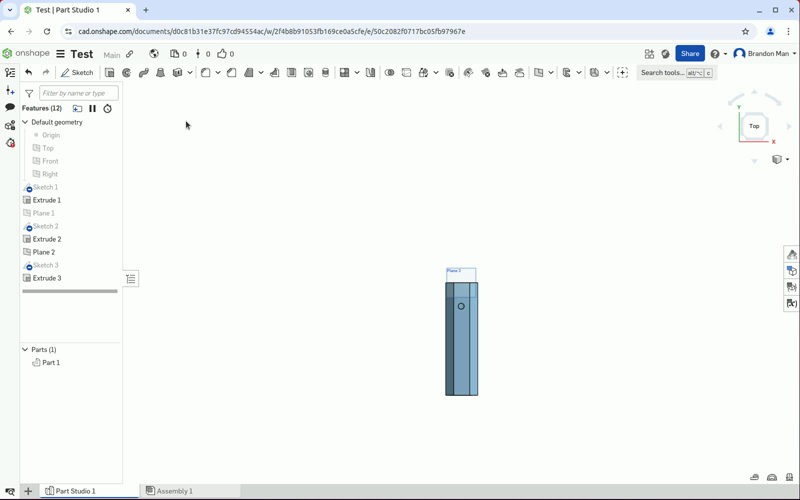
mouse_move(73, 189)
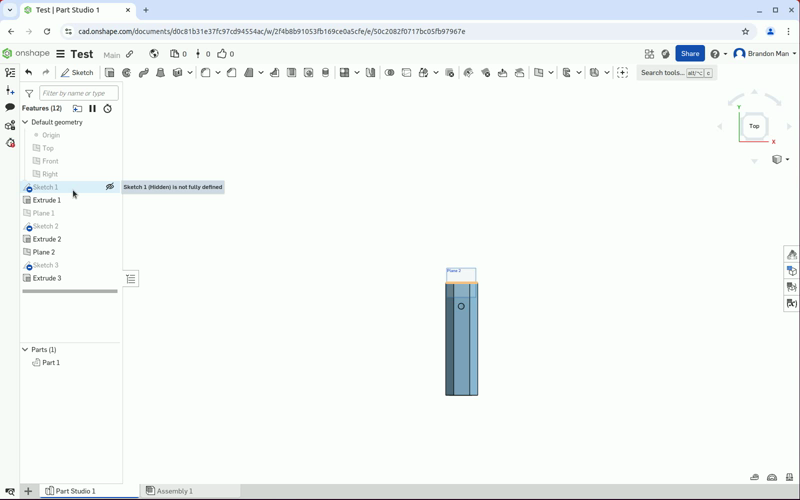
click(73, 189)
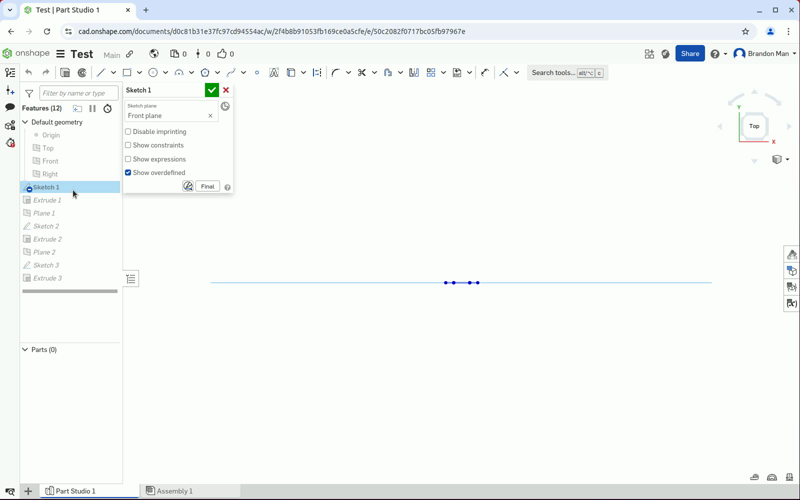
mouse_move(229, 92)
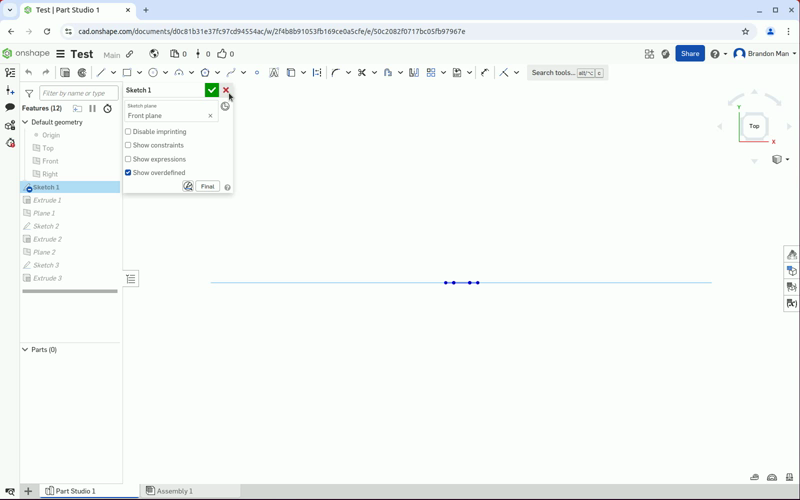
click(229, 92)
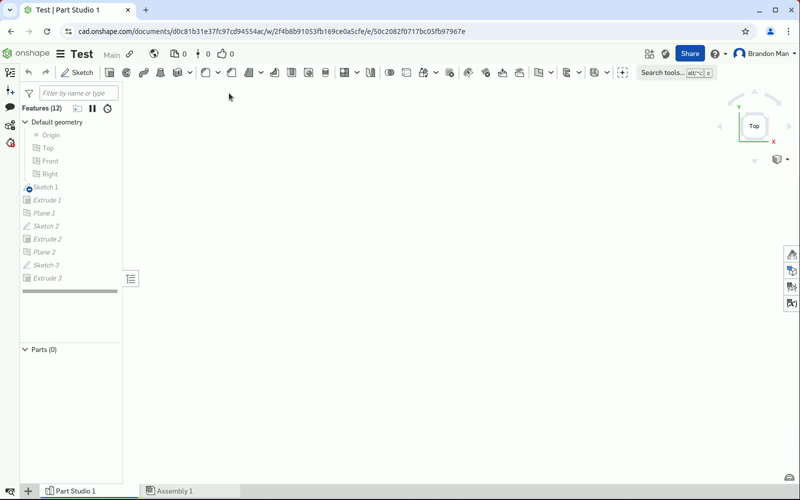
key(shift+s)
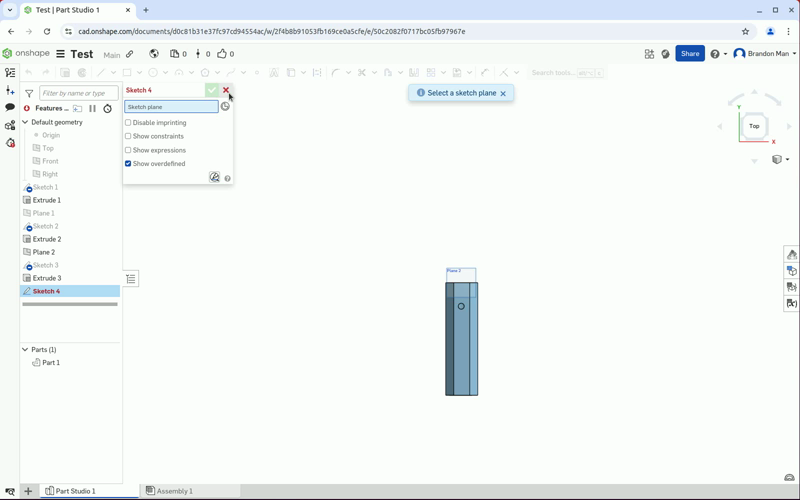
mouse_move(73, 254)
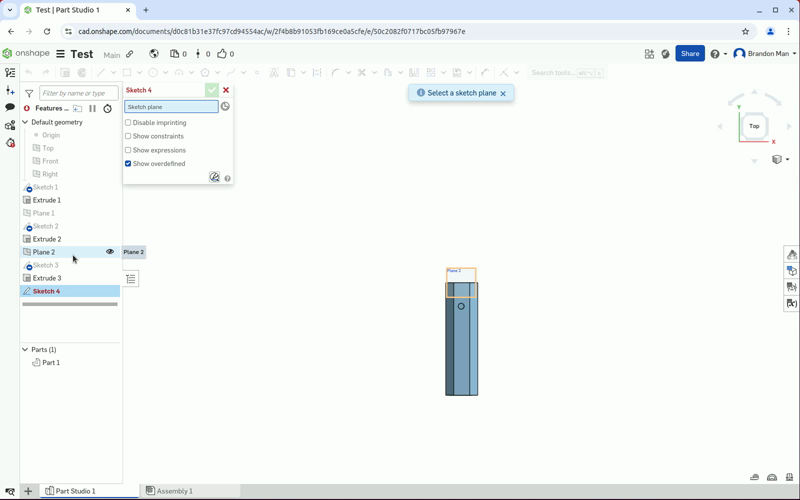
click(73, 254)
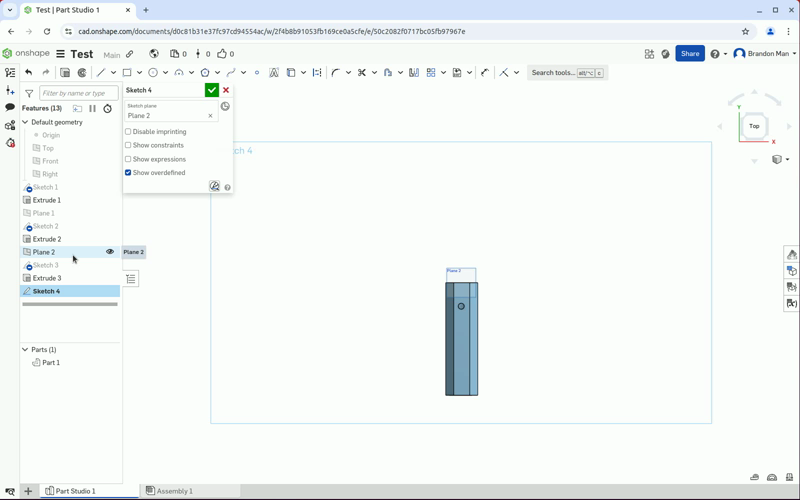
mouse_move(73, 352)
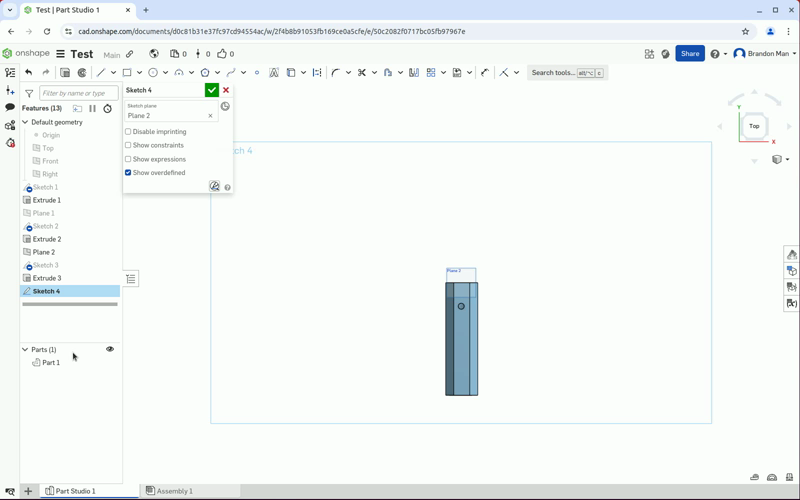
key(y)
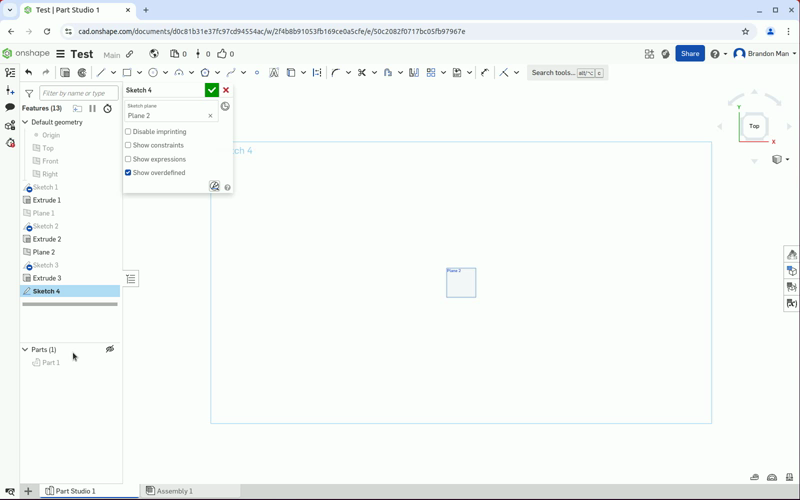
key(c)
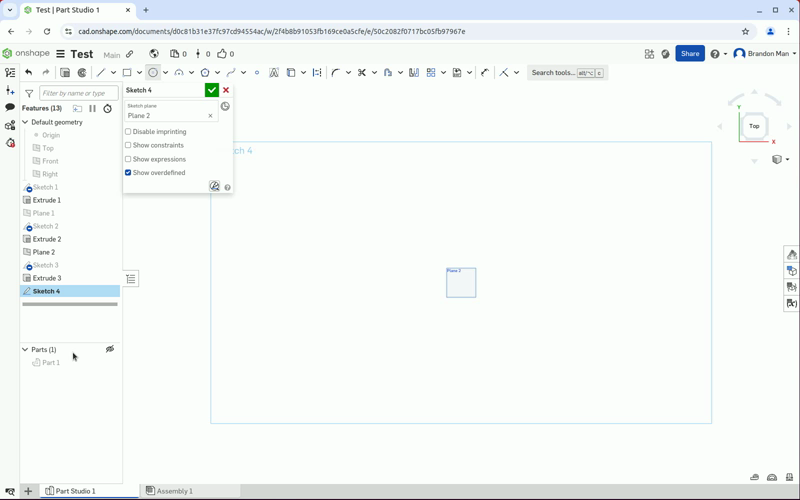
key_down(shift)
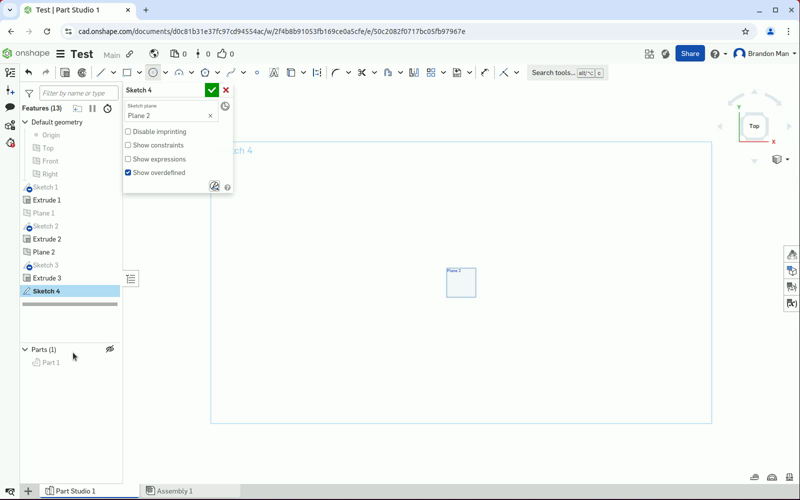
mouse_move(461, 292)
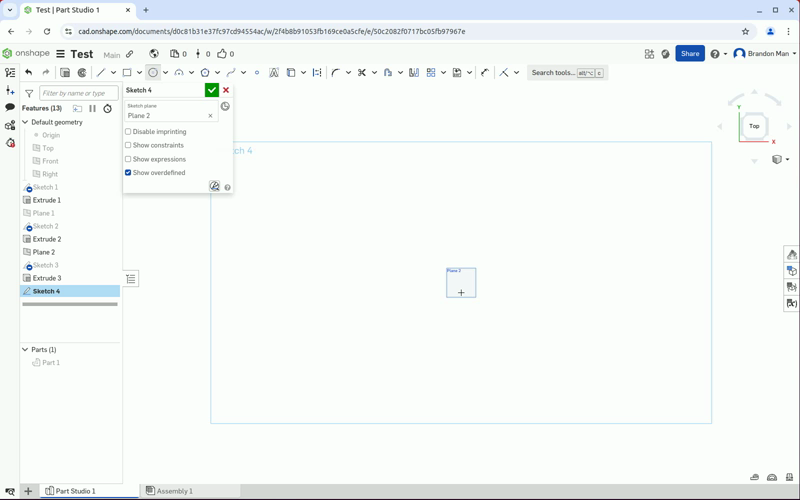
click(461, 292)
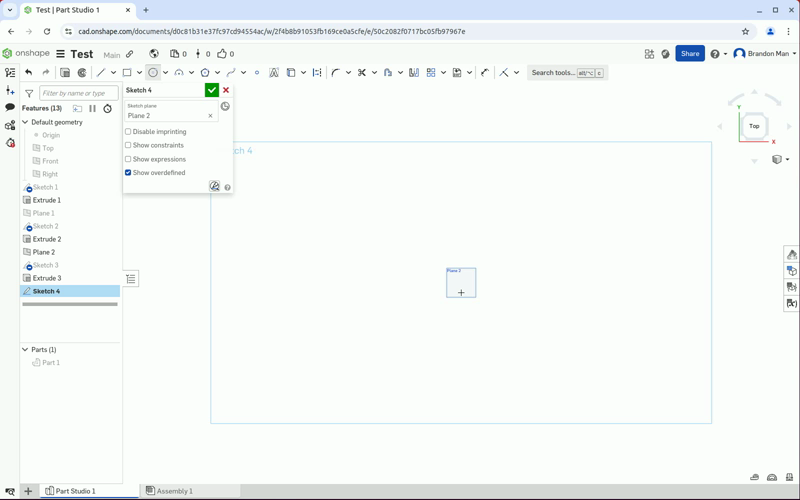
key_up(shift)
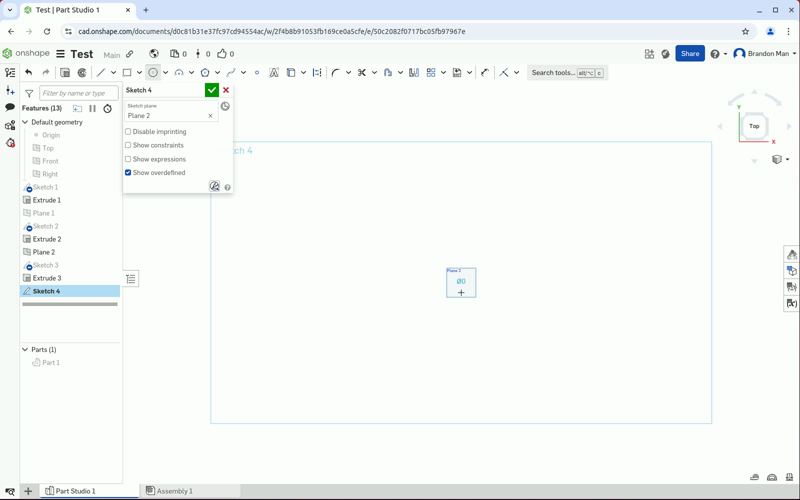
mouse_move(464, 292)
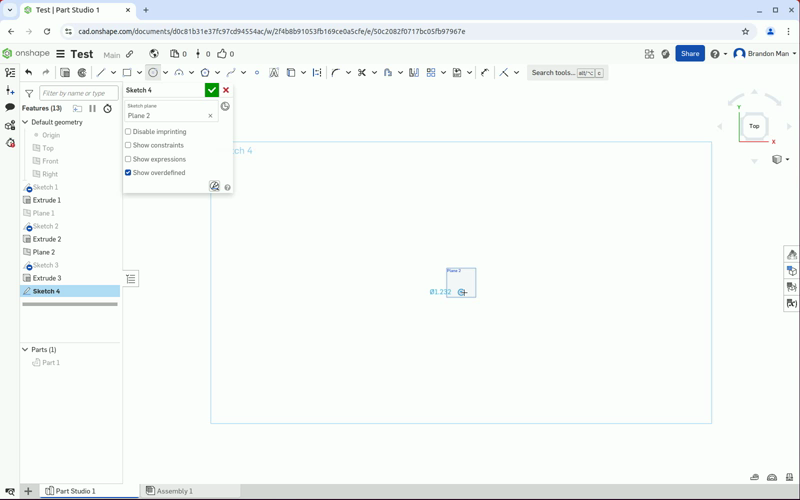
click(464, 292)
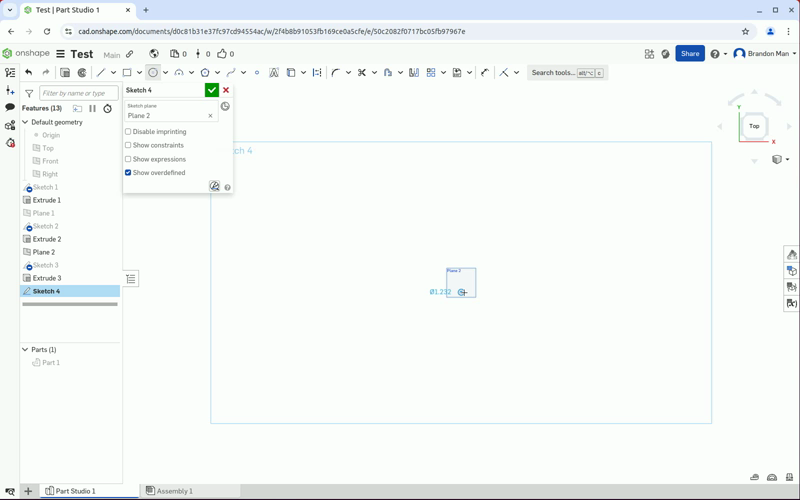
key(esc)
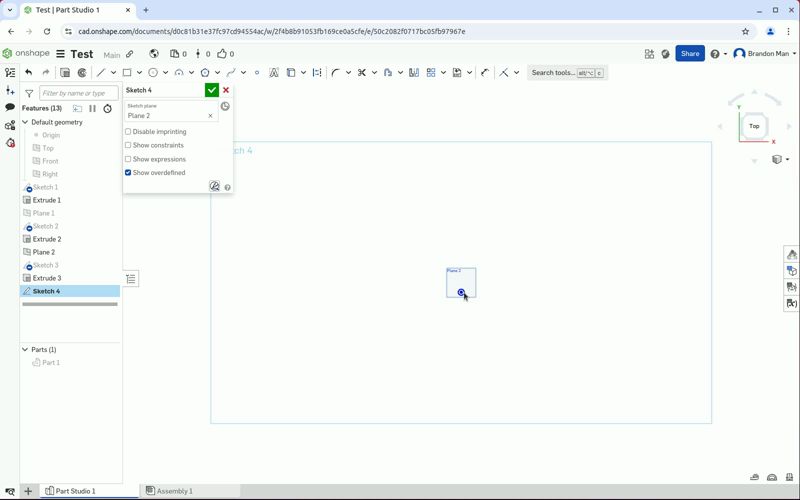
mouse_move(462, 294)
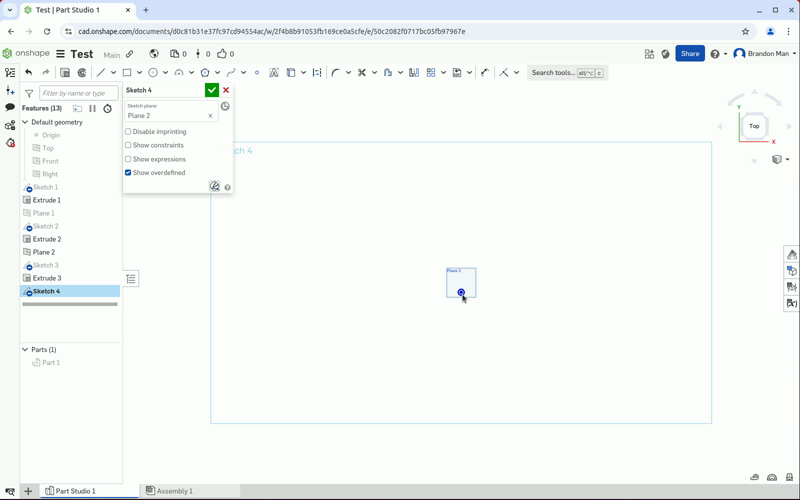
scroll(6)
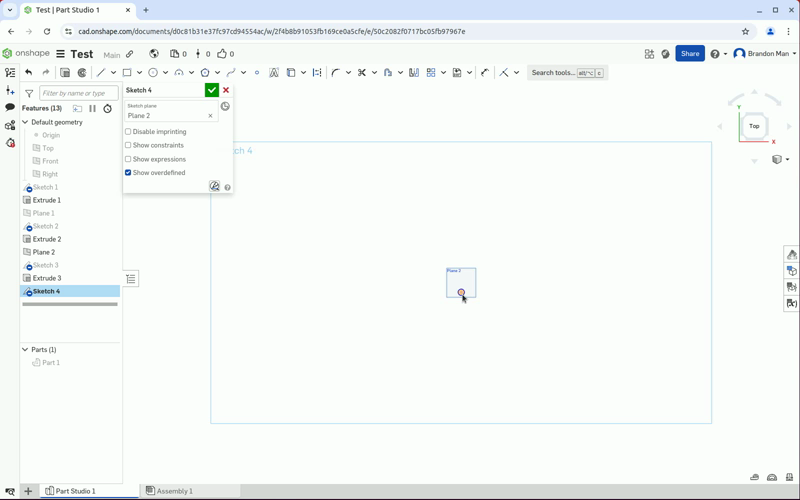
scroll(6)
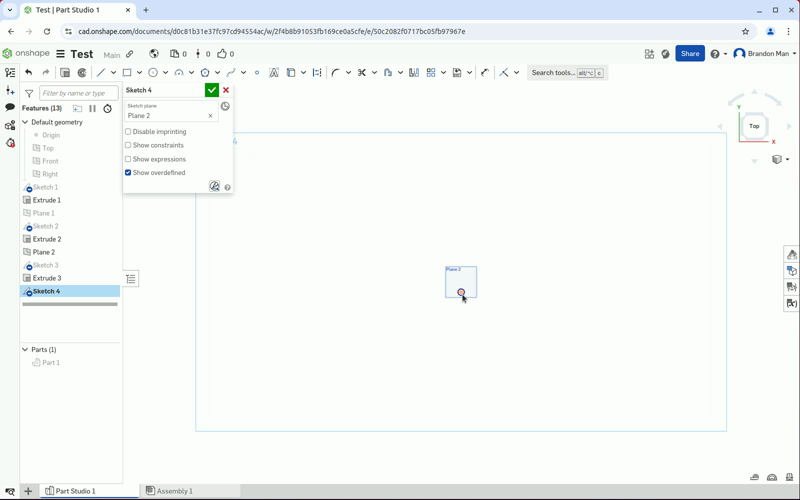
scroll(6)
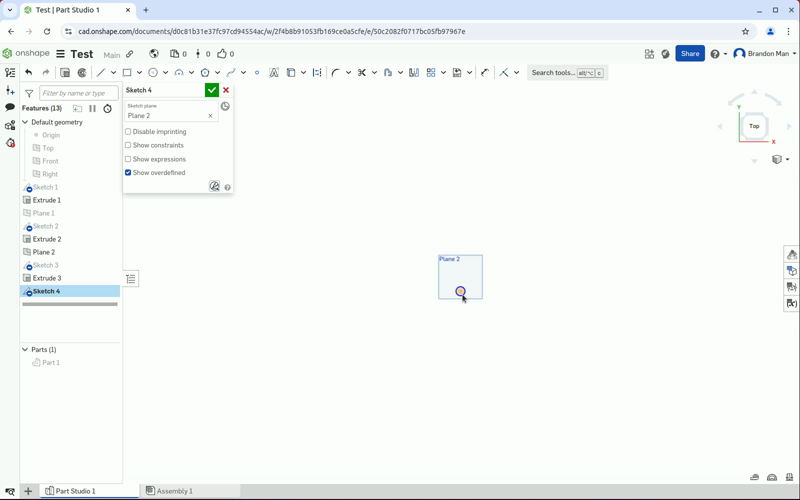
scroll(6)
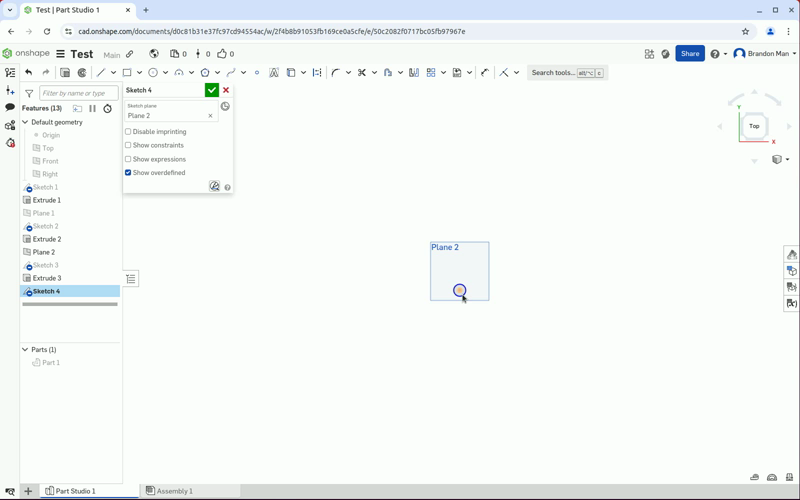
scroll(6)
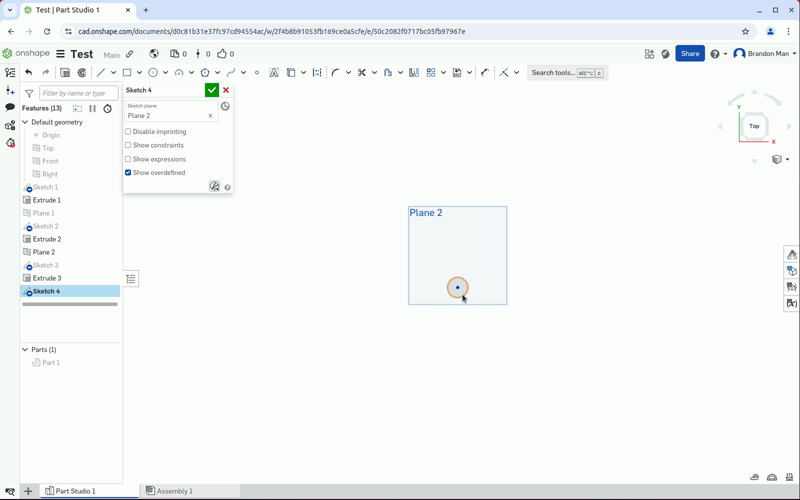
scroll(6)
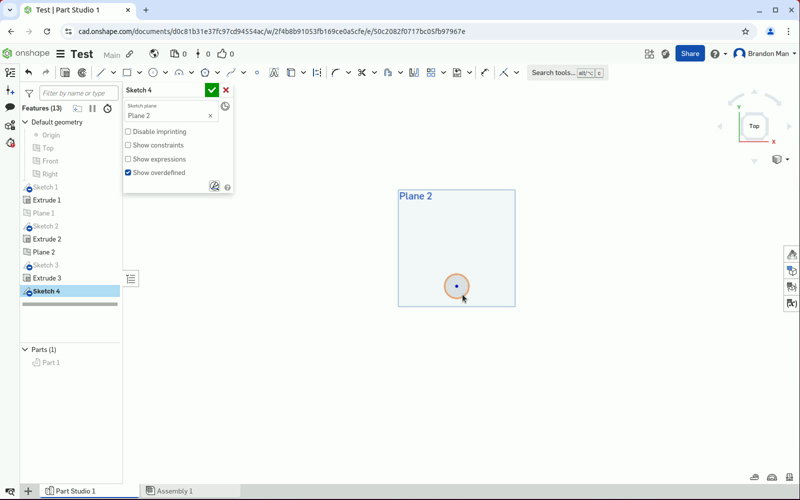
scroll(6)
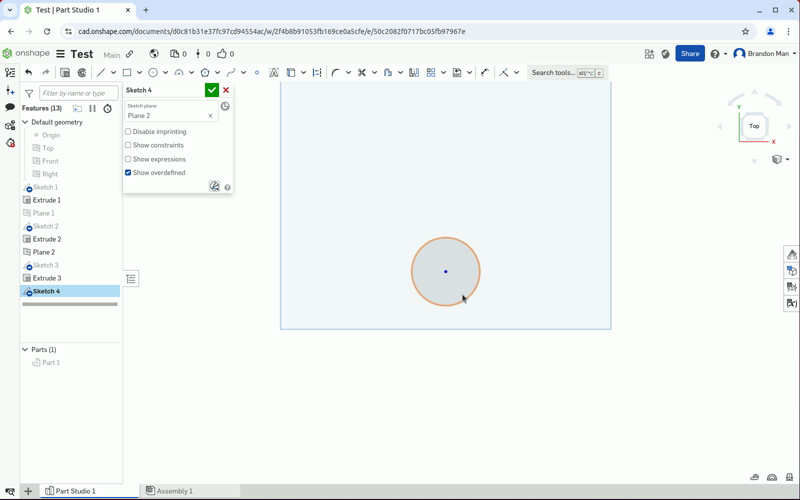
click(462, 294)
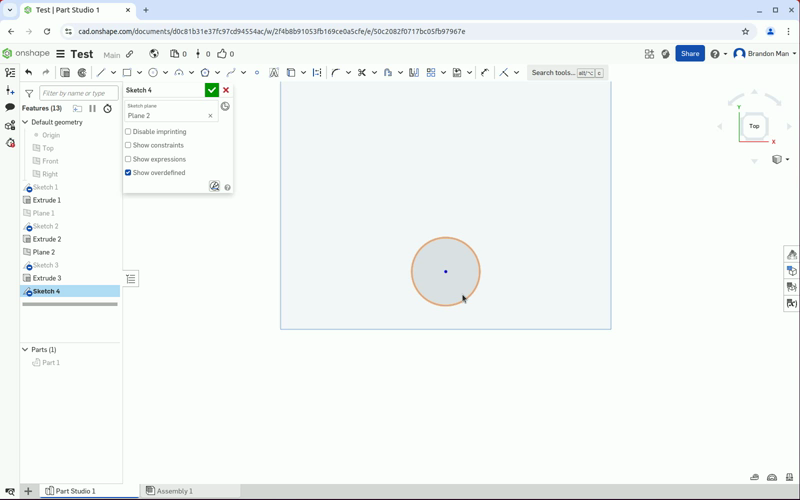
scroll(-6)
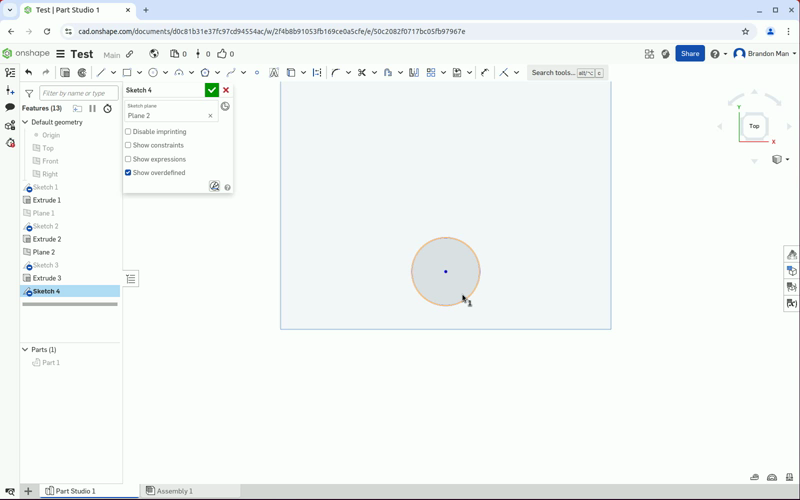
scroll(-6)
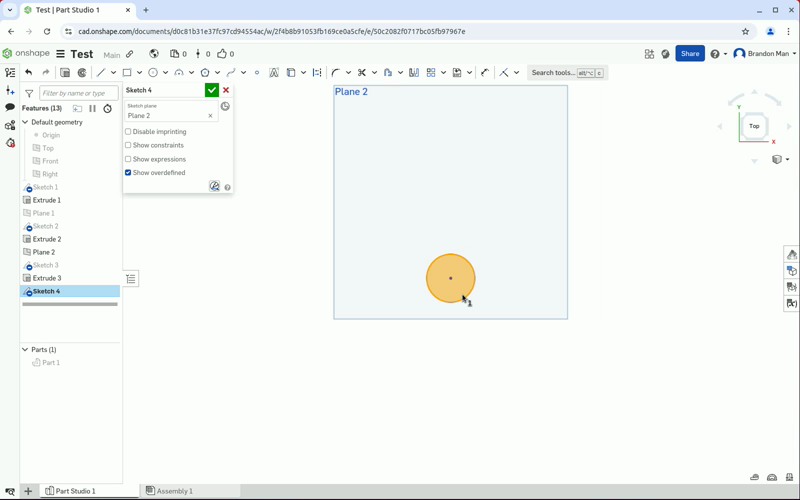
scroll(-6)
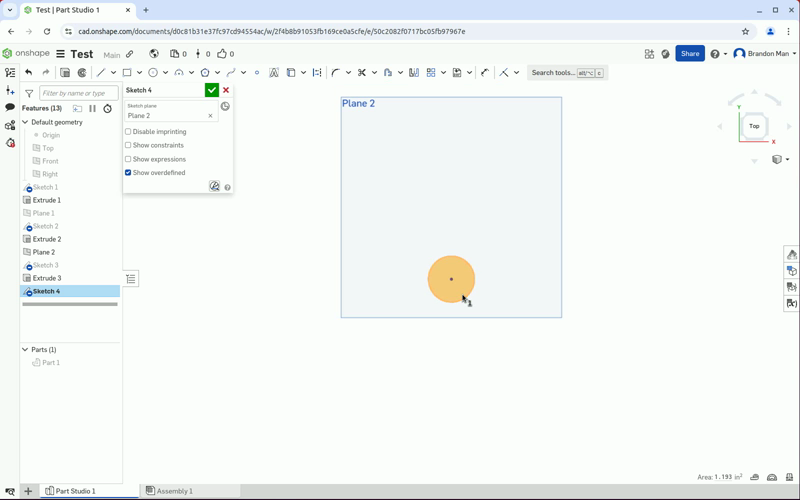
scroll(-6)
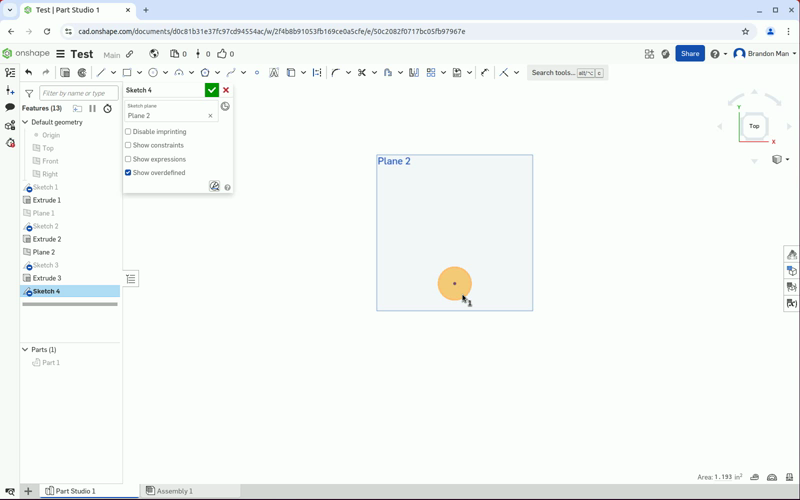
scroll(-6)
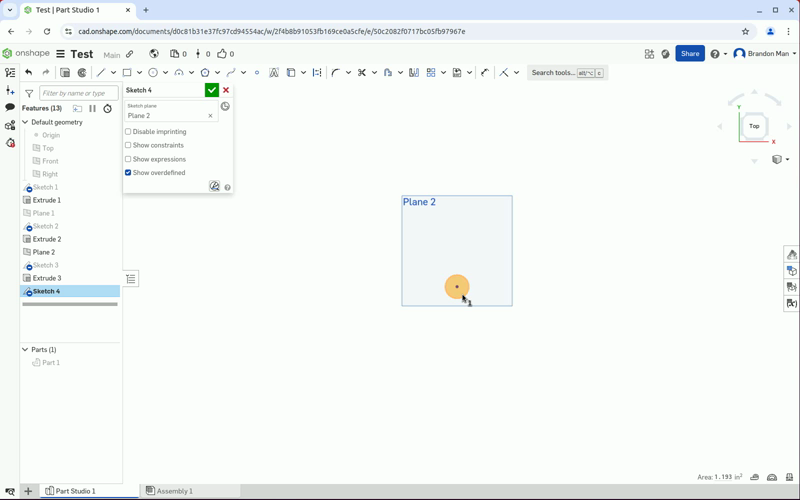
scroll(-6)
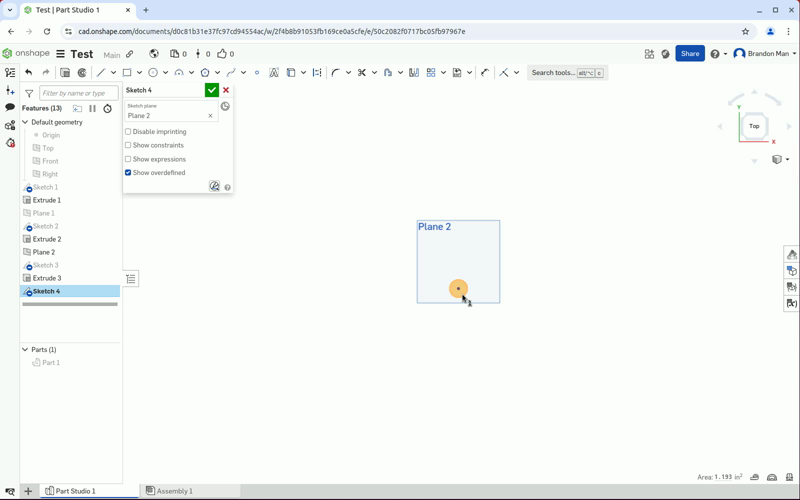
scroll(-6)
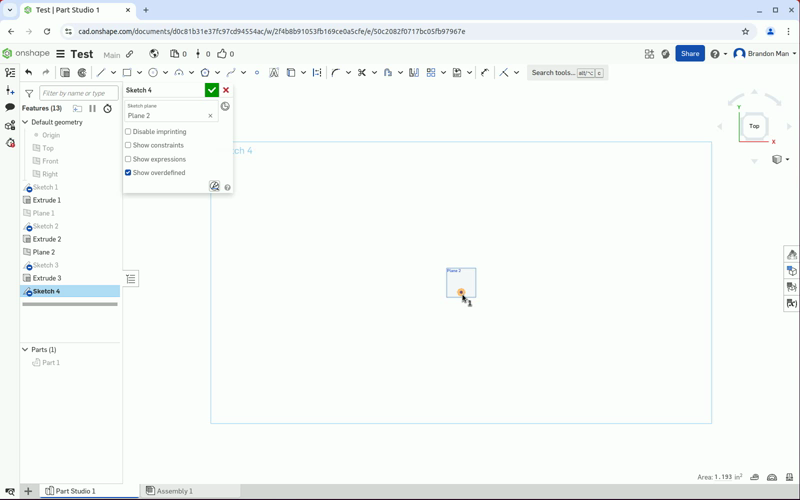
mouse_move(73, 352)
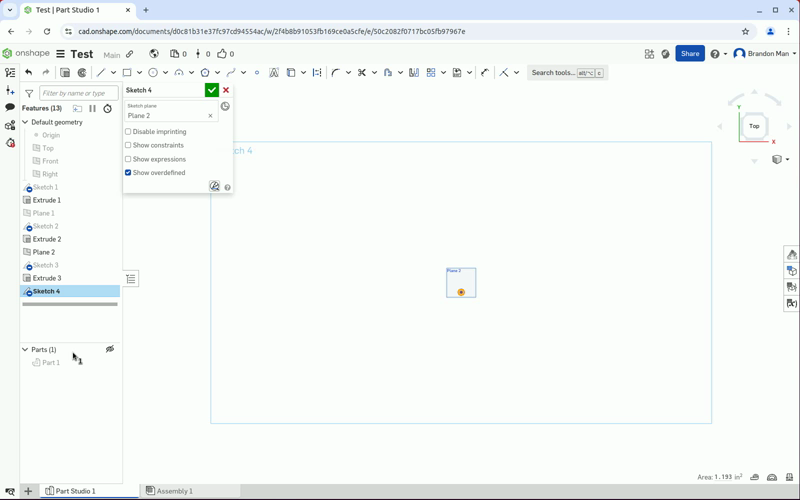
key(shift+y)
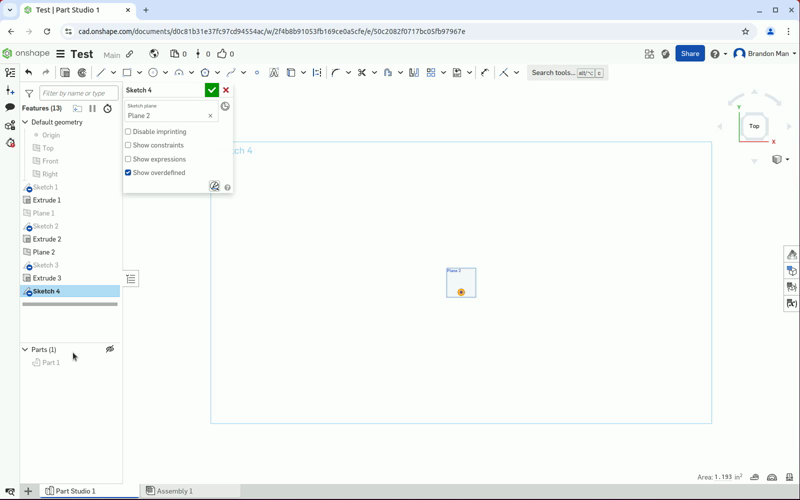
key(shift+e)
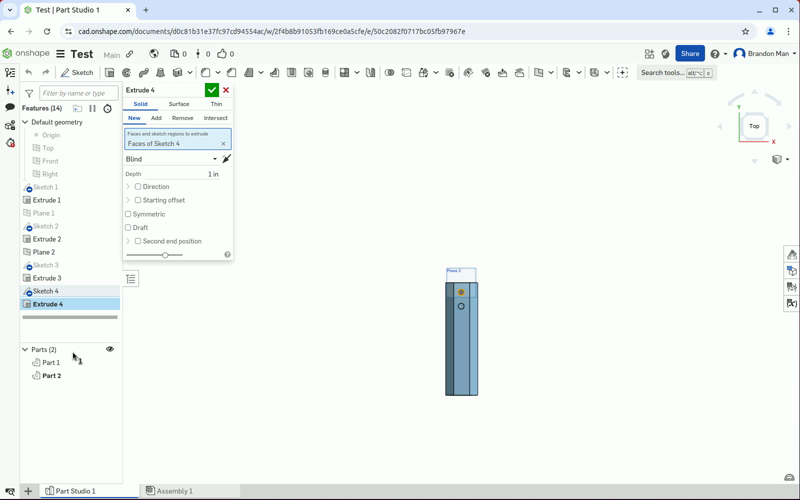
mouse_move(143, 106)
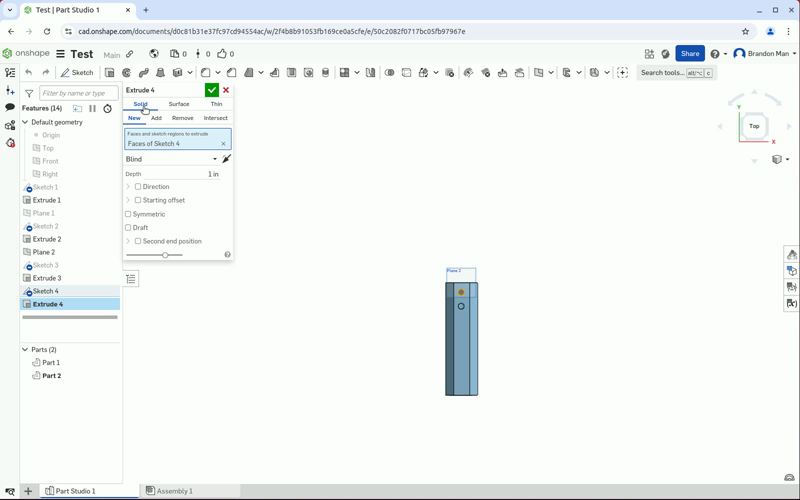
click(143, 106)
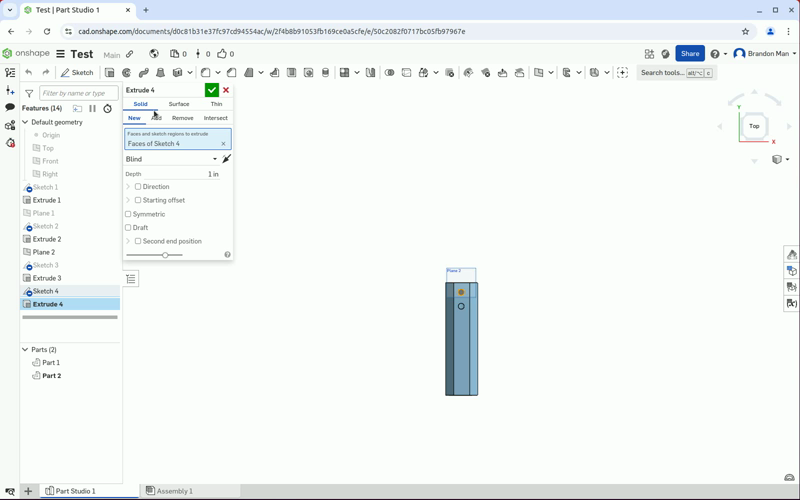
mouse_move(186, 120)
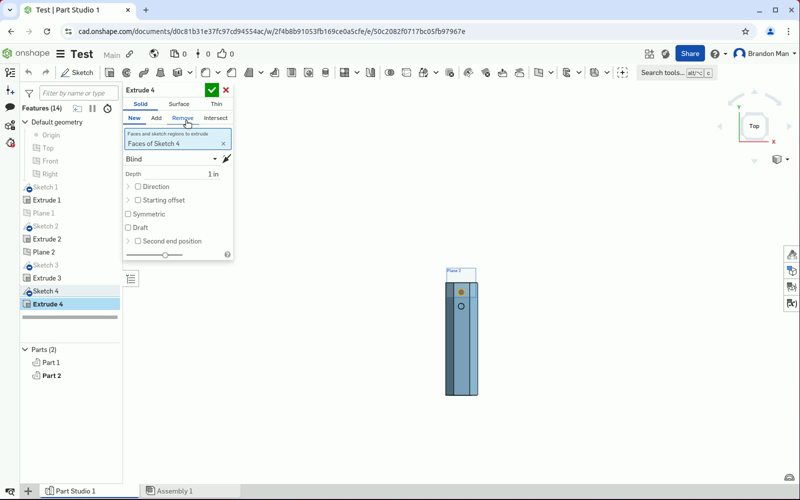
click(186, 120)
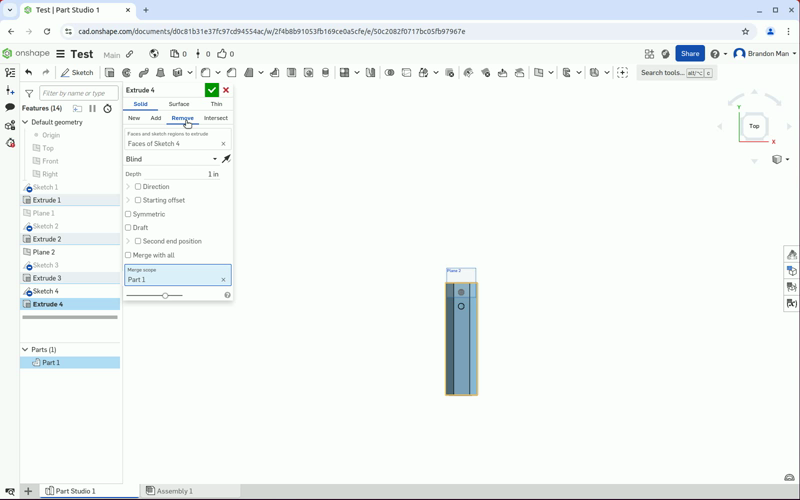
key(tab, 4)
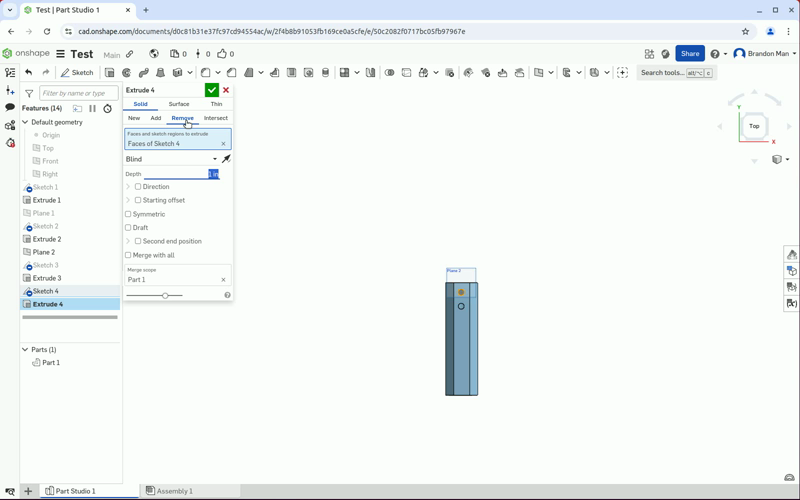
text(0.963)
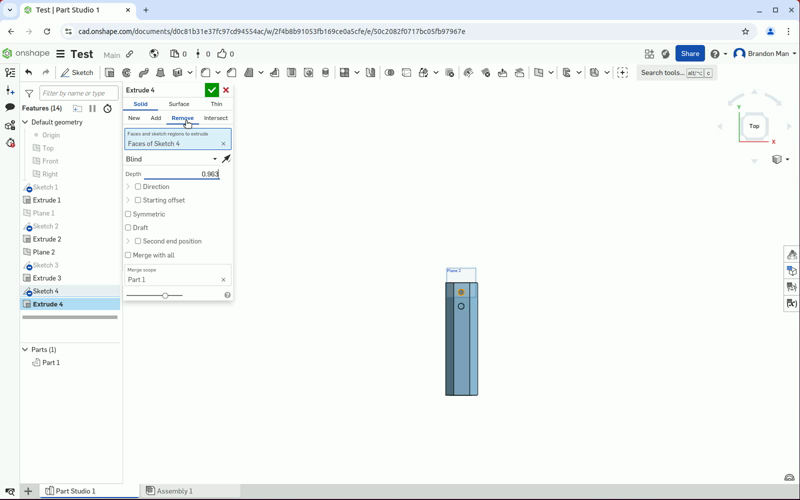
key(tab, 6)
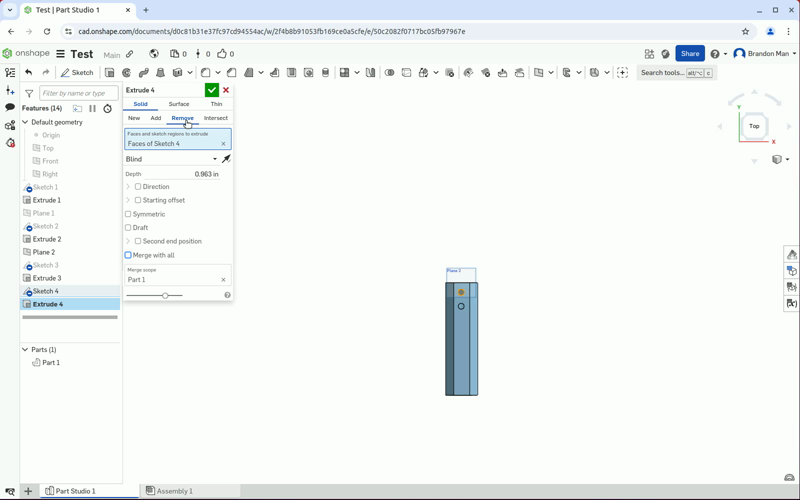
key(space)
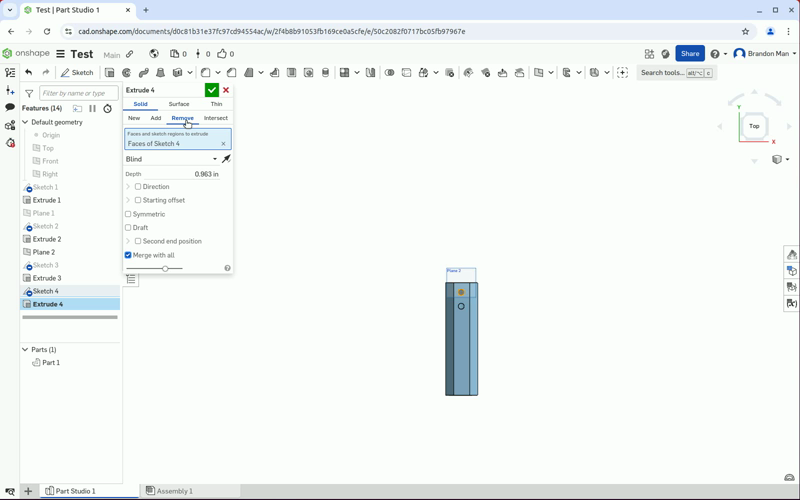
key(enter)
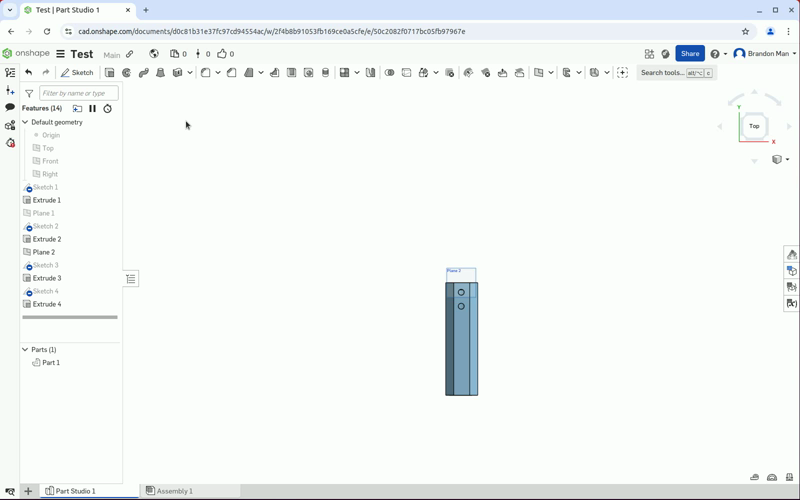
key(shift+h)
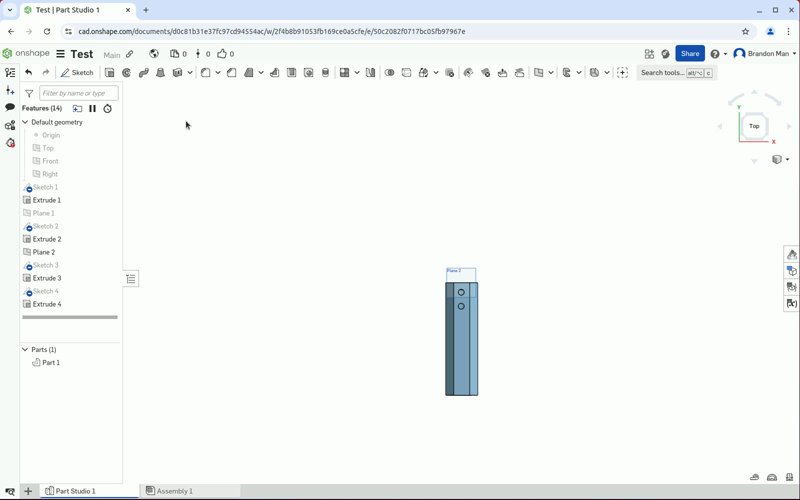
key(shift+h)
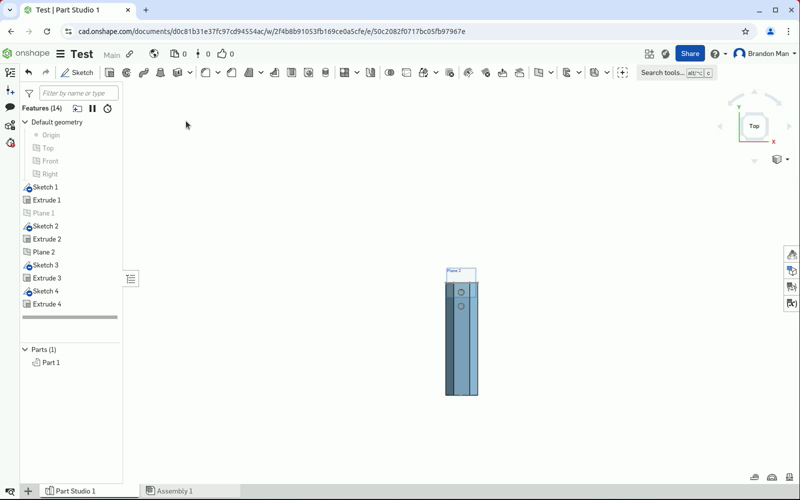
key(shift+7)
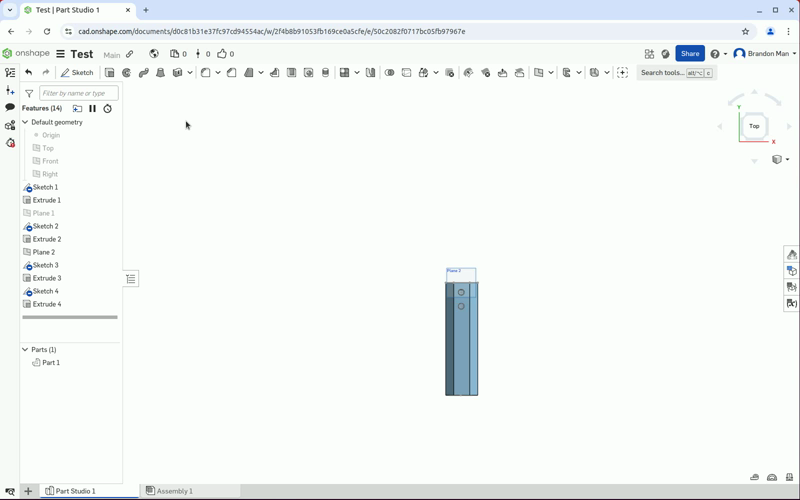
key(up, 3)
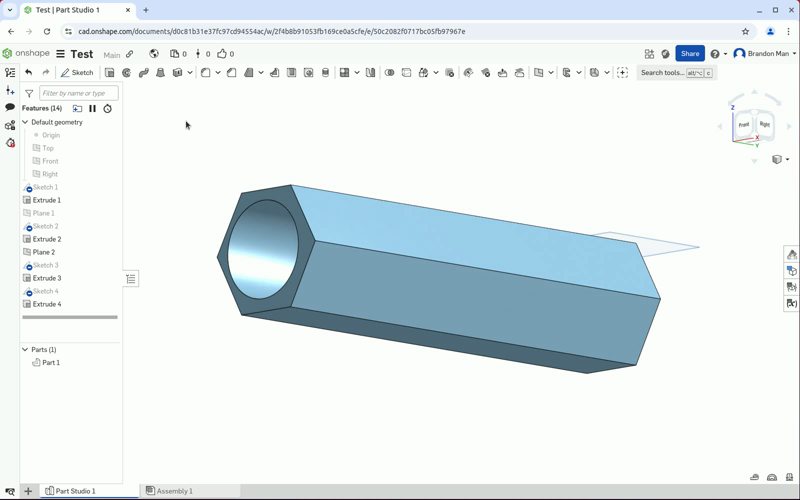
key(left, 3)
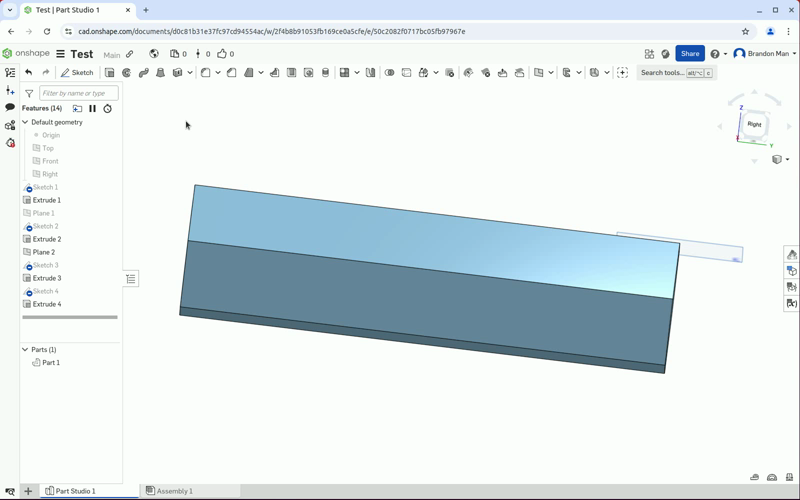
key(right, 3)
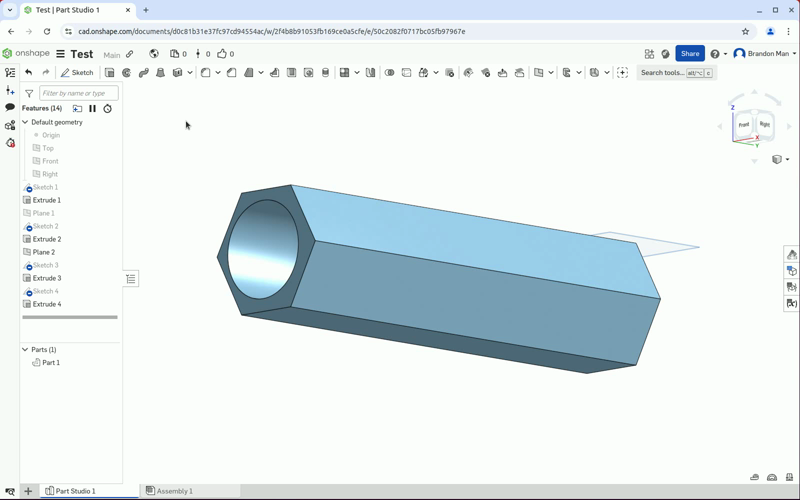
key(down, 3)
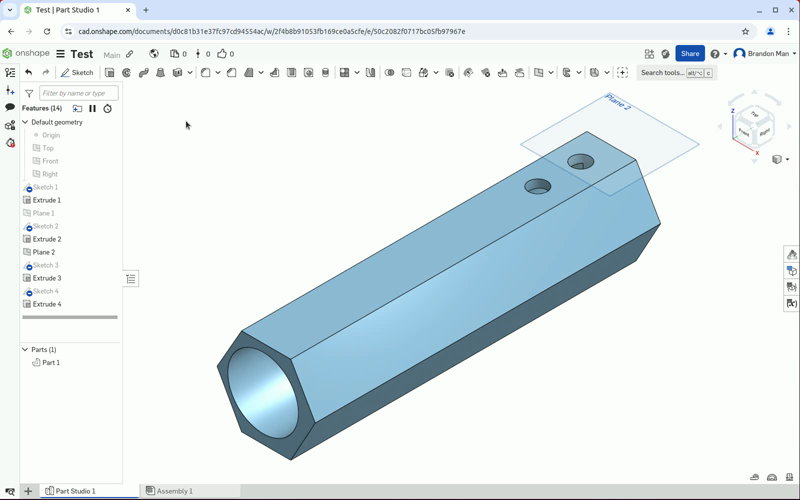
mouse_move(73, 189)
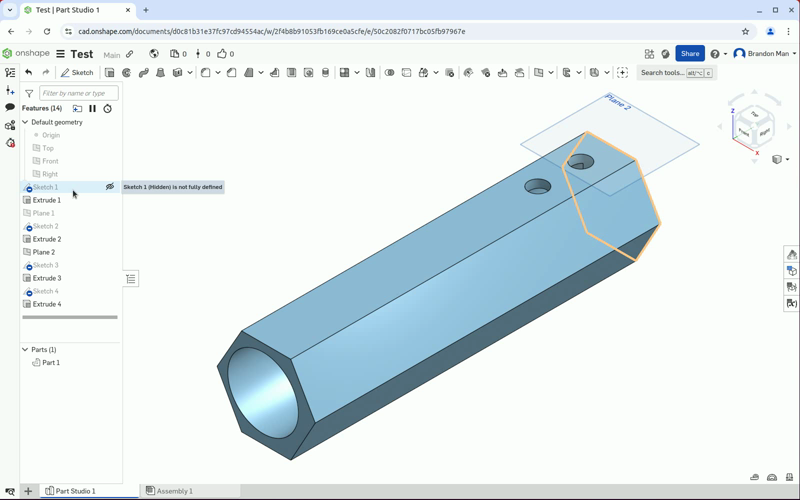
click(73, 189)